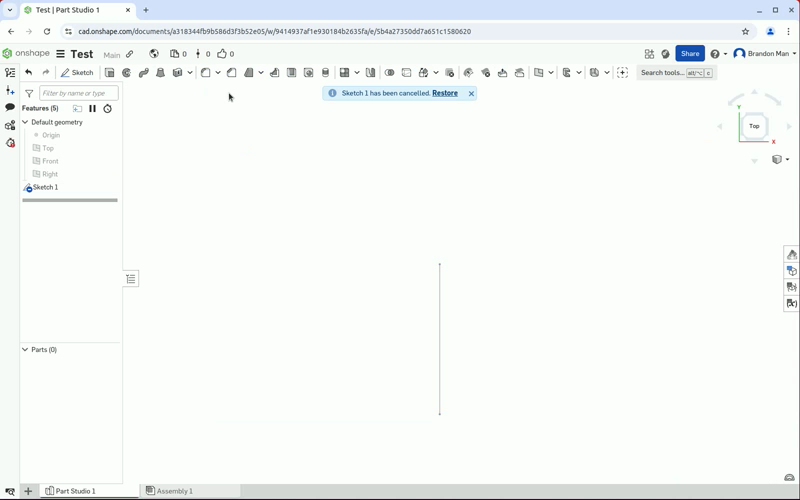
key(shift+h)
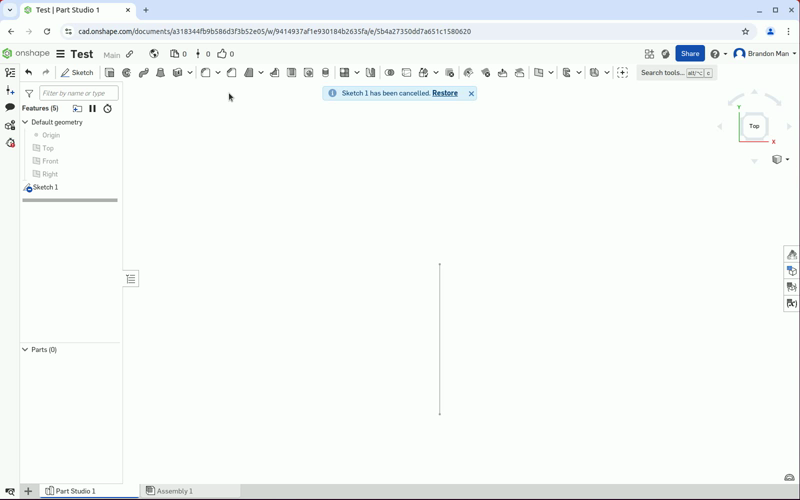
key(shift+s)
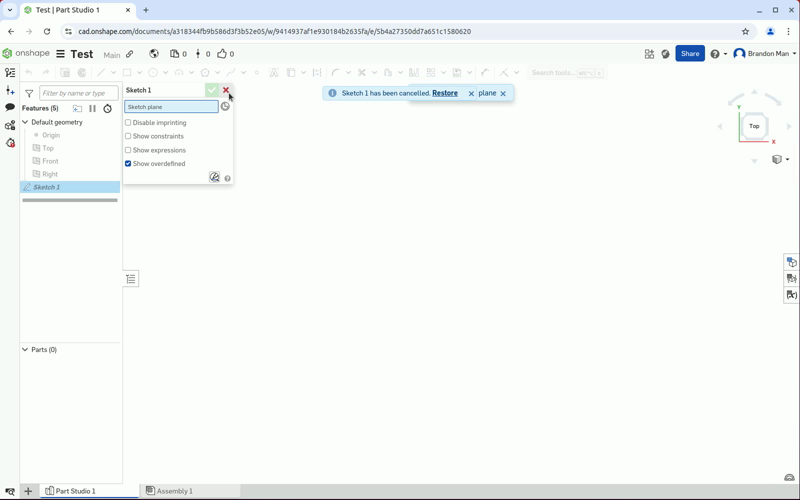
mouse_move(73, 150)
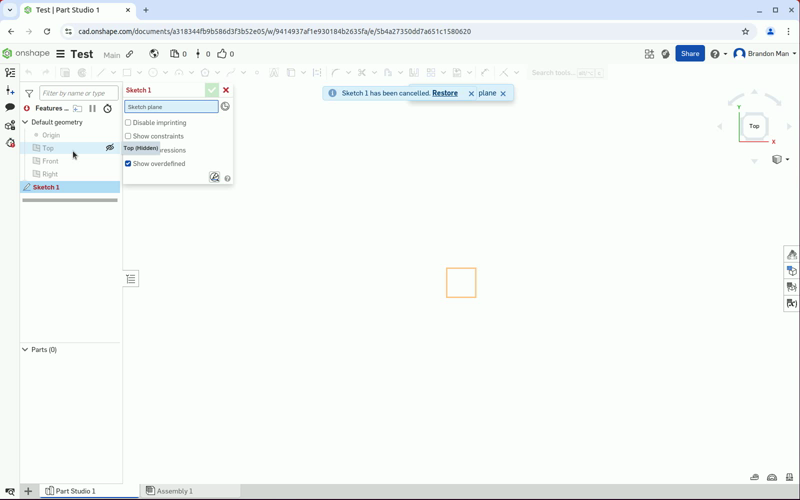
click(73, 150)
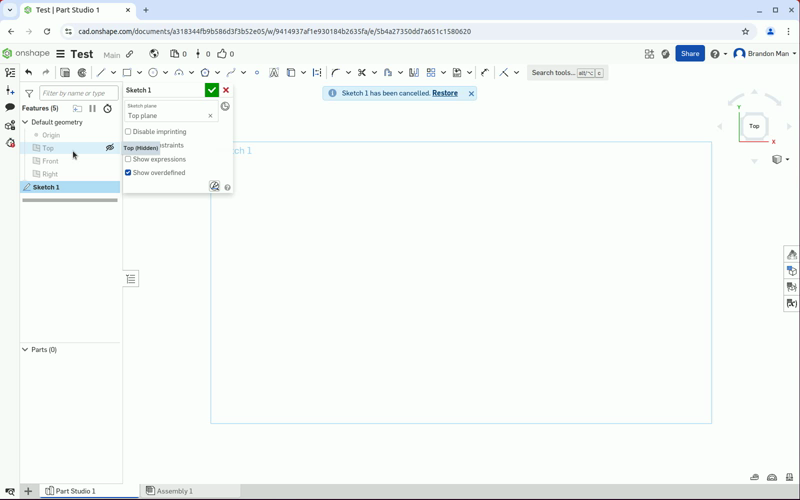
mouse_move(73, 352)
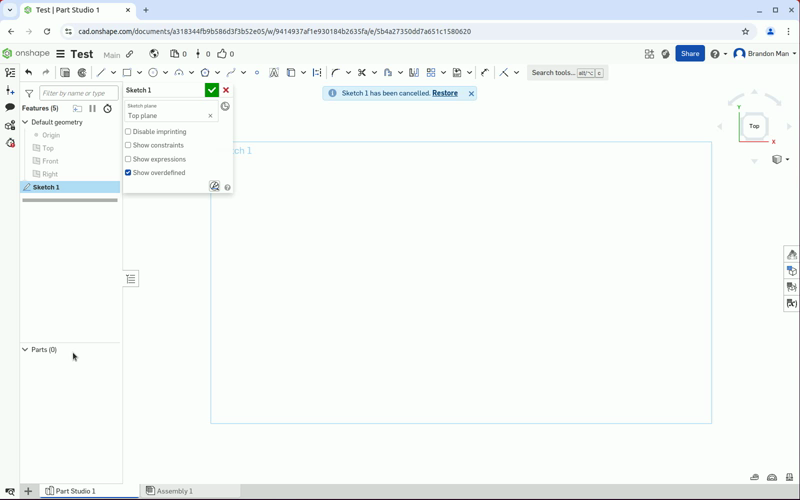
key(y)
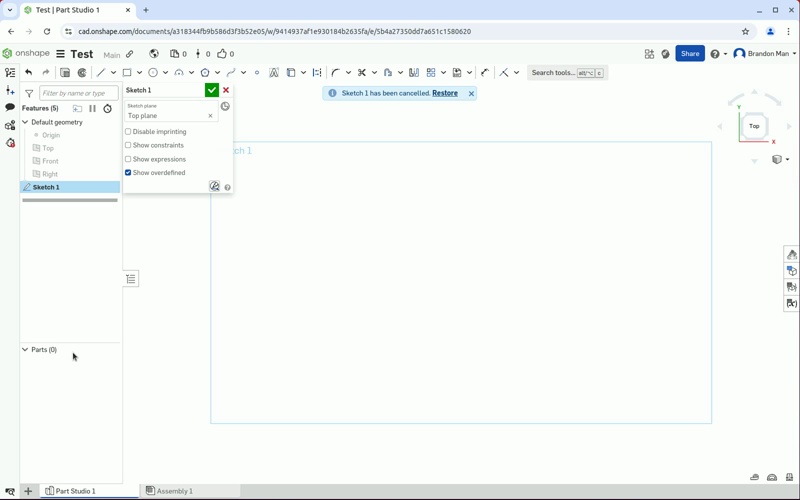
key(l)
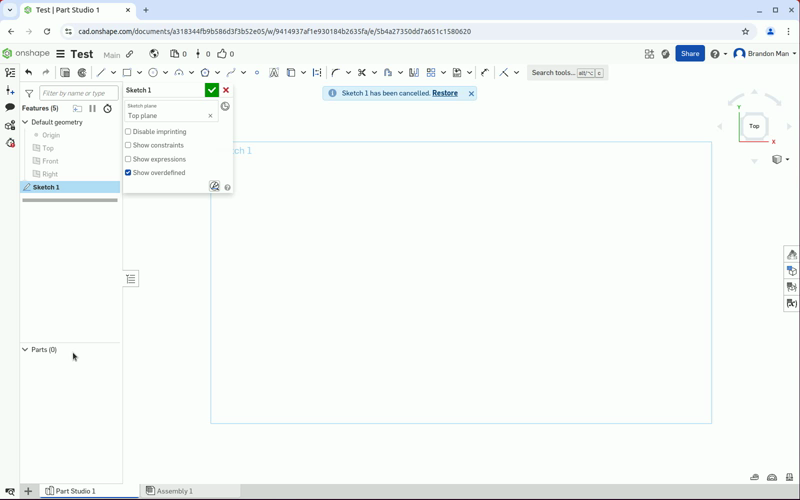
key_down(shift)
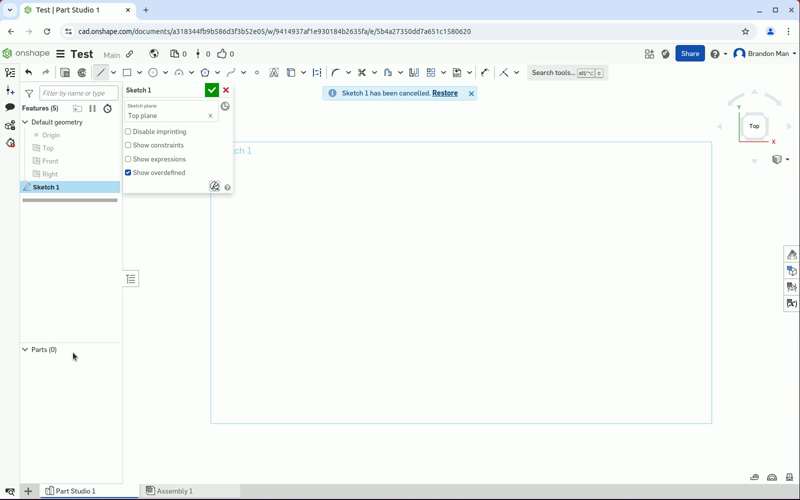
mouse_move(389, 374)
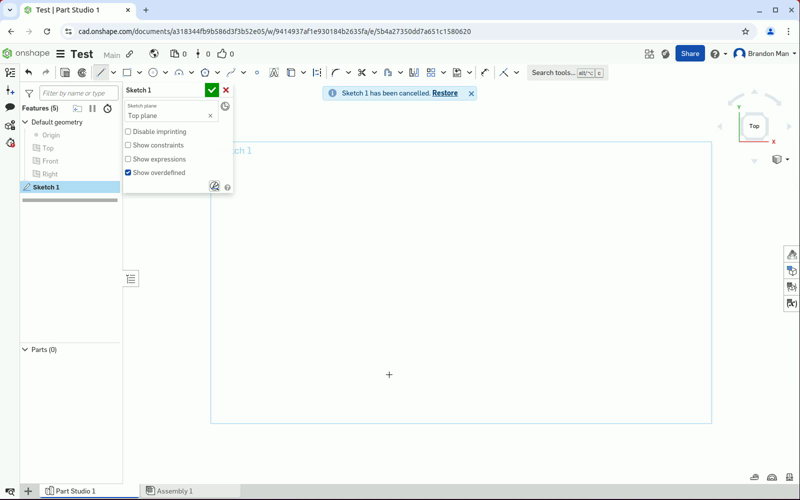
click(389, 374)
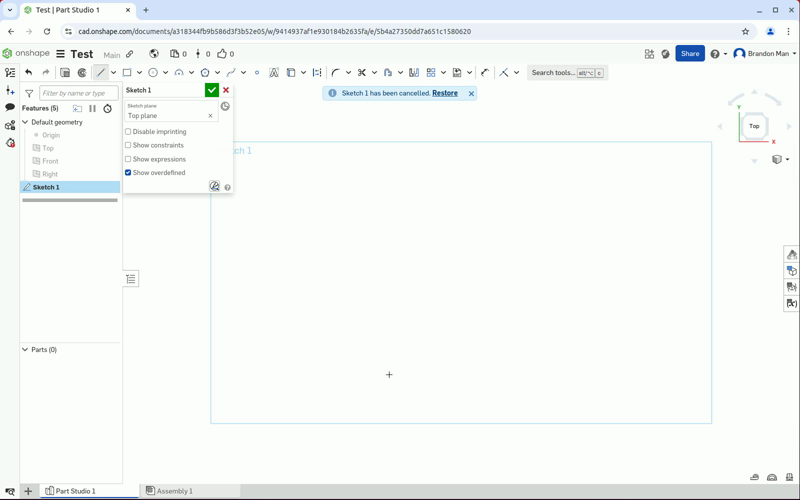
key_up(shift)
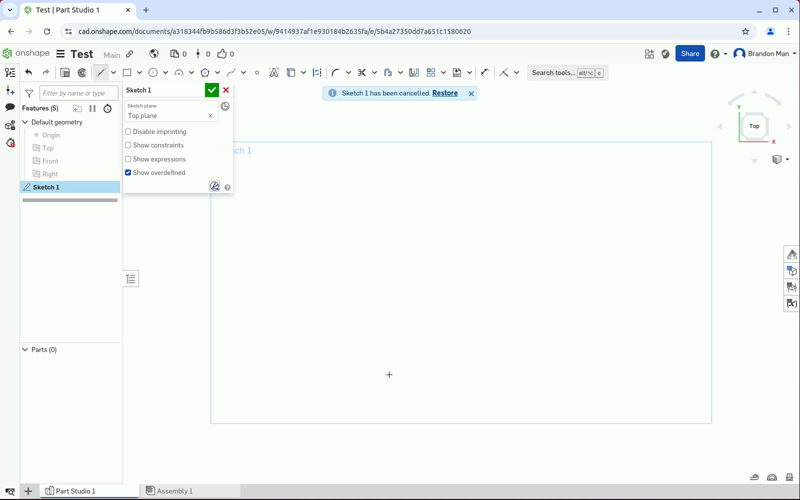
key_down(shift)
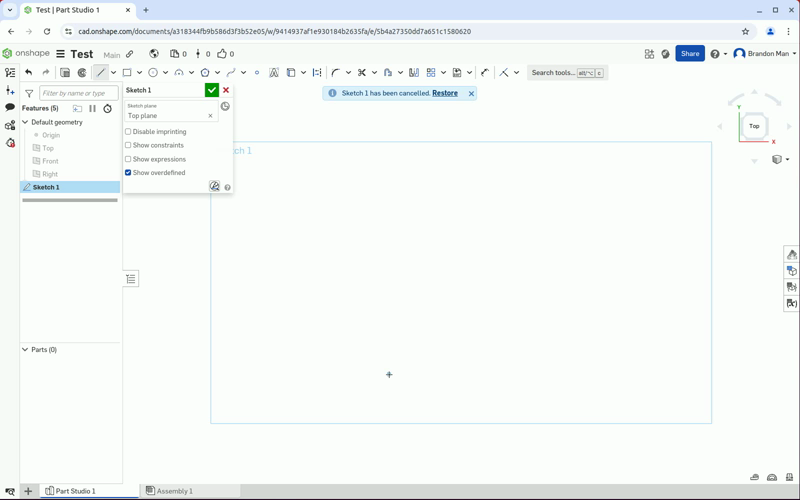
mouse_move(531, 374)
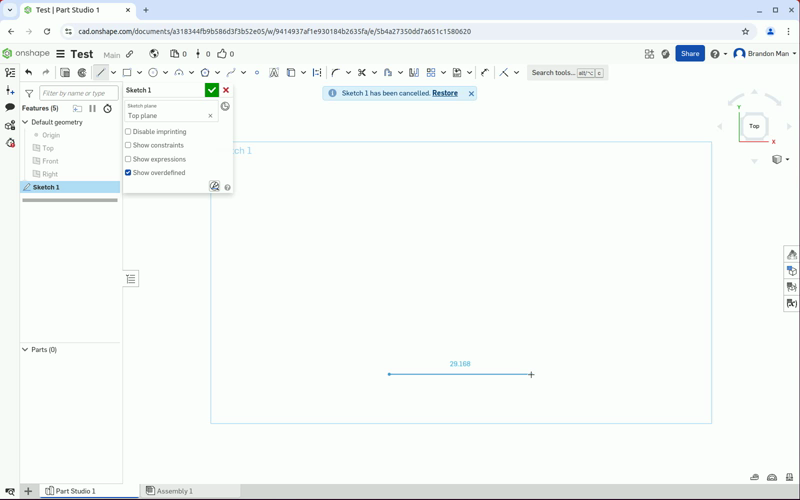
click(531, 374)
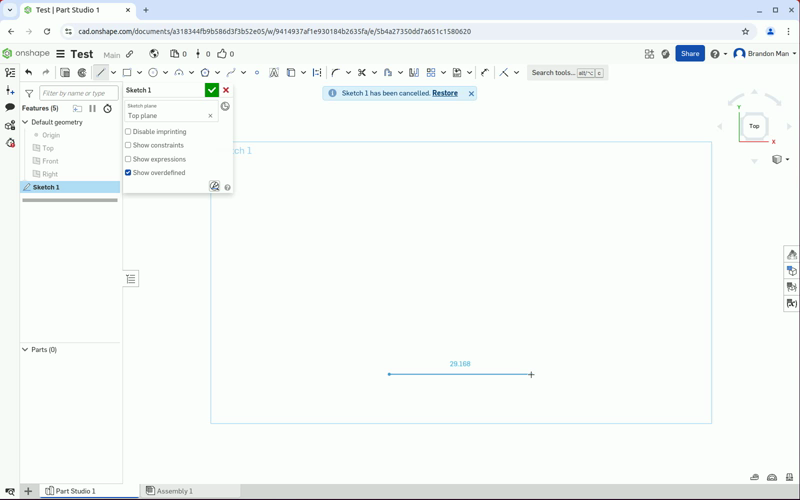
key_up(shift)
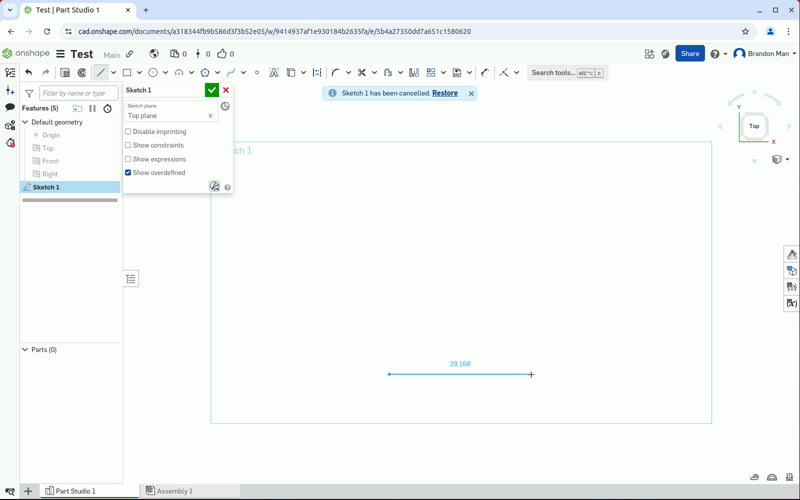
key_down(shift)
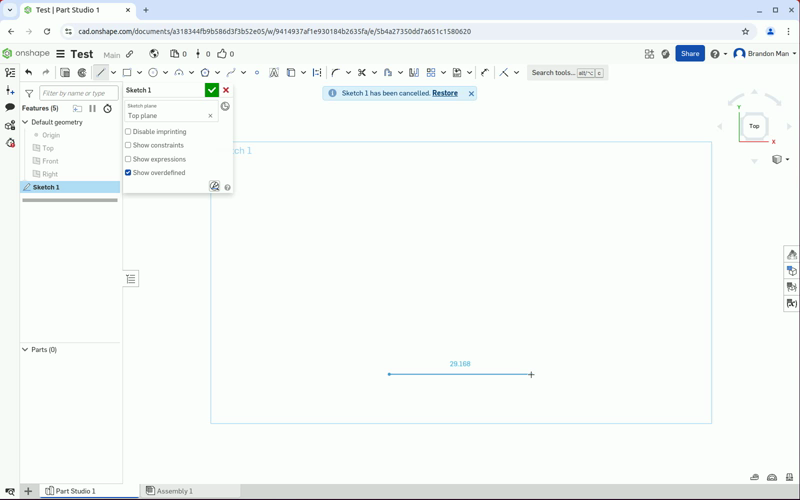
mouse_move(531, 192)
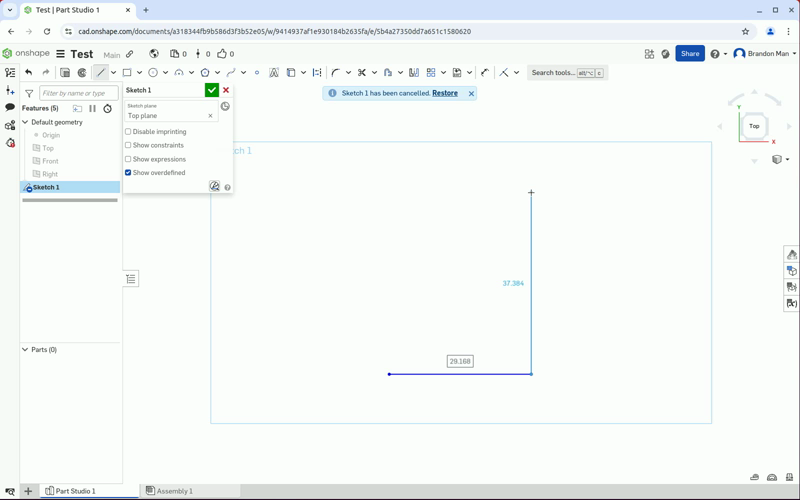
click(531, 192)
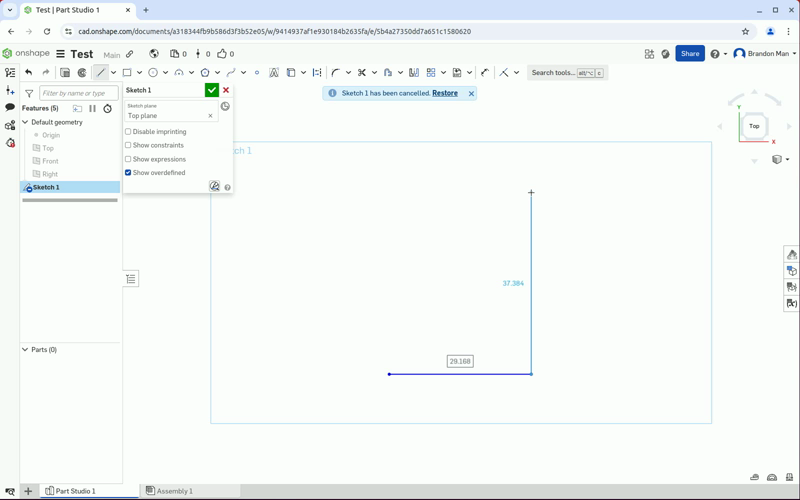
key_up(shift)
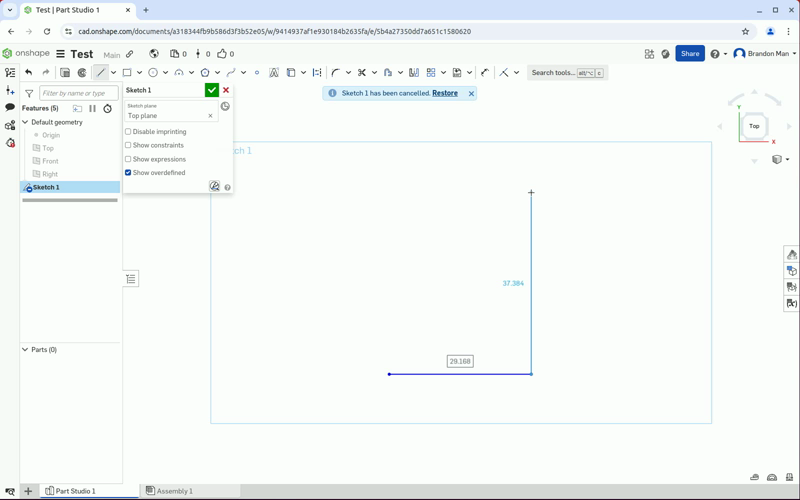
key_down(shift)
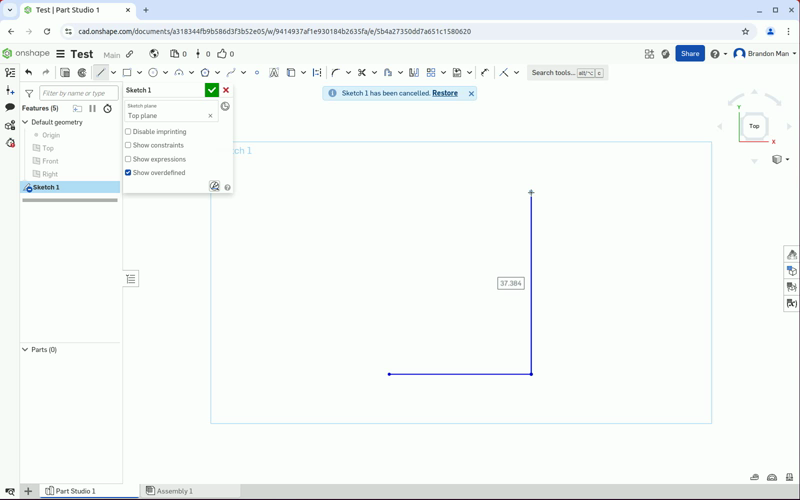
mouse_move(389, 192)
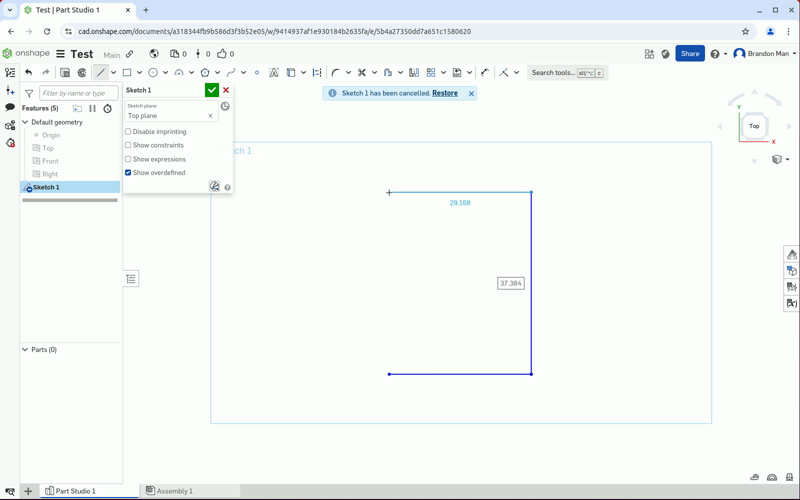
click(389, 192)
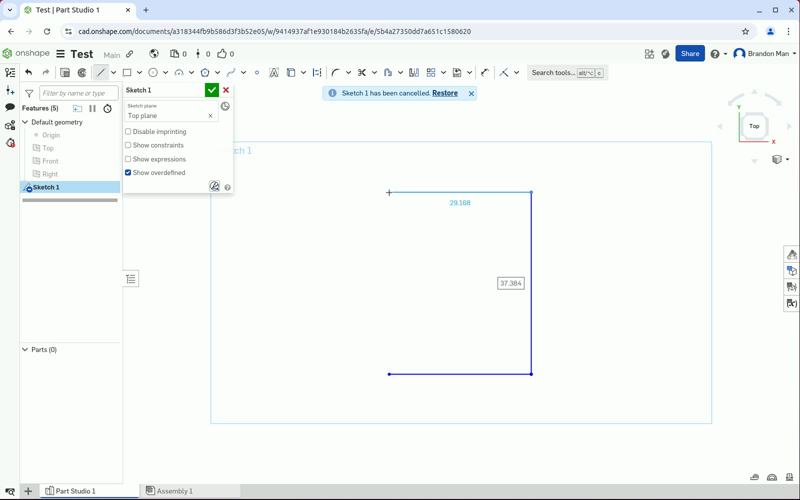
key_up(shift)
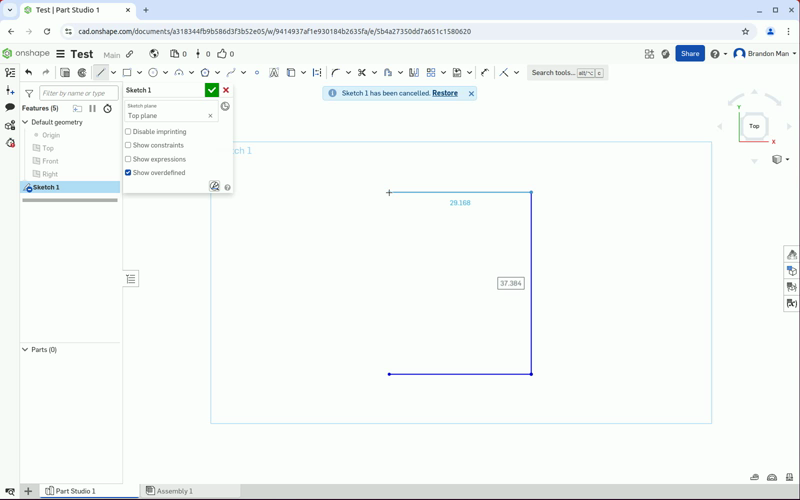
key_down(shift)
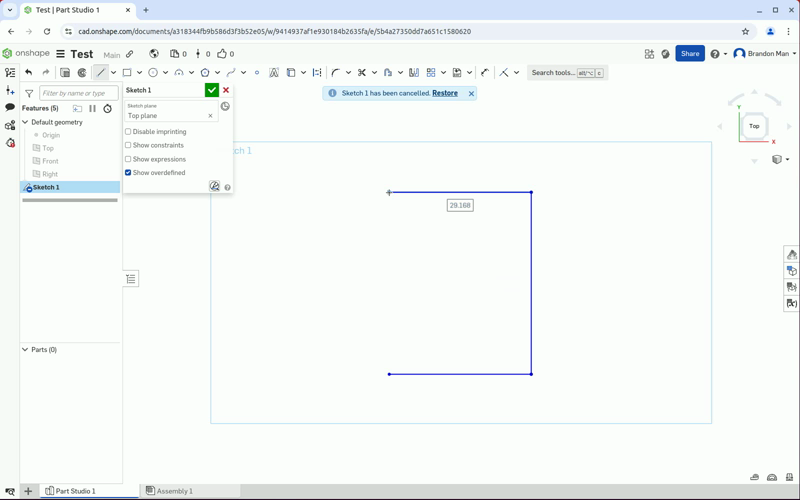
mouse_move(389, 374)
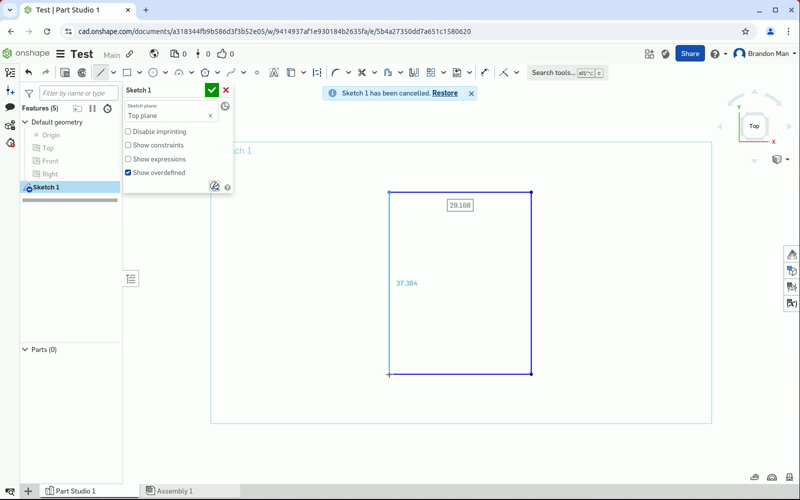
key_up(shift)
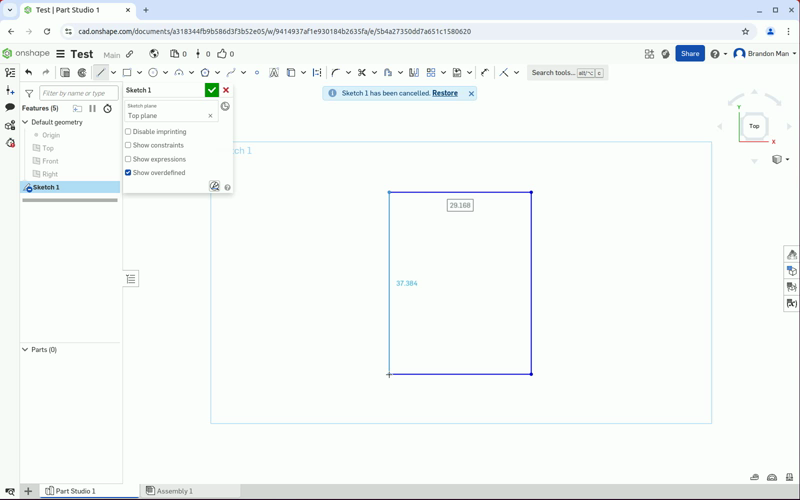
click(389, 374)
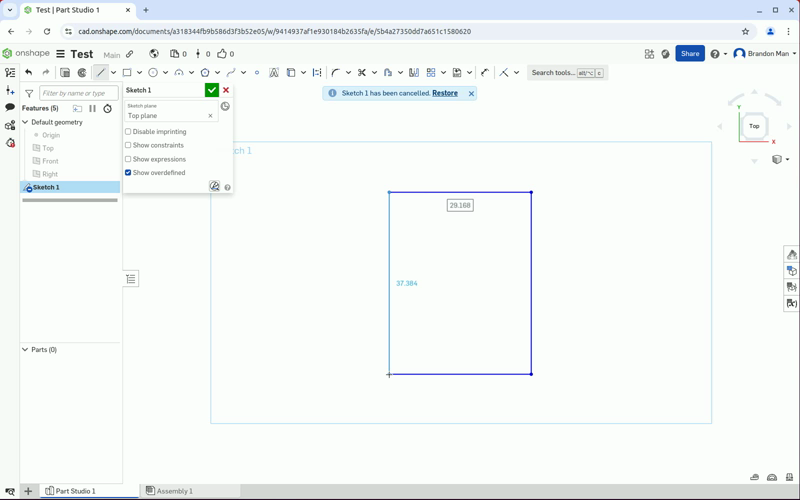
key(esc)
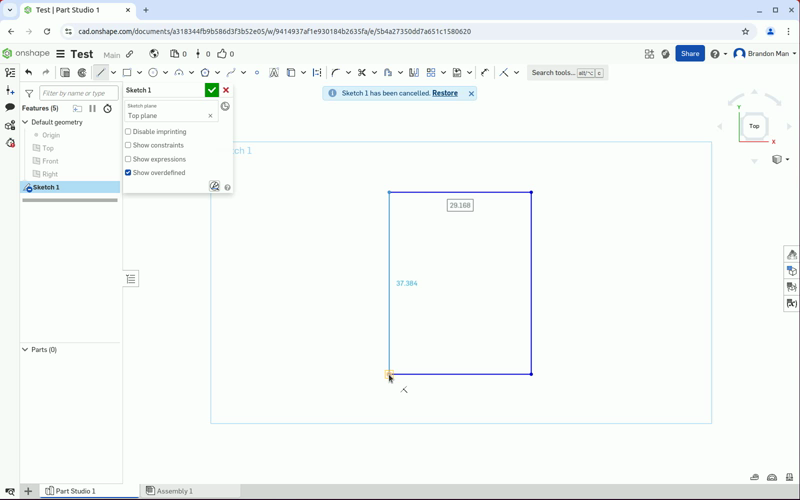
key(l)
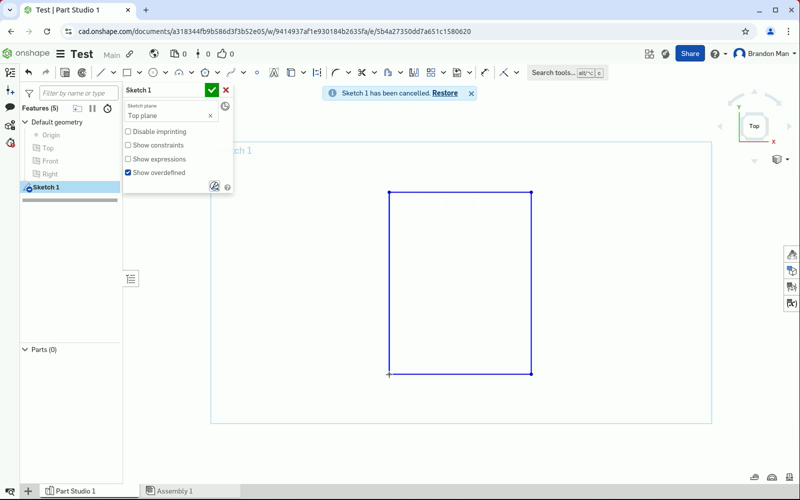
key_down(shift)
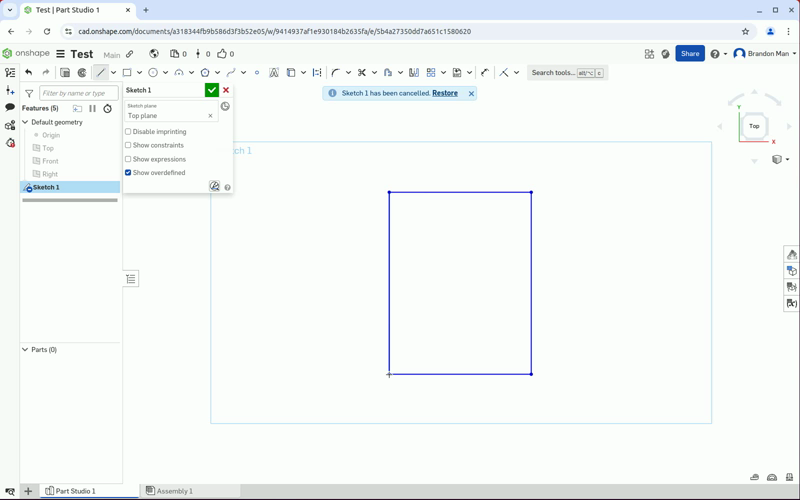
mouse_move(396, 366)
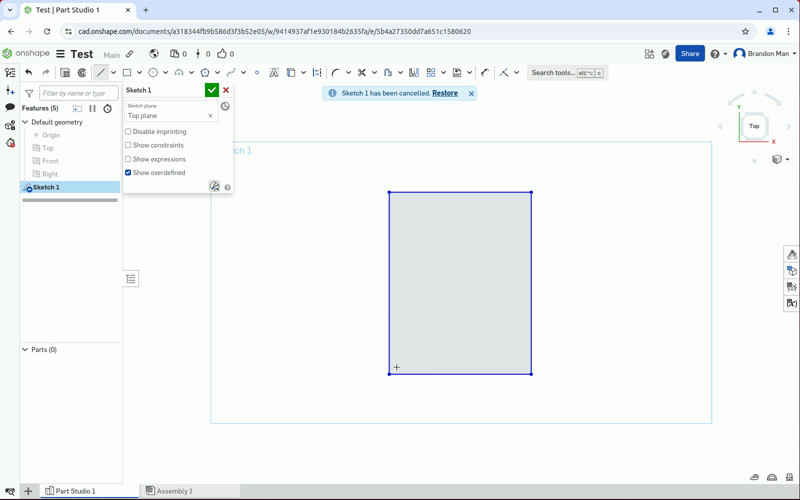
click(396, 366)
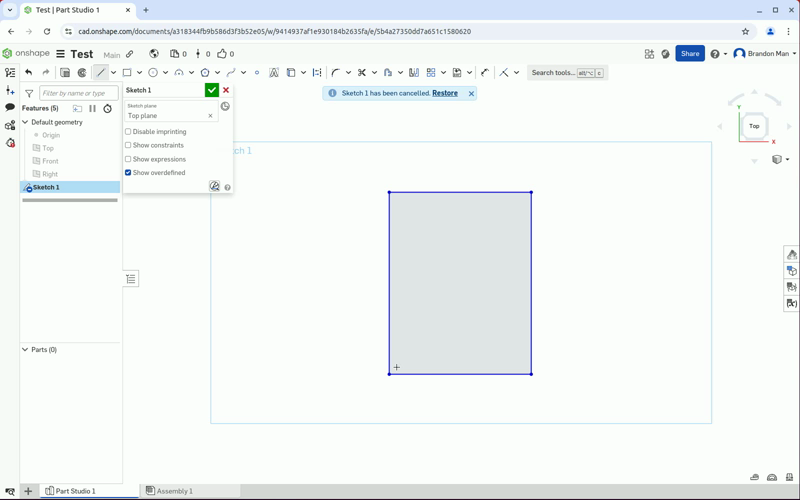
key_up(shift)
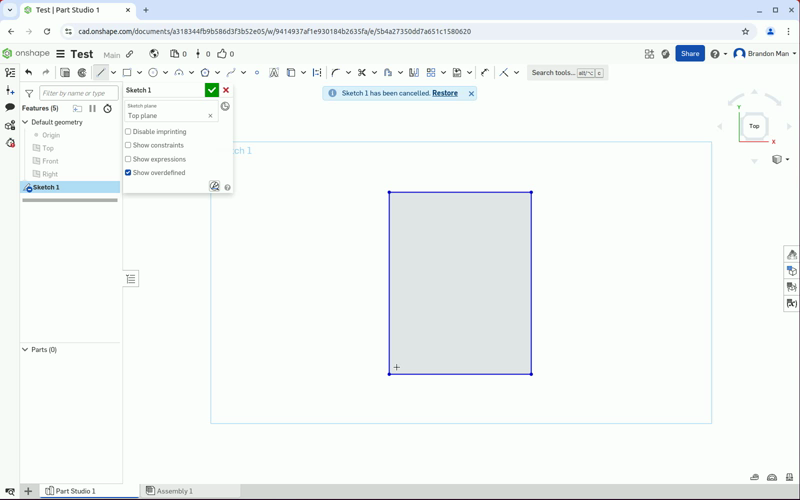
key_down(shift)
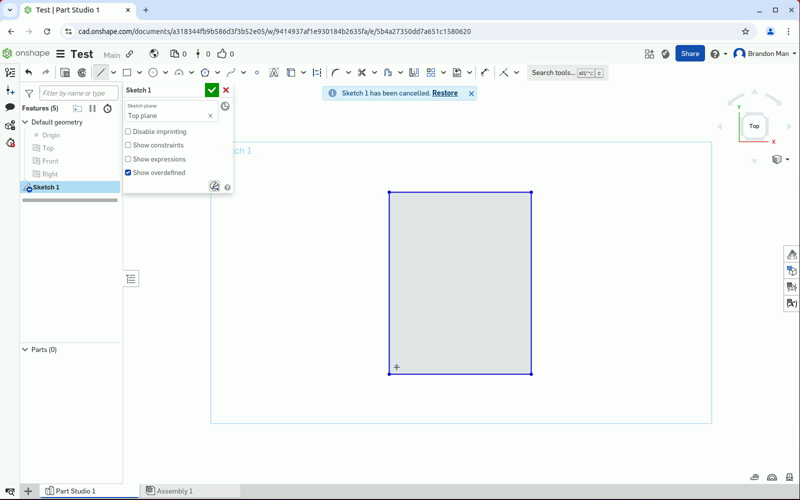
mouse_move(521, 366)
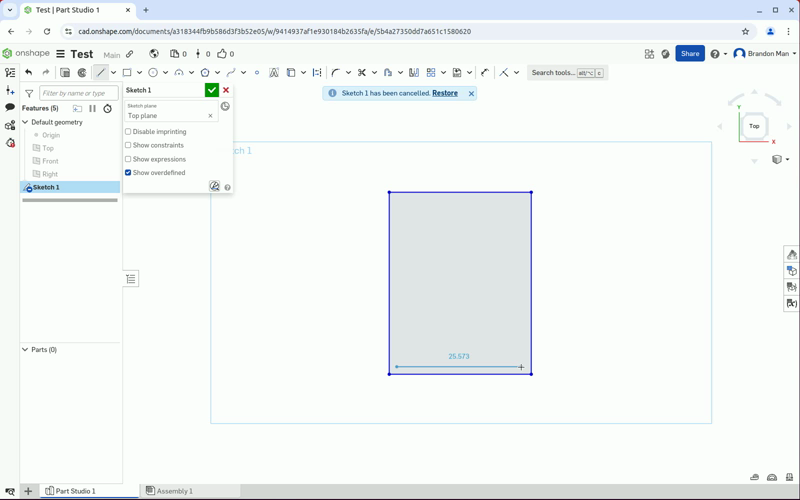
click(521, 366)
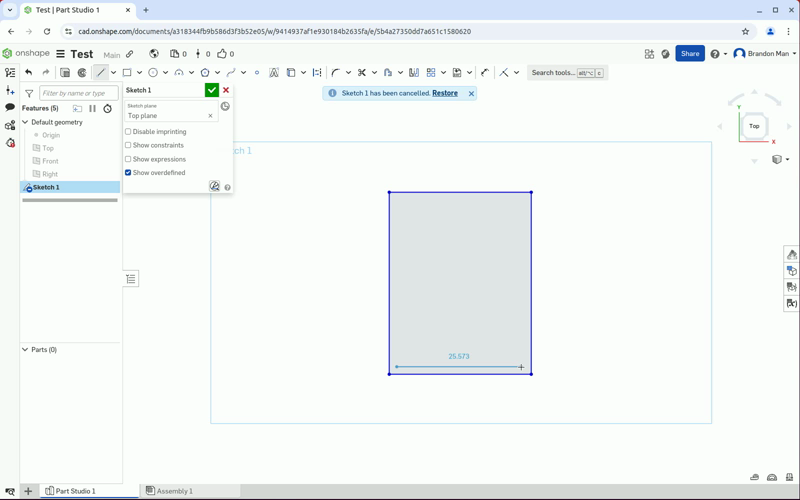
key_up(shift)
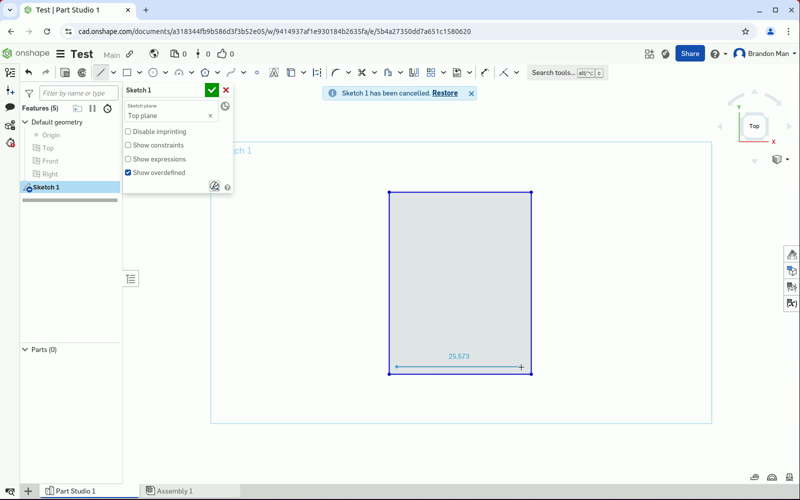
key_down(shift)
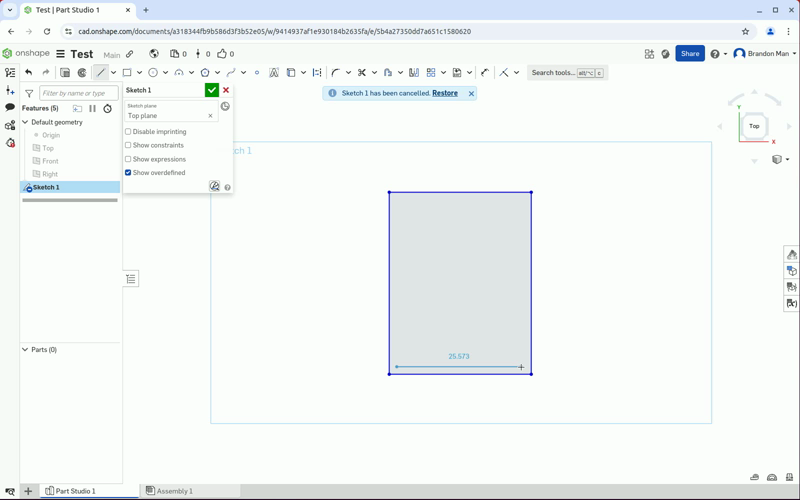
mouse_move(521, 199)
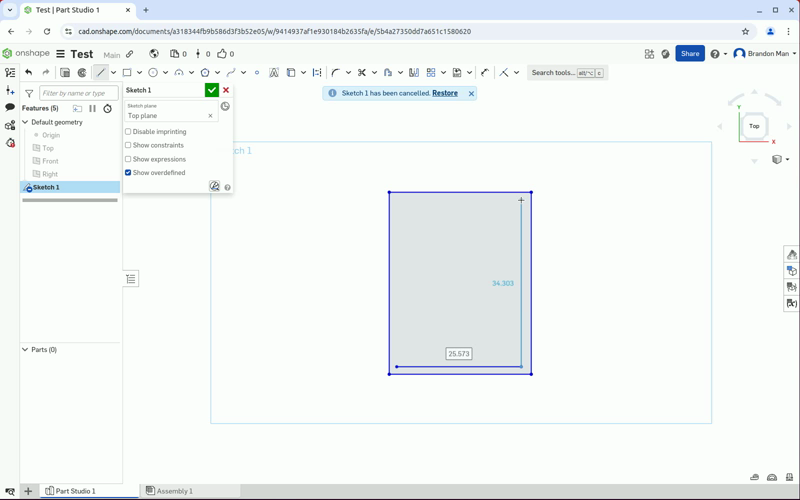
click(521, 199)
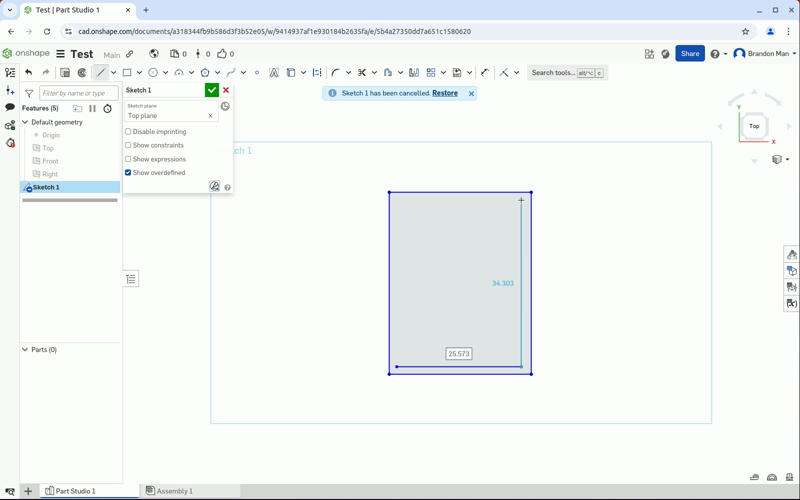
key_up(shift)
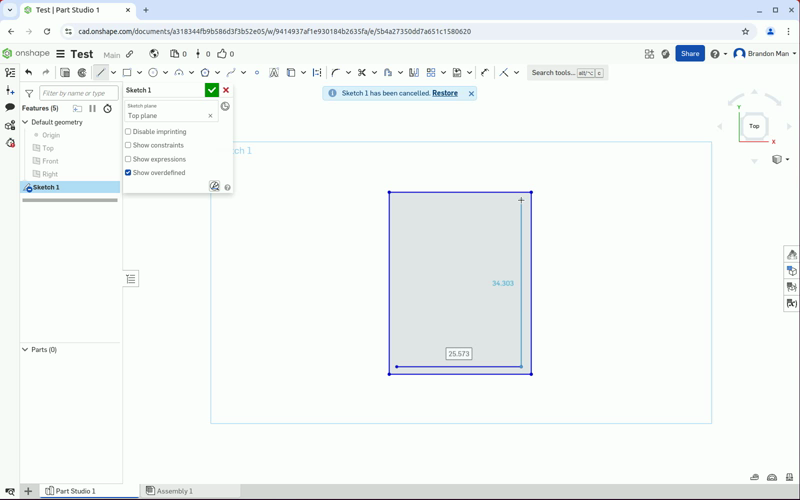
key_down(shift)
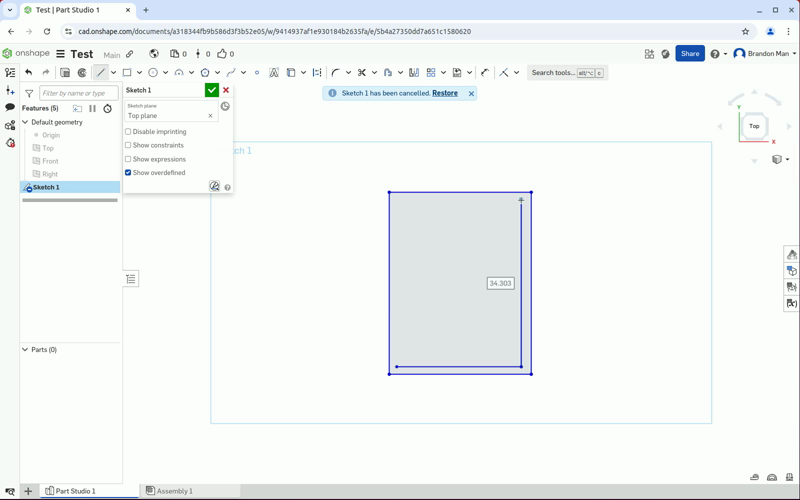
mouse_move(396, 199)
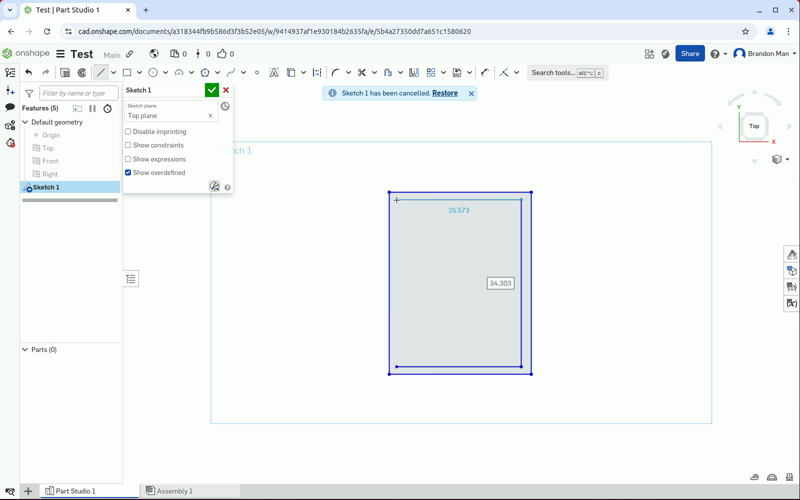
click(396, 199)
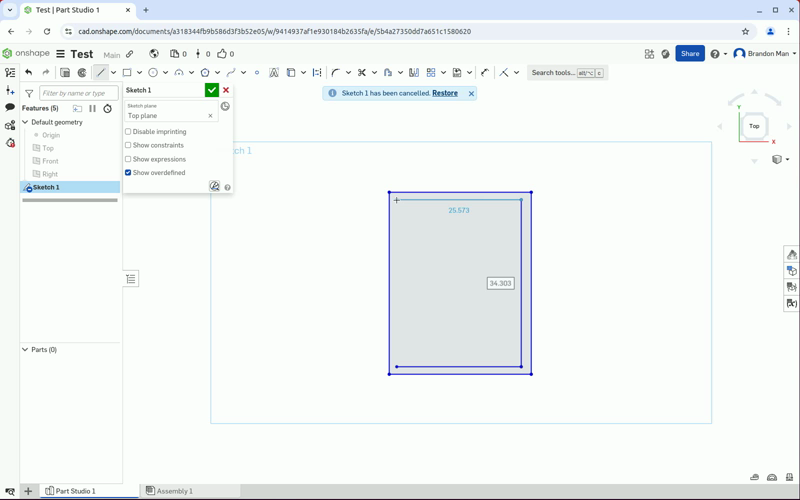
key_up(shift)
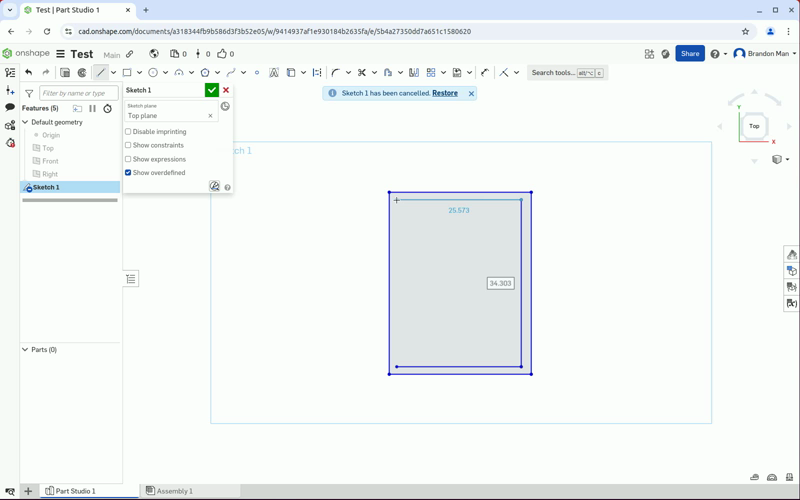
key_down(shift)
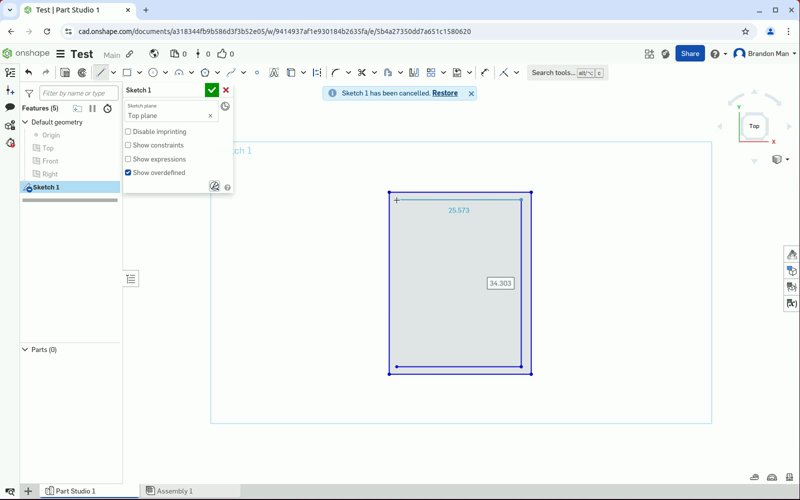
mouse_move(396, 366)
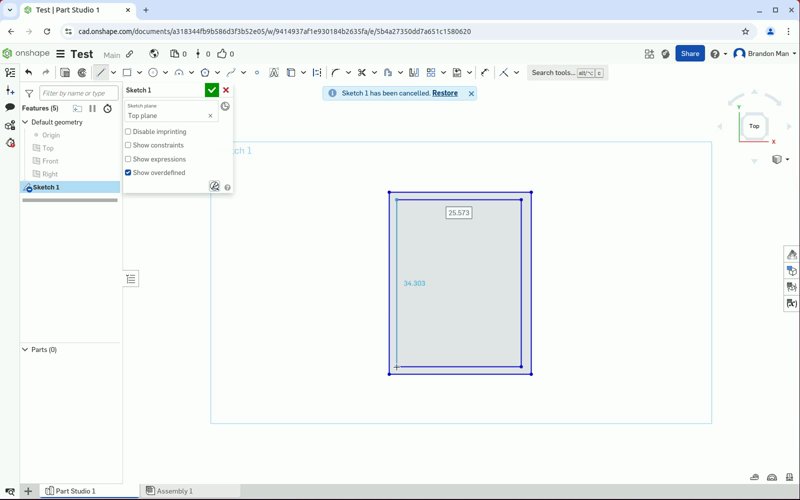
key_up(shift)
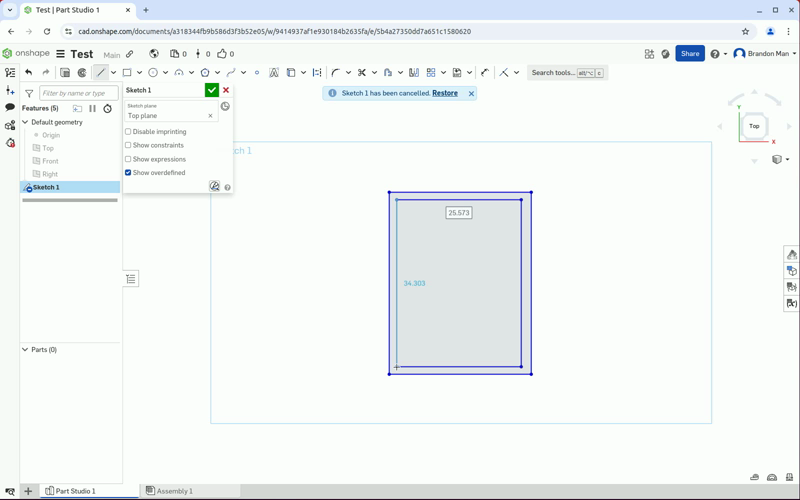
click(396, 366)
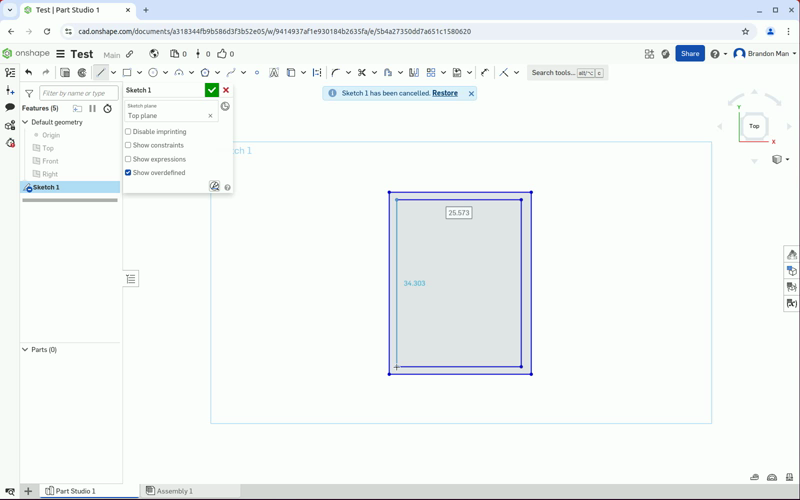
key(esc)
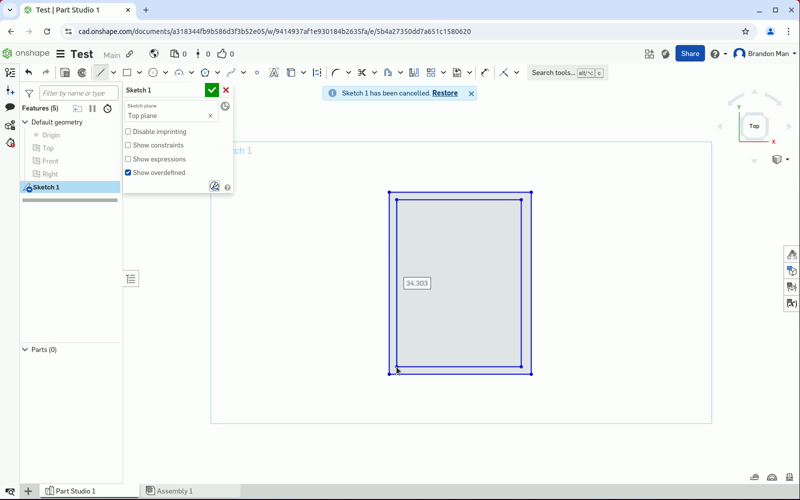
mouse_move(500, 370)
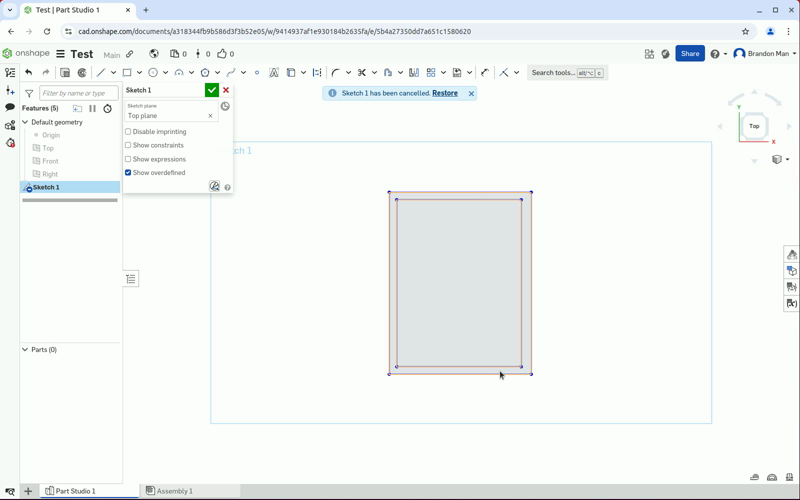
click(500, 370)
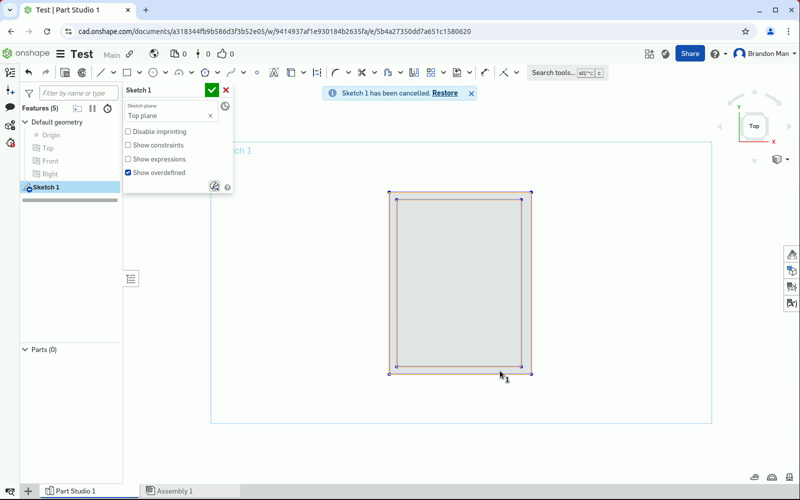
mouse_move(73, 352)
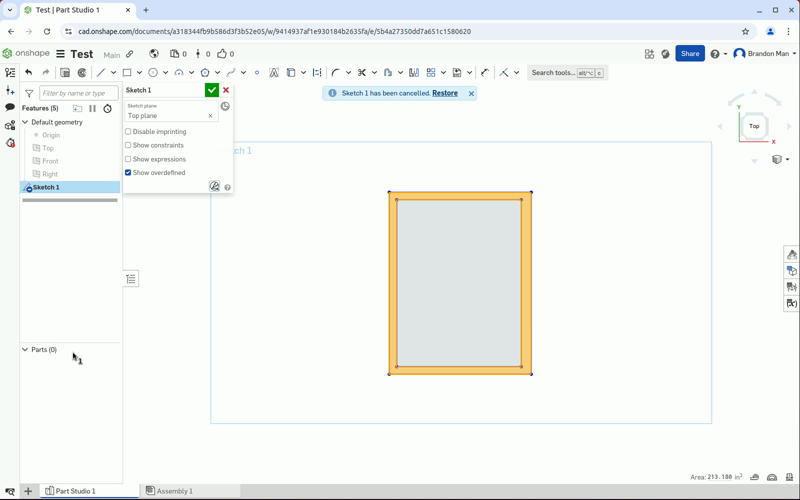
key(shift+y)
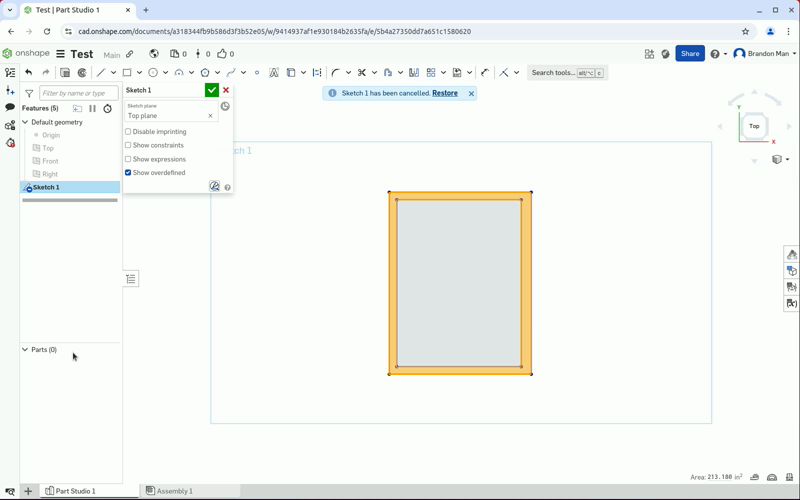
key(shift+e)
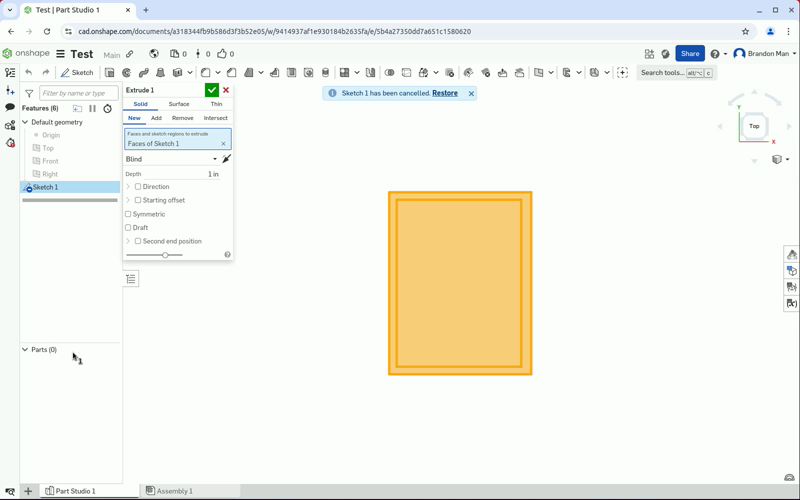
mouse_move(143, 106)
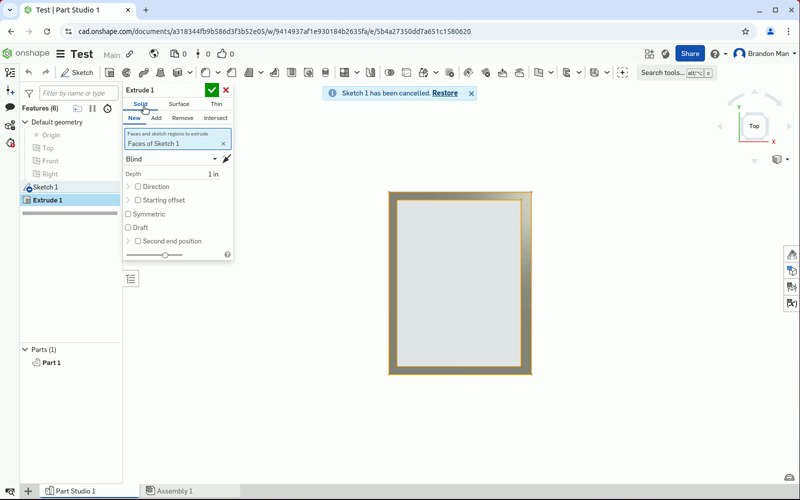
click(143, 106)
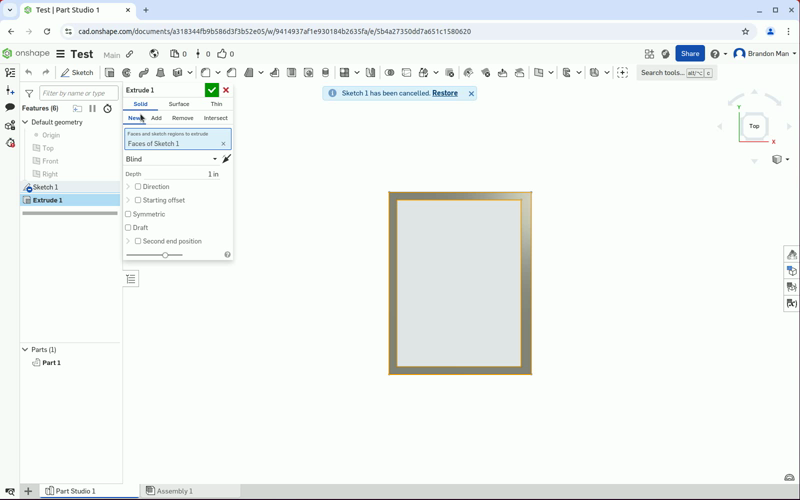
mouse_move(137, 120)
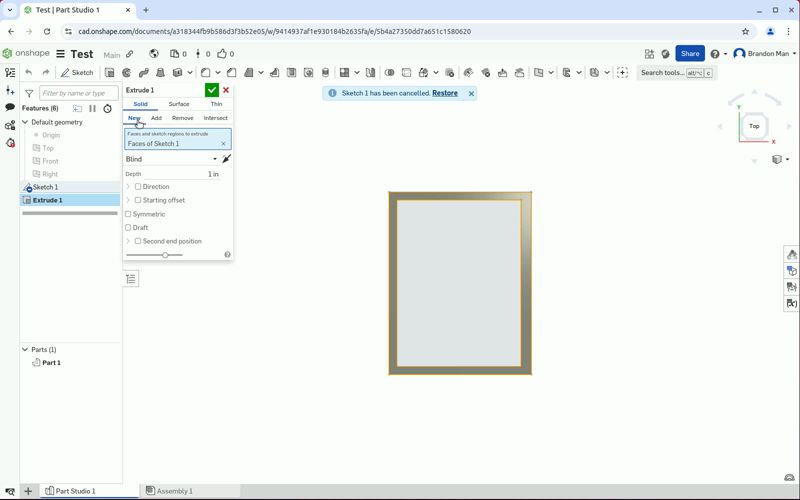
click(137, 120)
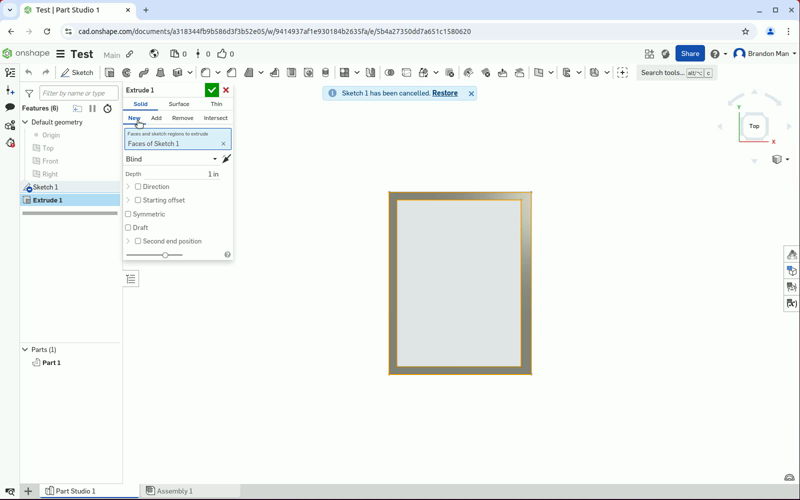
key(tab, 4)
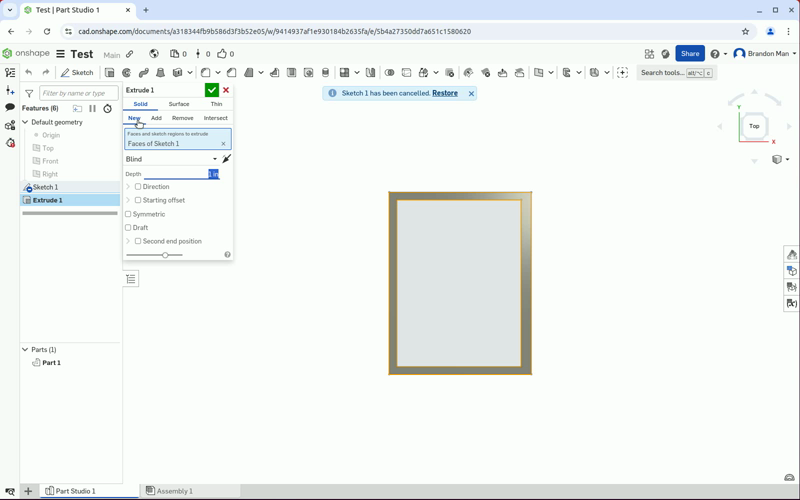
text(23.108)
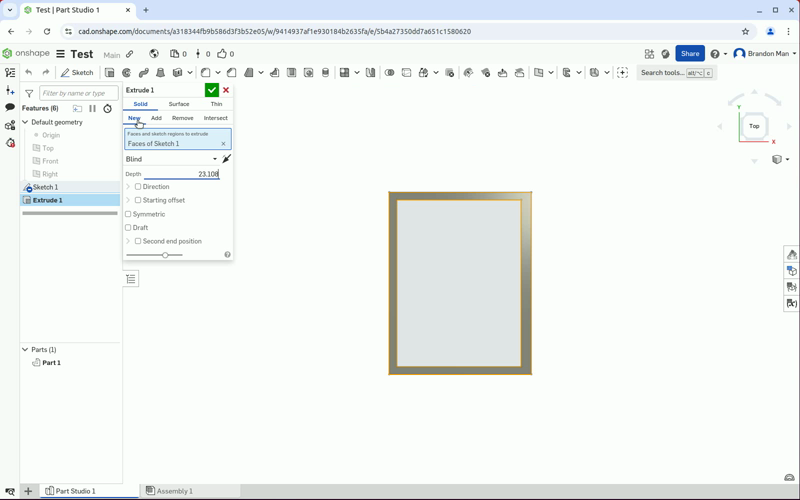
key(enter)
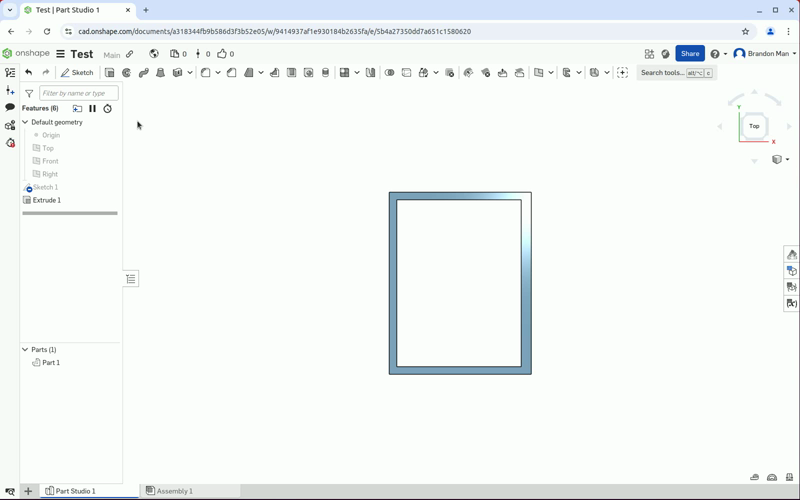
key(shift+h)
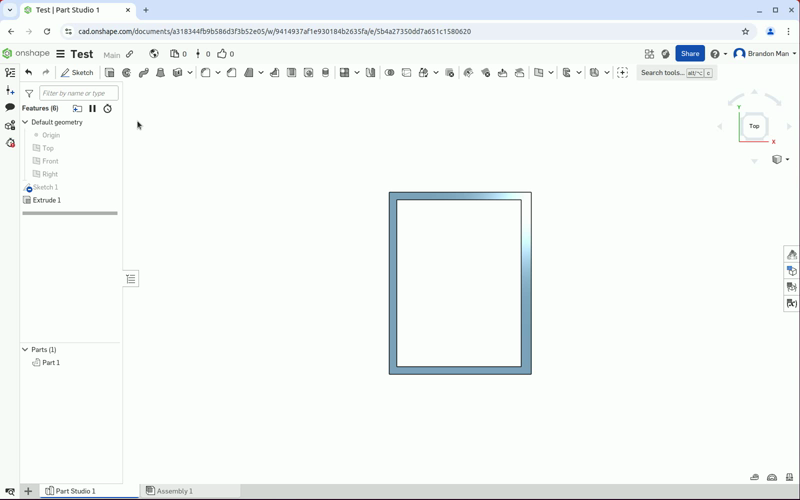
key(shift+h)
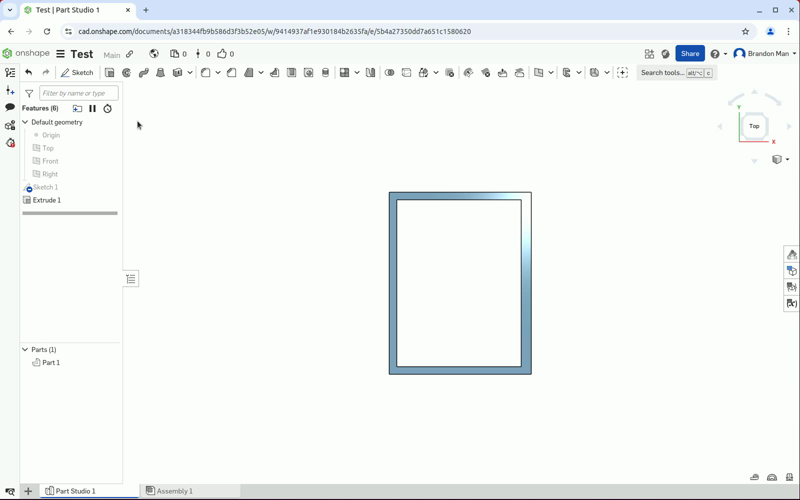
mouse_move(73, 189)
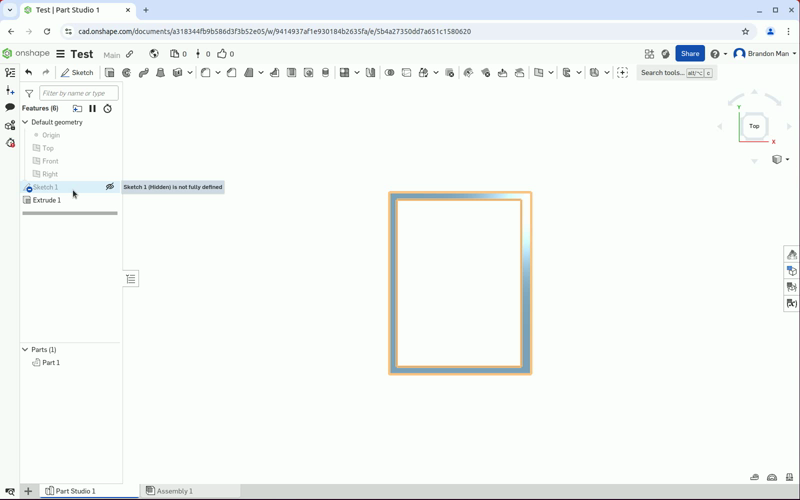
click(73, 189)
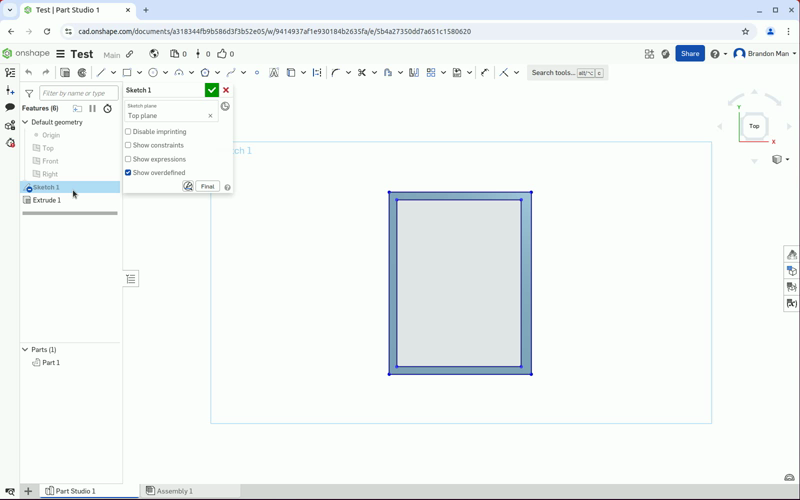
mouse_move(229, 92)
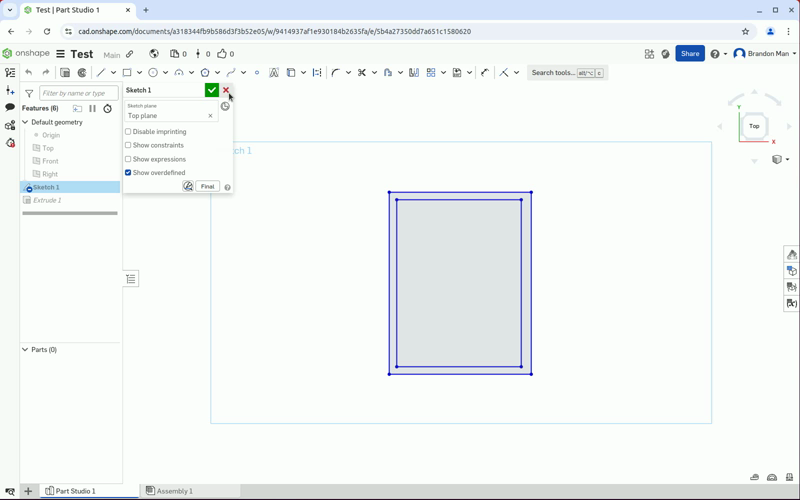
click(229, 92)
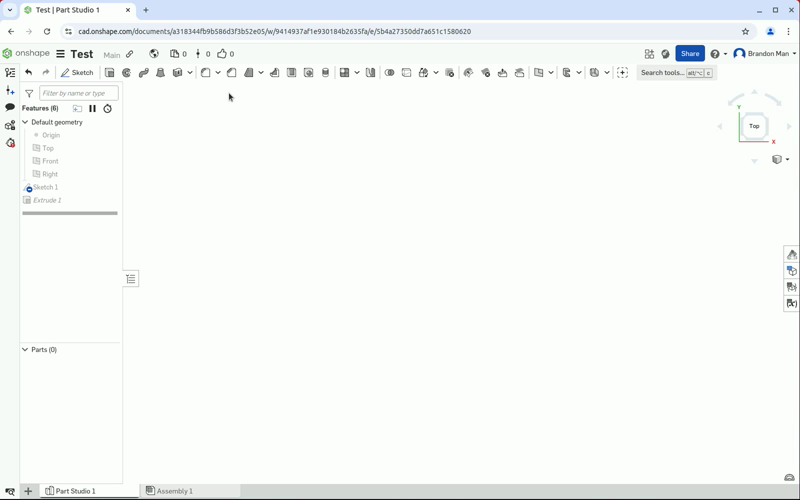
mouse_move(73, 352)
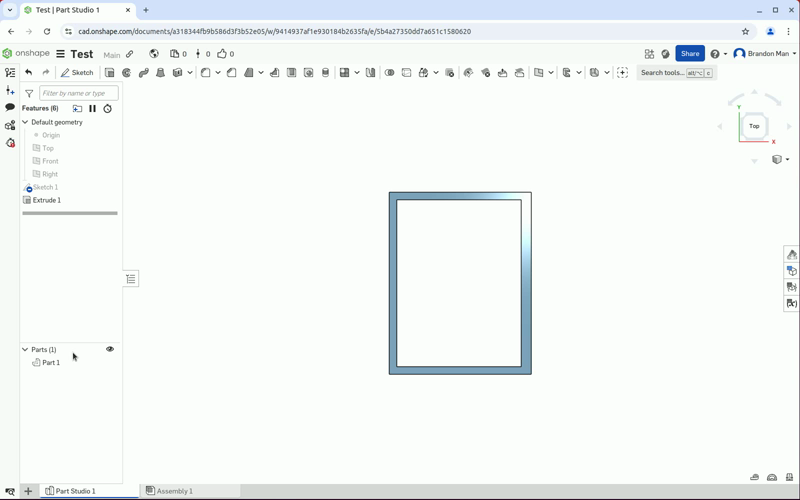
key(y)
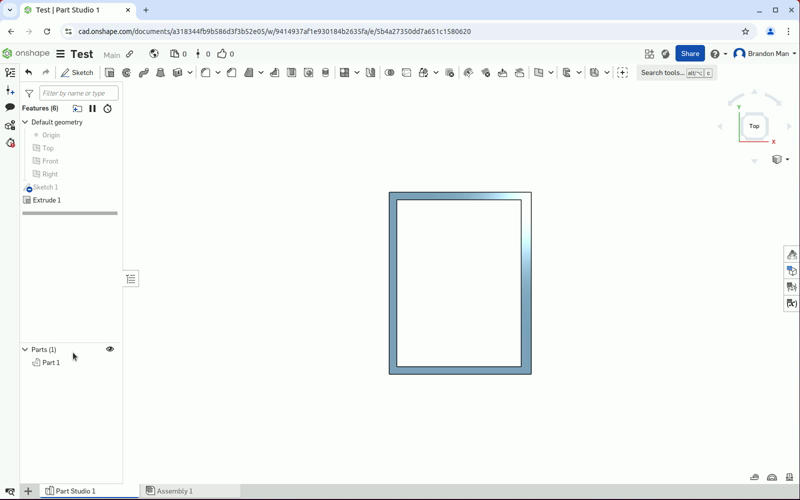
key(shift+p)
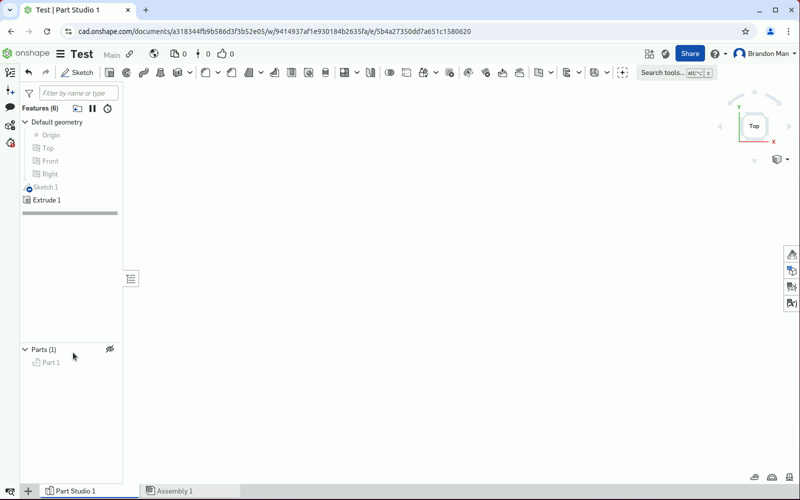
key(space)
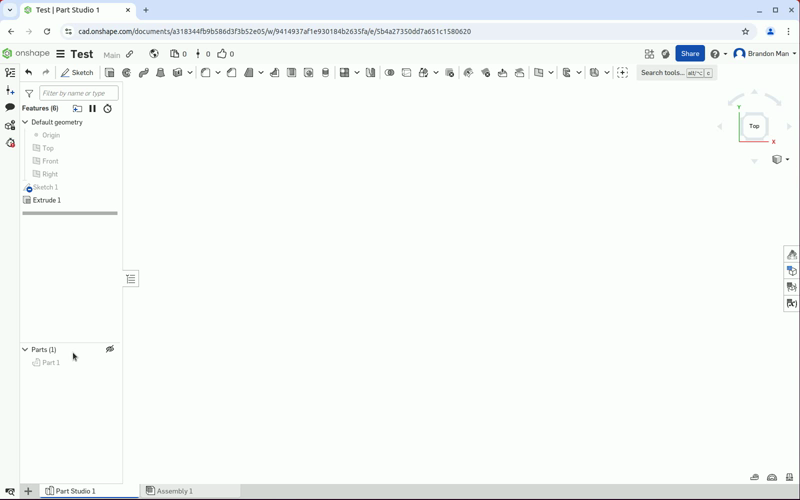
key_down(shift)
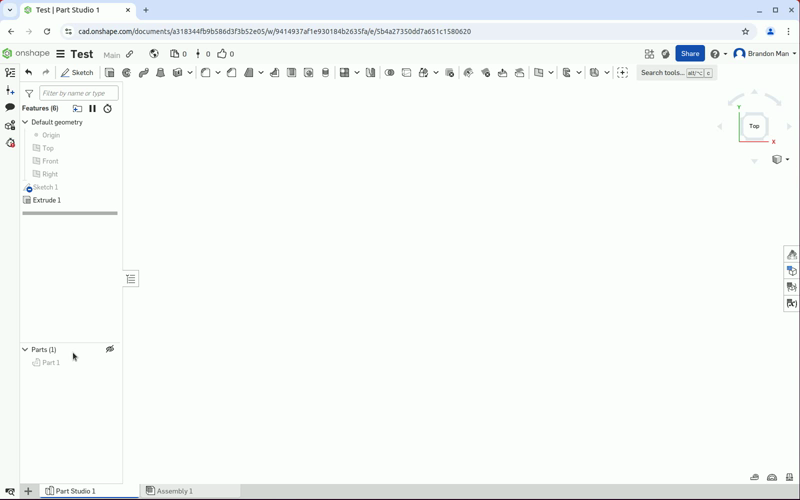
key(up)
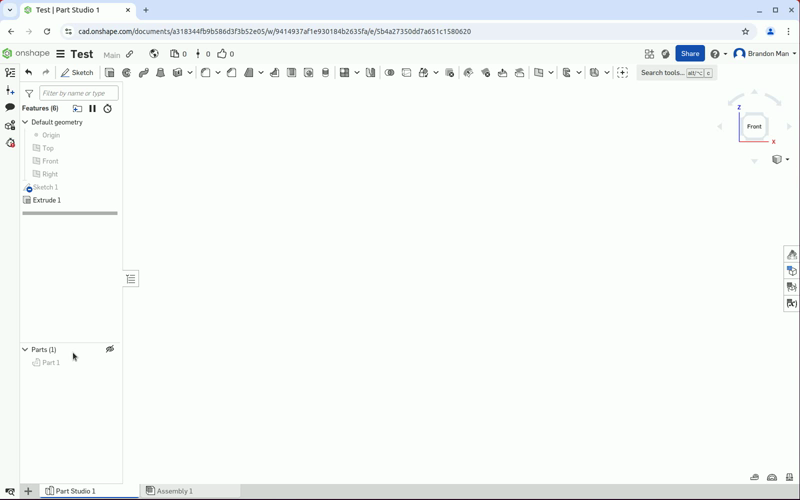
key_up(shift)
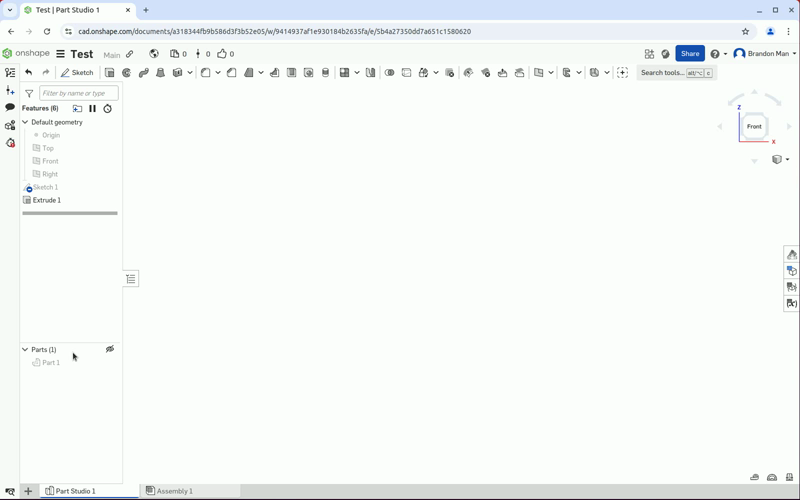
mouse_move(73, 352)
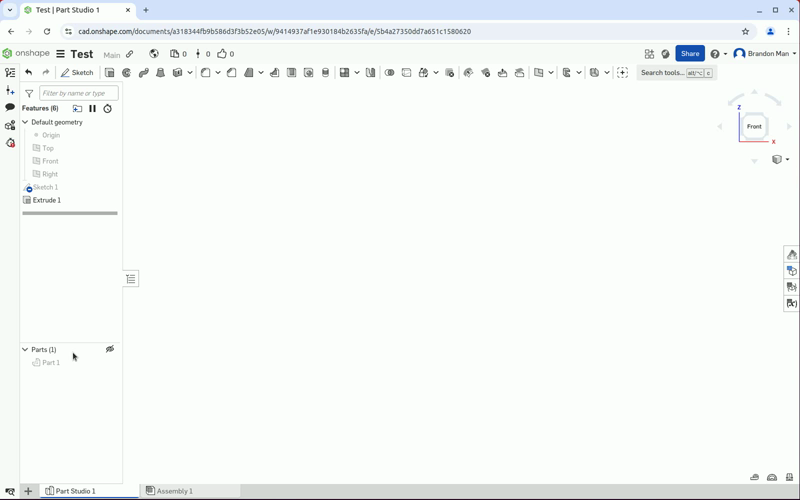
key(shift+y)
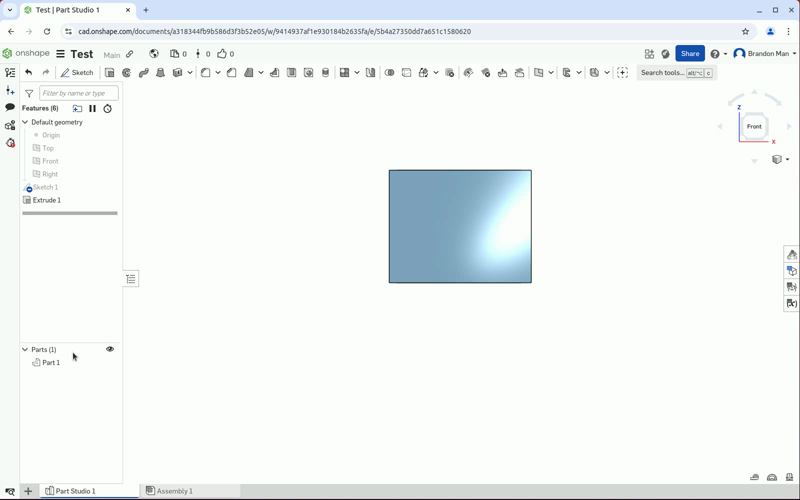
mouse_move(541, 75)
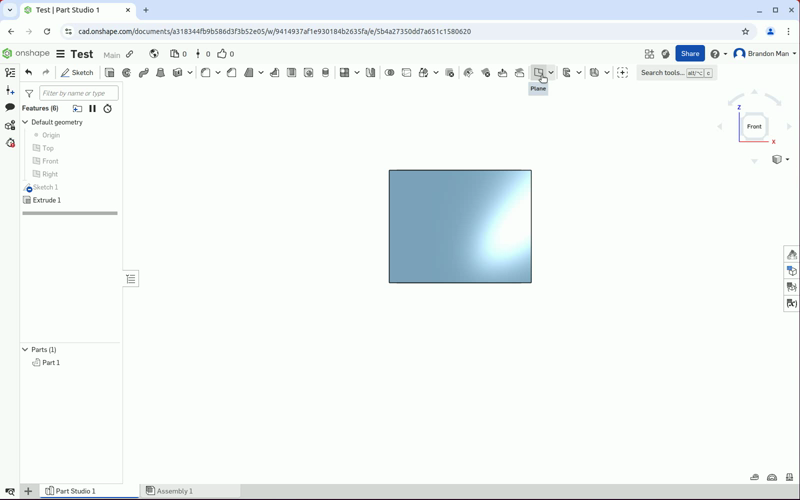
click(541, 75)
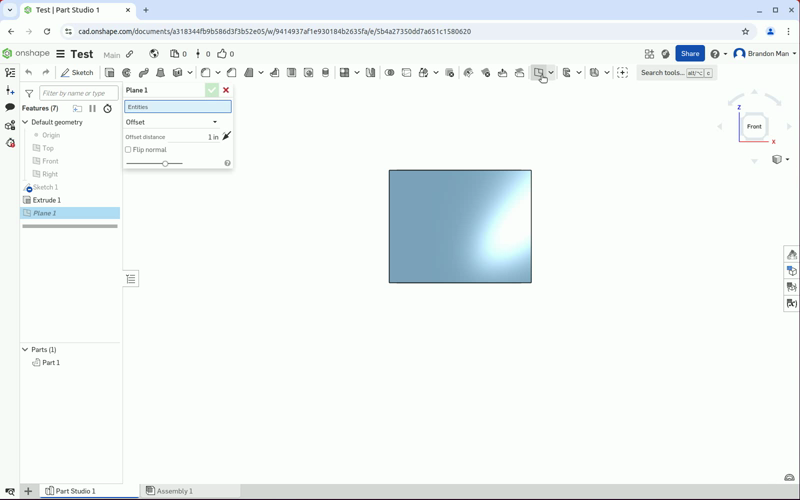
mouse_move(73, 163)
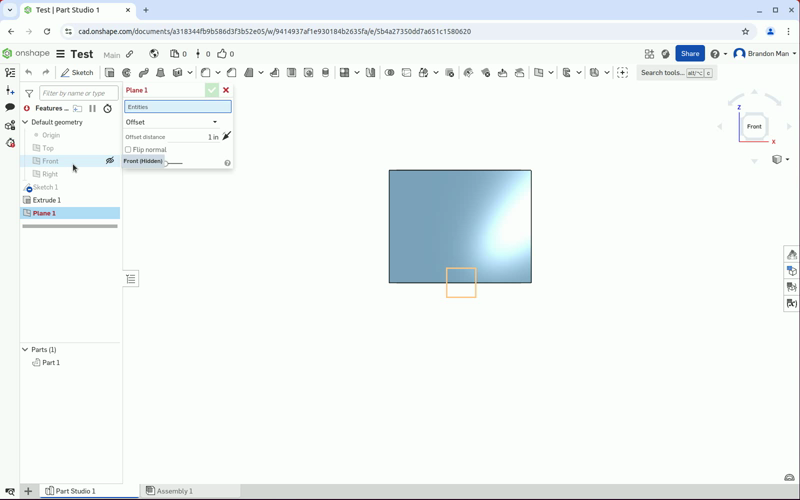
click(73, 163)
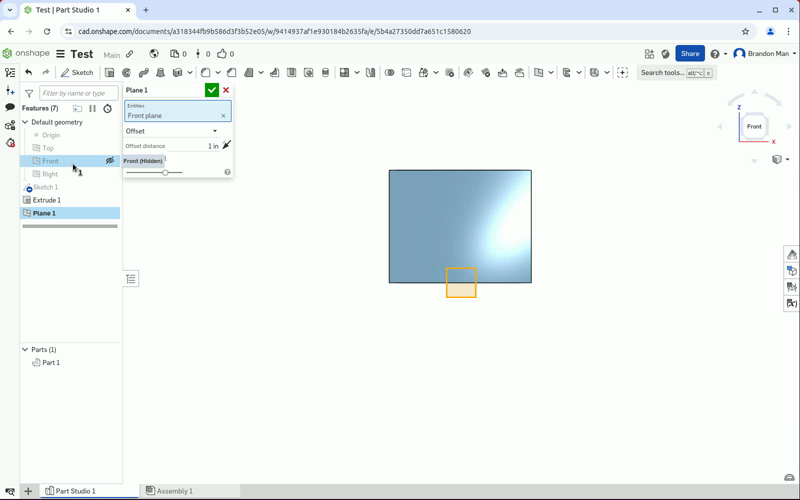
key(tab, 2)
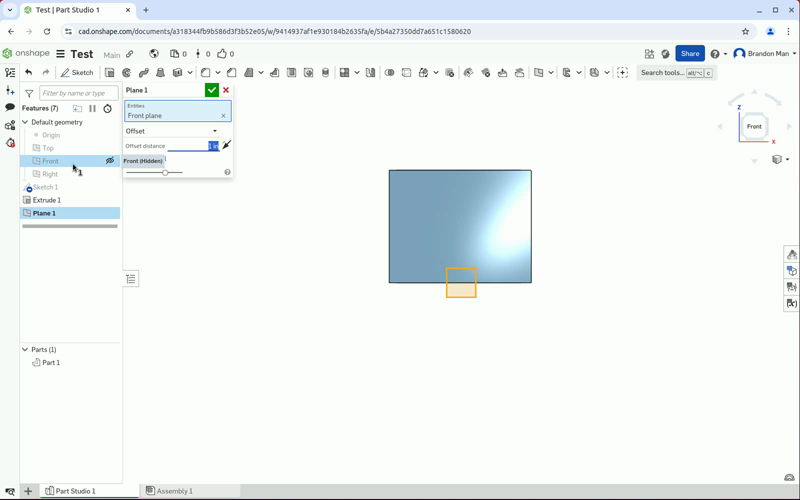
text(18.764)
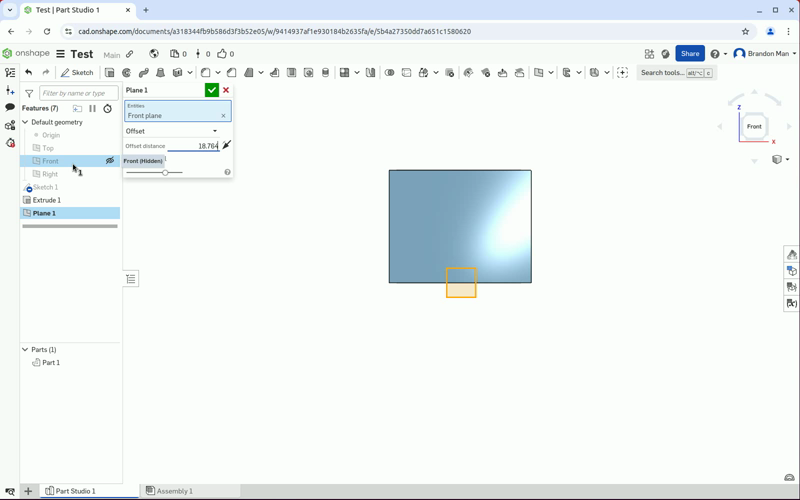
key(enter, 2)
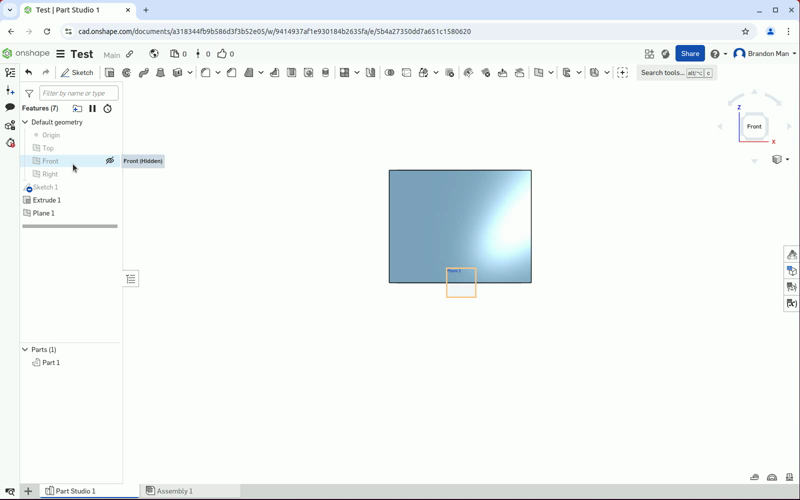
key(shift+s)
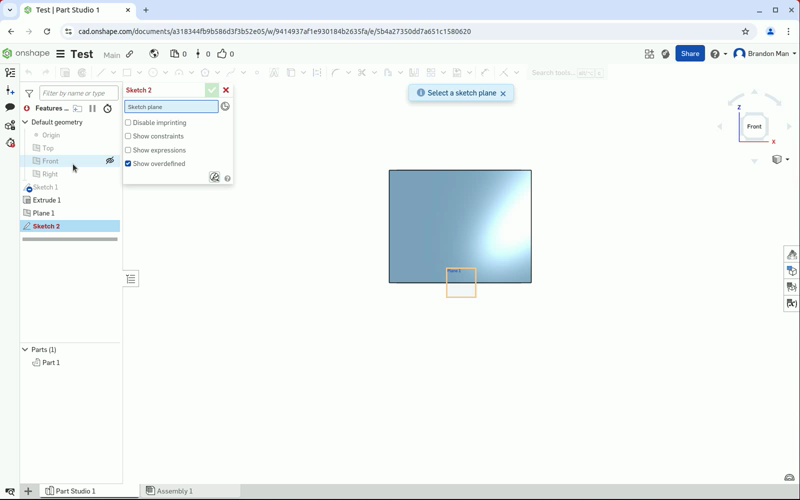
mouse_move(73, 215)
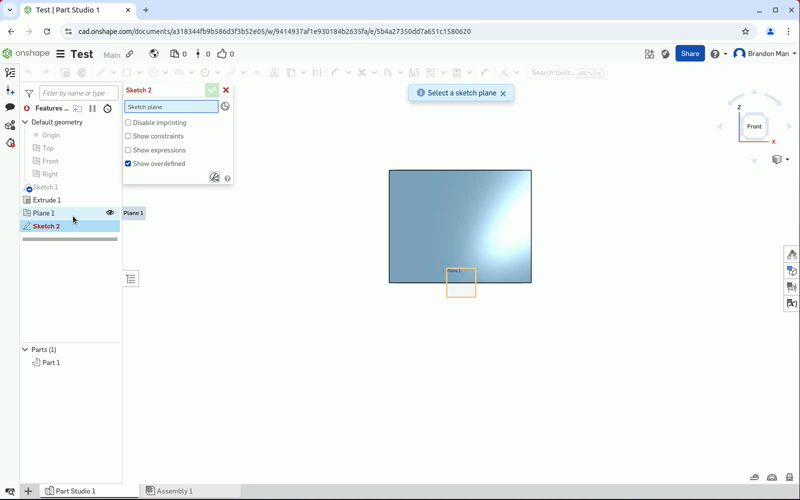
click(73, 215)
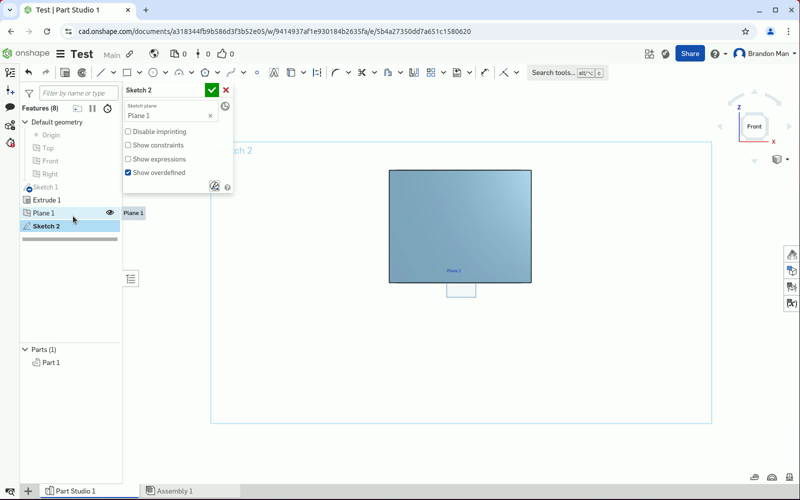
mouse_move(73, 352)
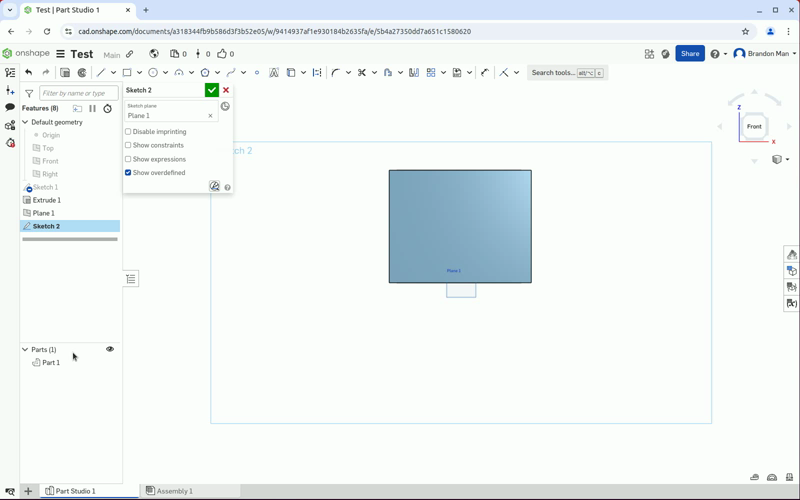
key(y)
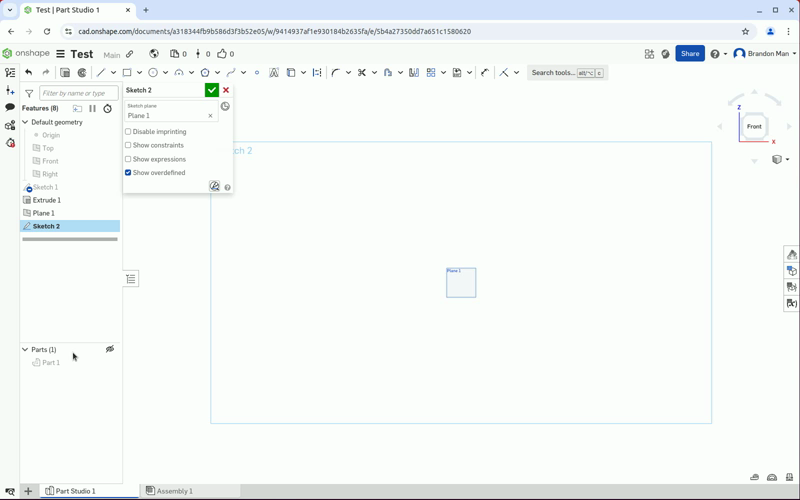
key(c)
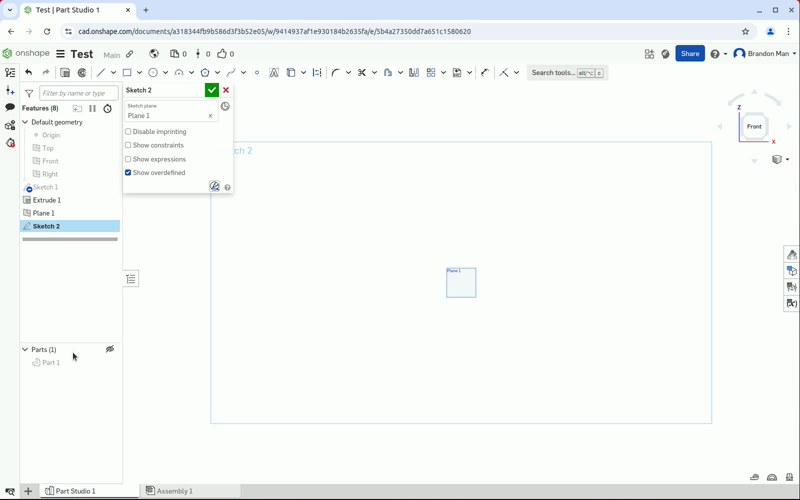
key_down(shift)
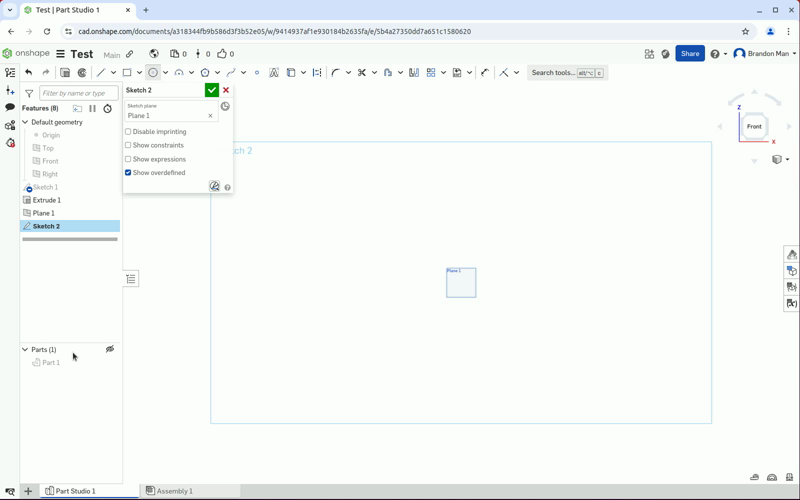
mouse_move(461, 224)
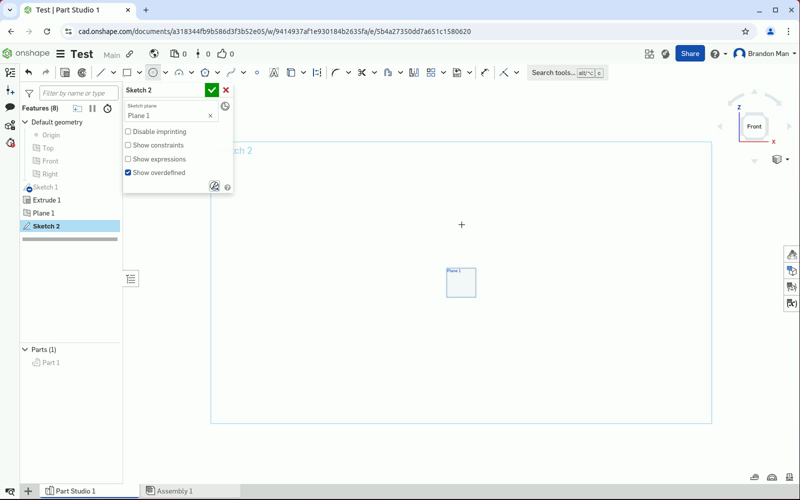
click(461, 224)
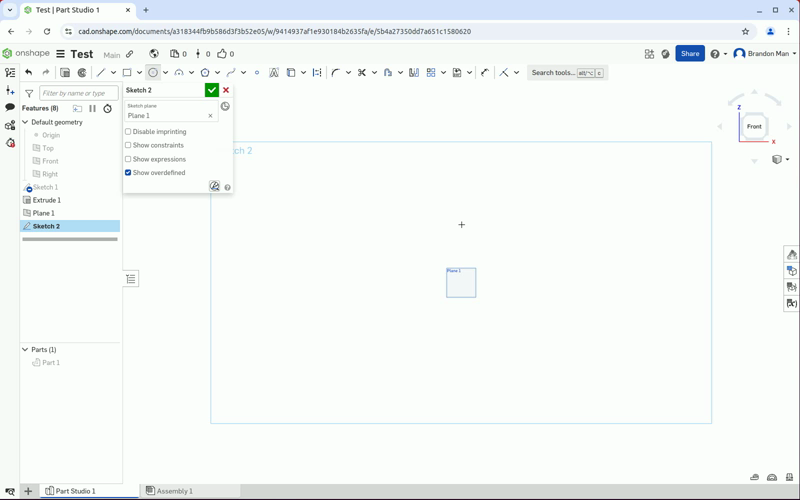
key_up(shift)
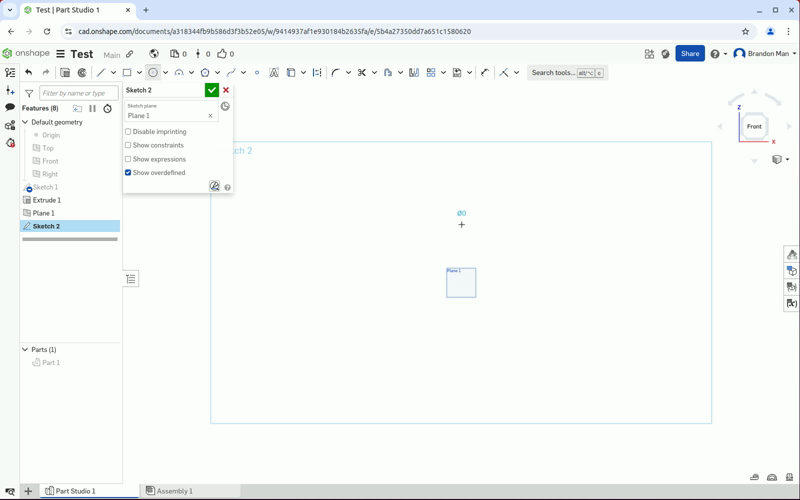
mouse_move(477, 224)
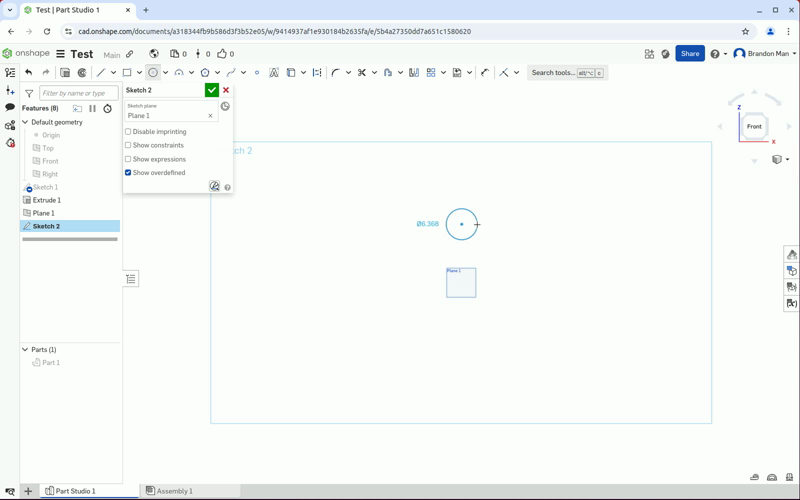
click(477, 224)
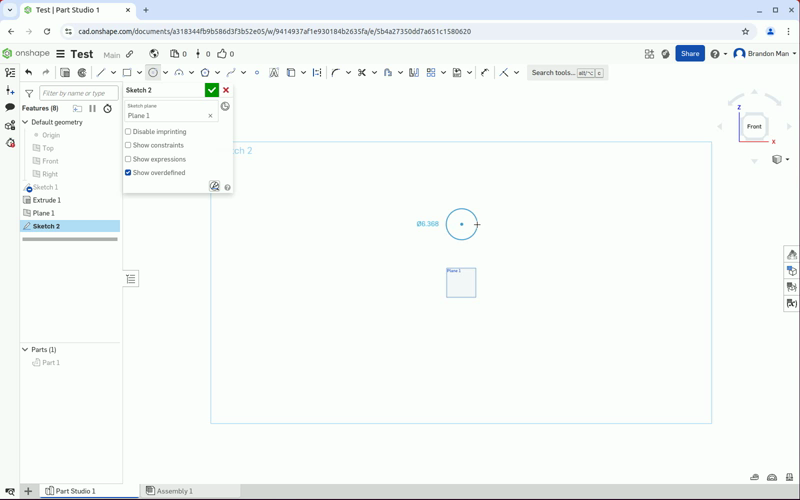
key(esc)
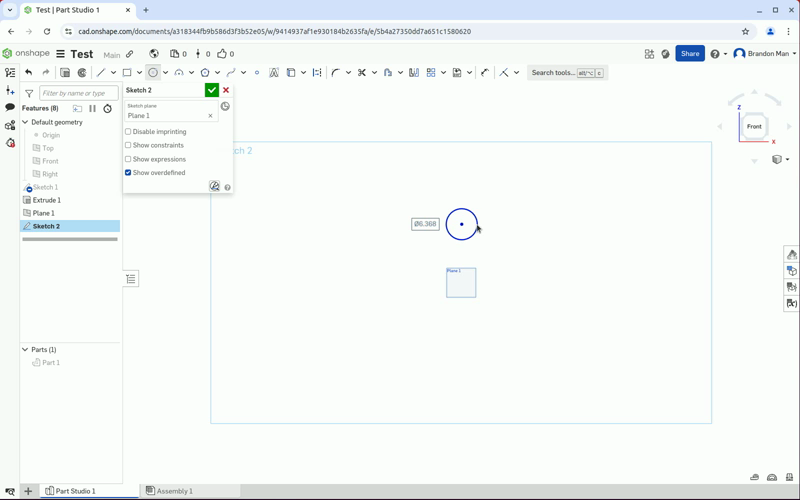
mouse_move(468, 222)
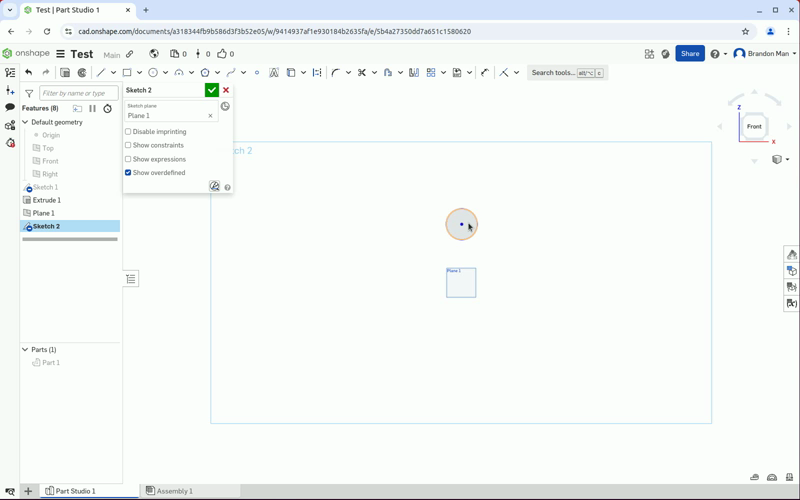
scroll(6)
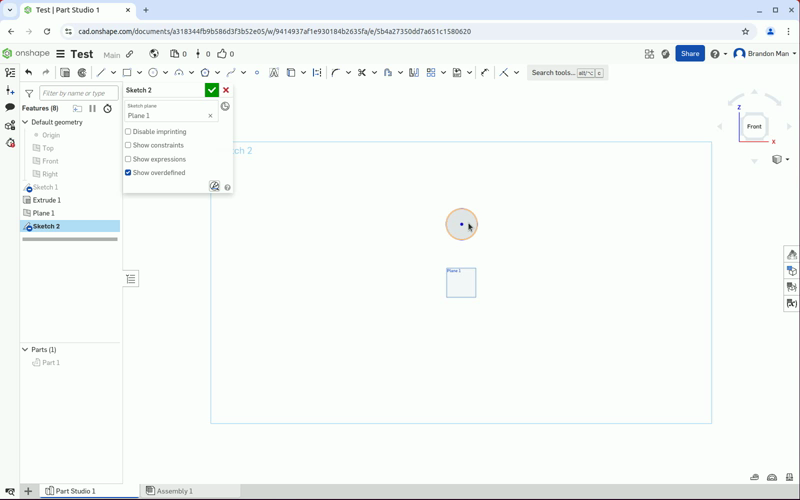
scroll(6)
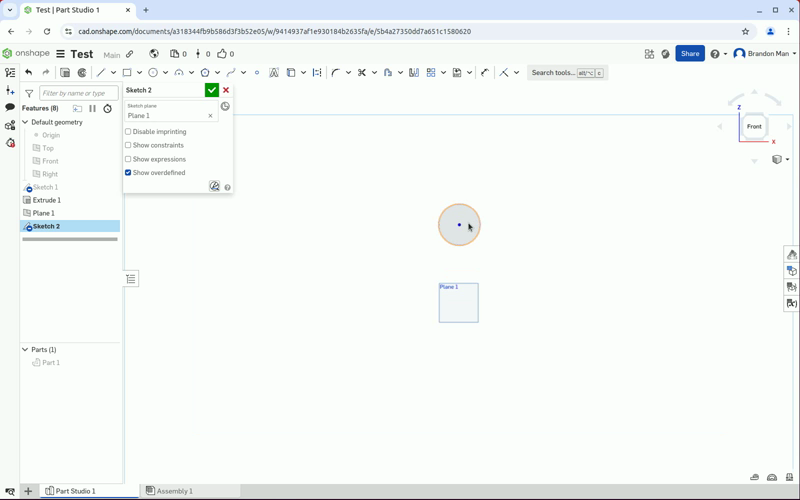
scroll(6)
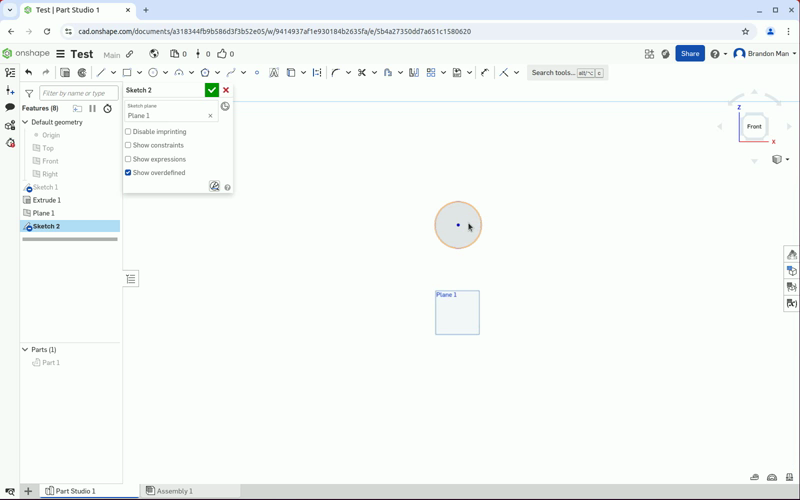
scroll(6)
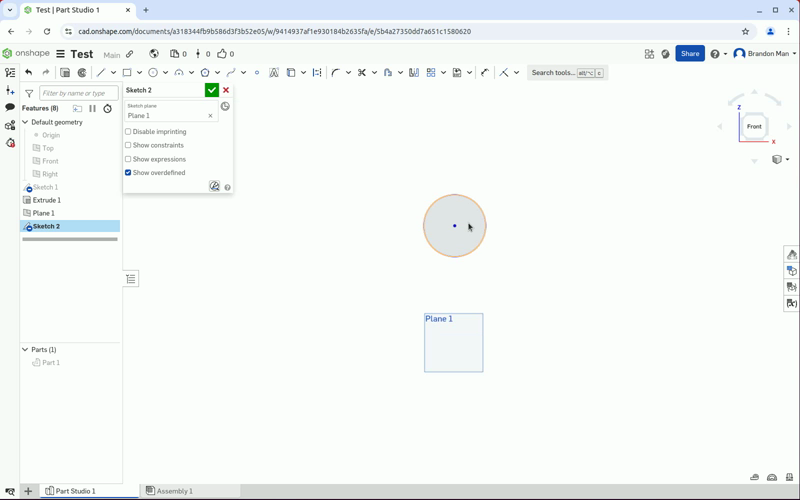
scroll(6)
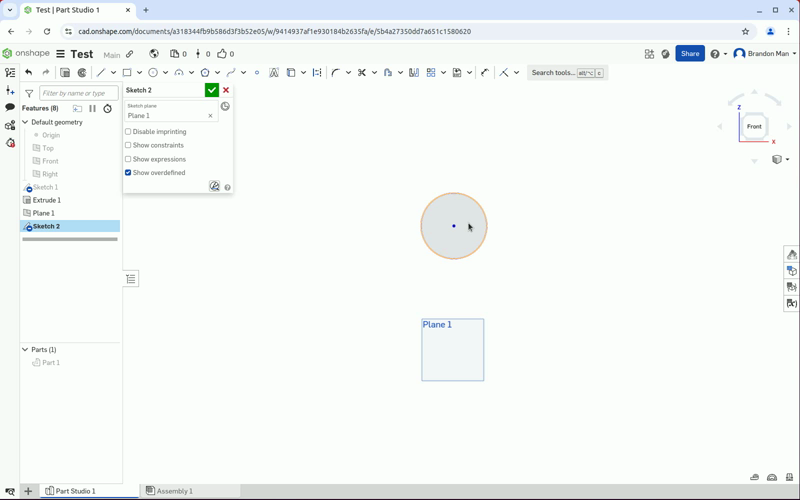
scroll(6)
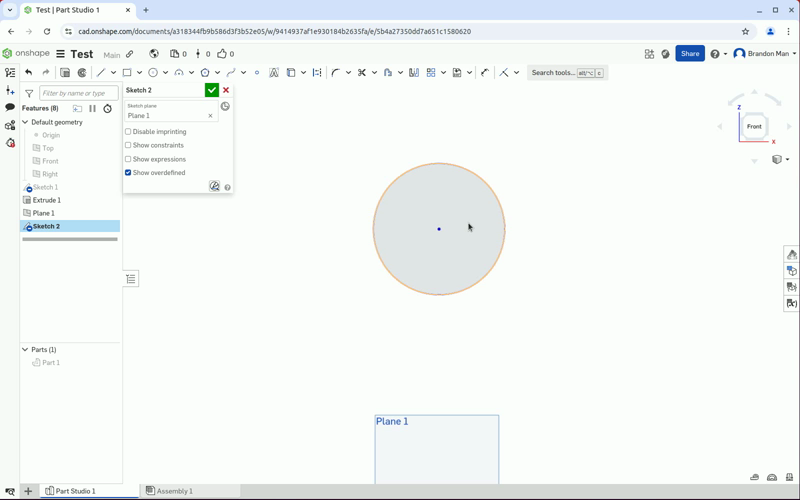
scroll(6)
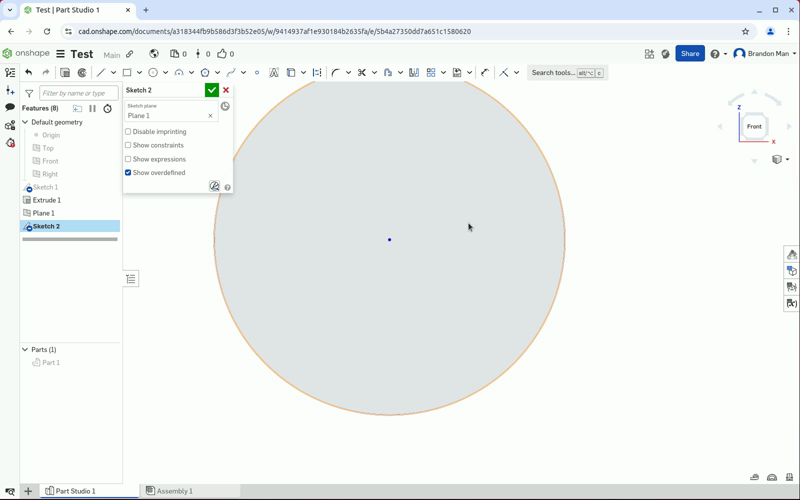
click(468, 222)
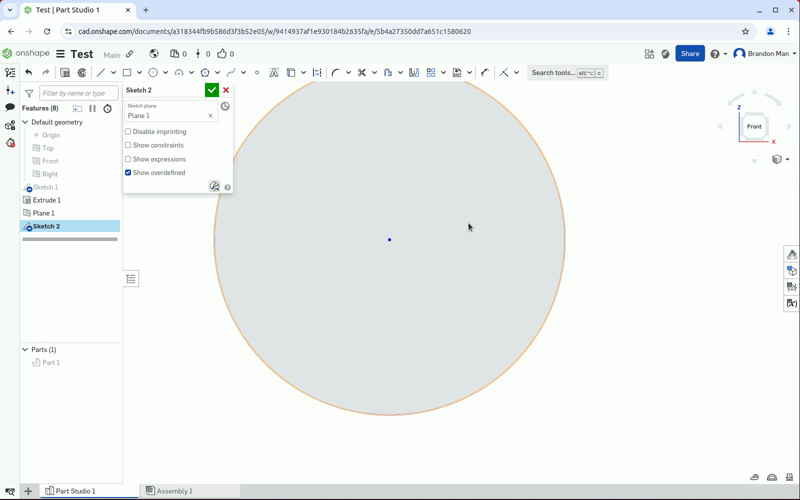
scroll(-6)
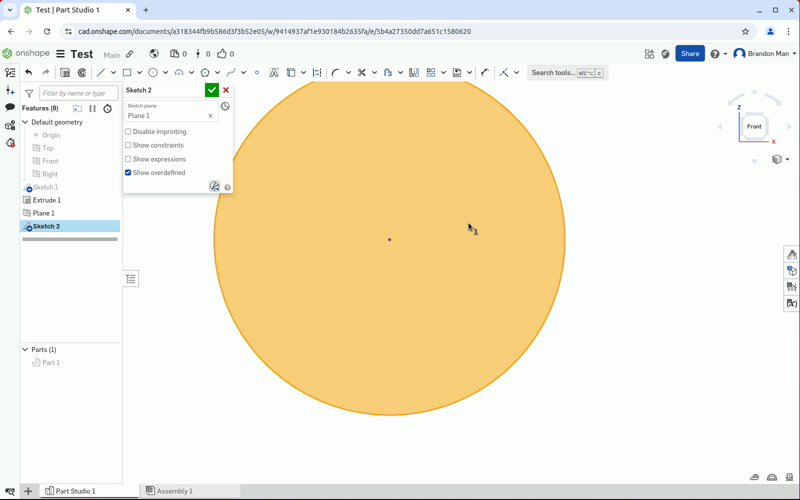
scroll(-6)
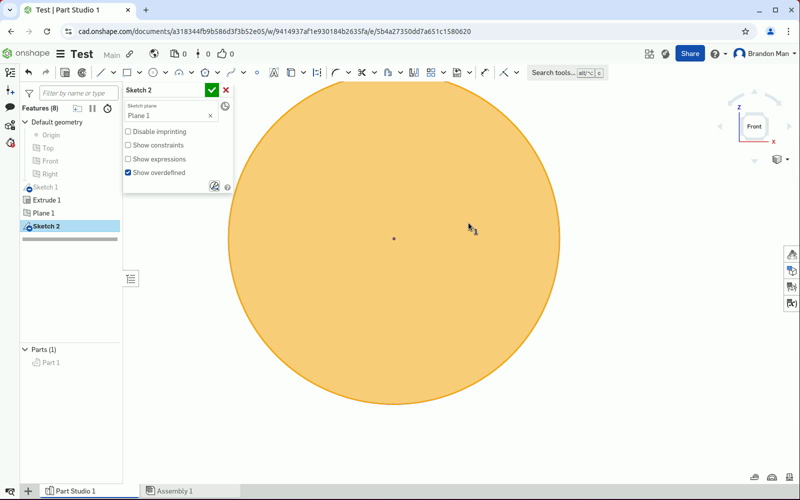
scroll(-6)
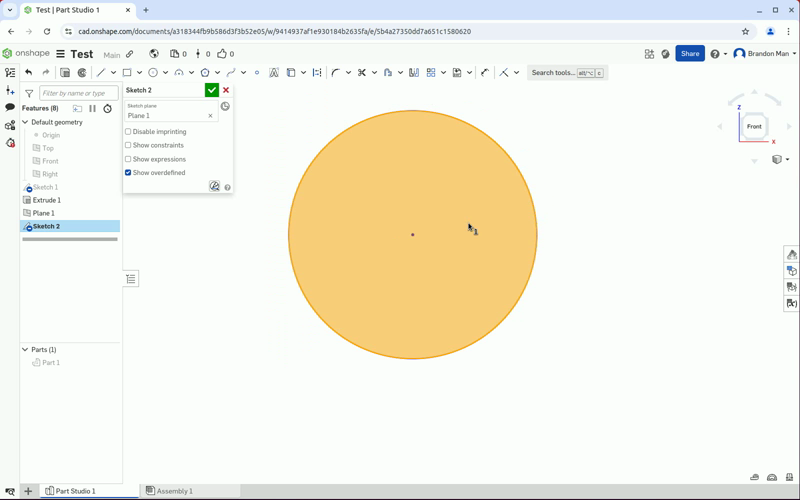
scroll(-6)
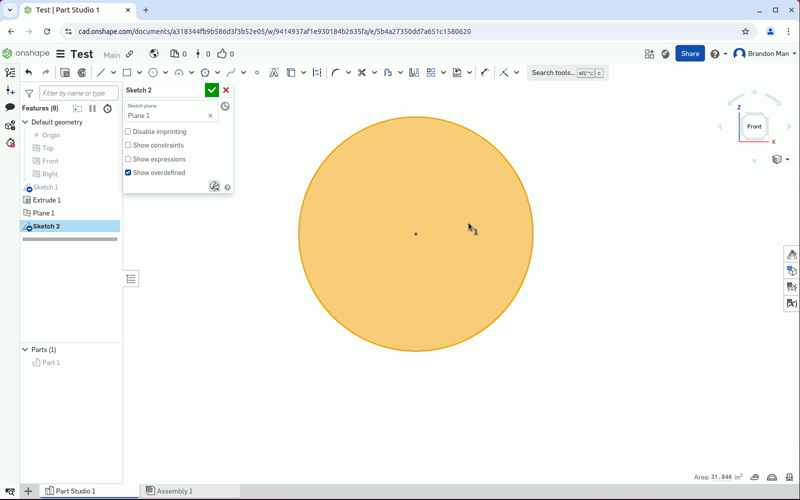
scroll(-6)
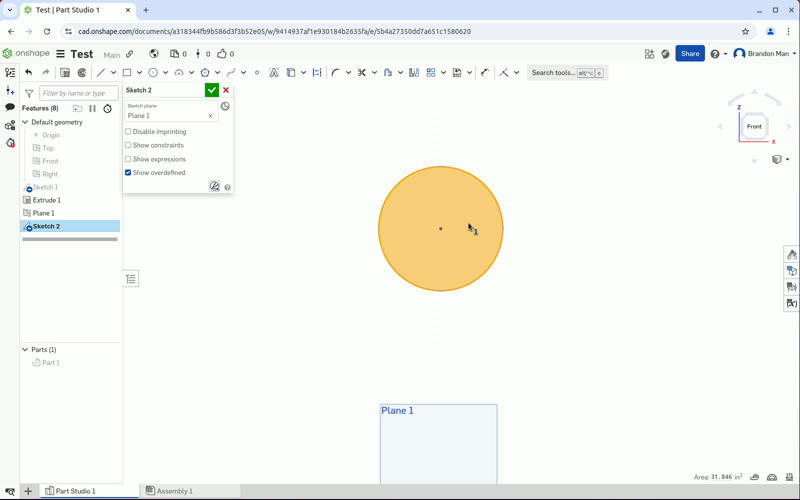
scroll(-6)
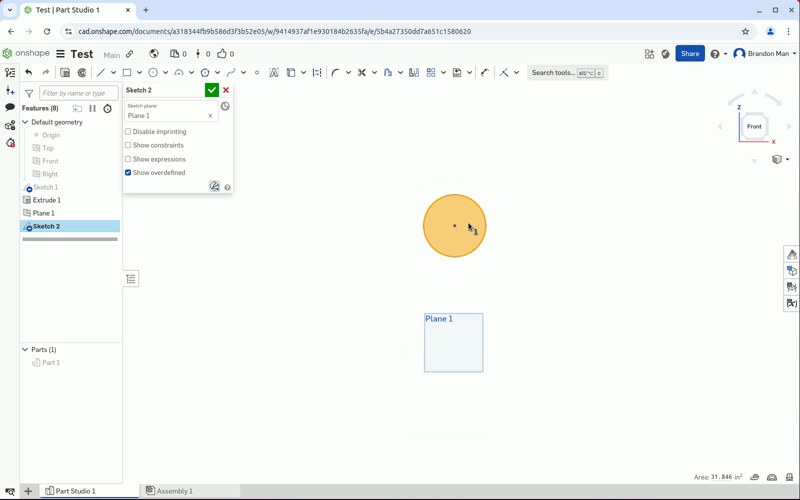
scroll(-6)
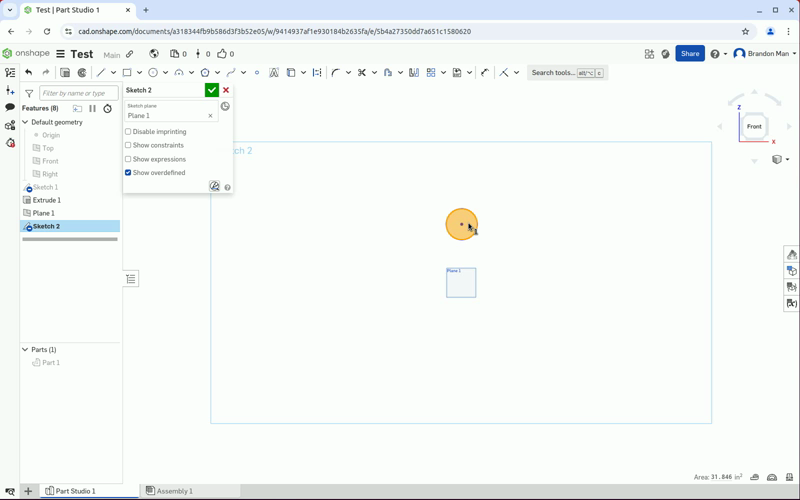
mouse_move(73, 352)
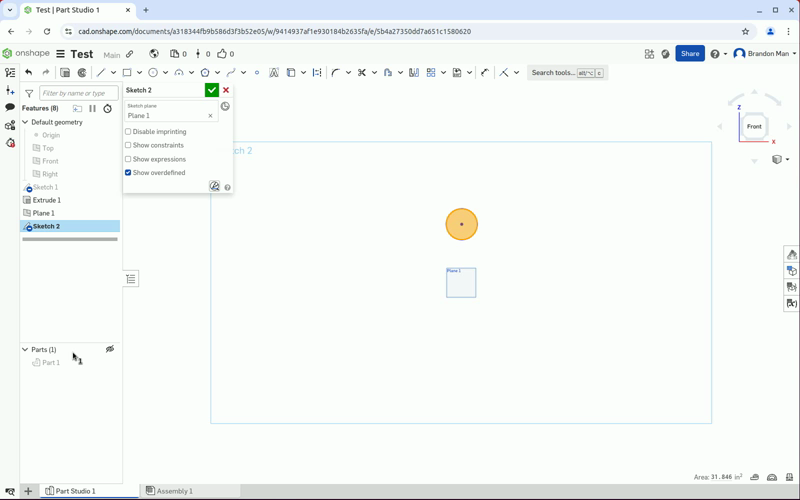
key(shift+y)
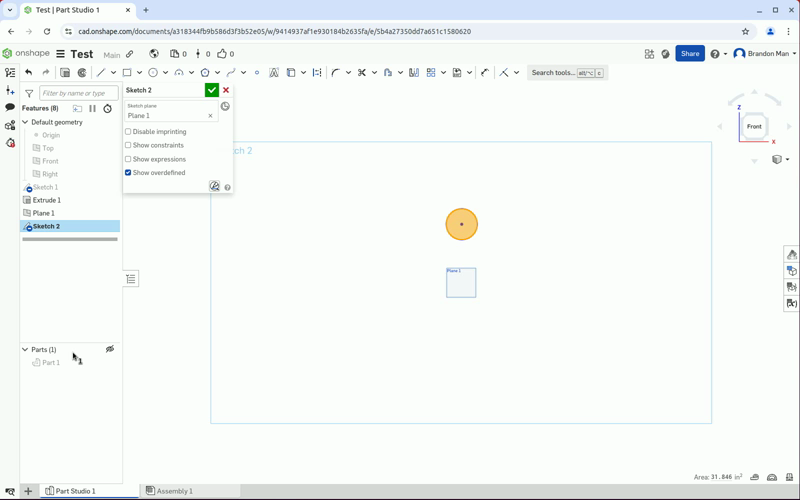
key(shift+e)
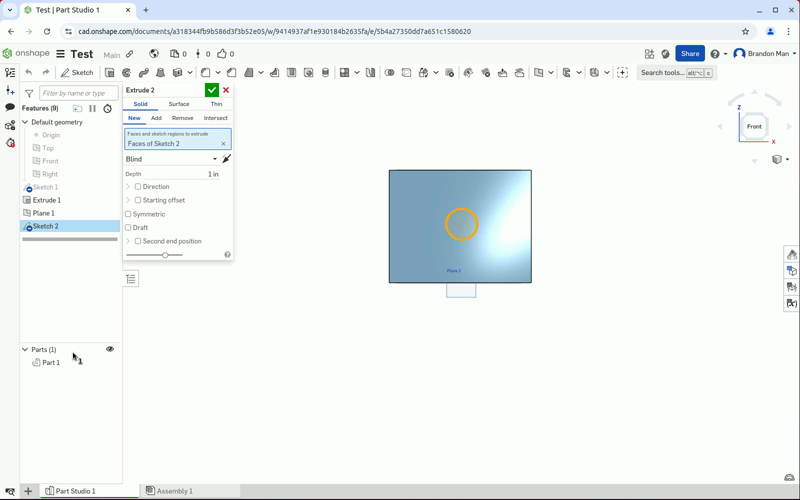
mouse_move(143, 106)
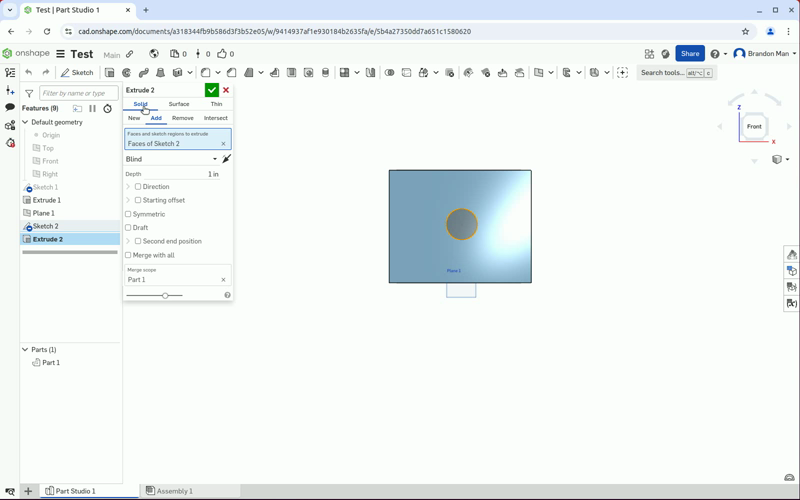
click(143, 106)
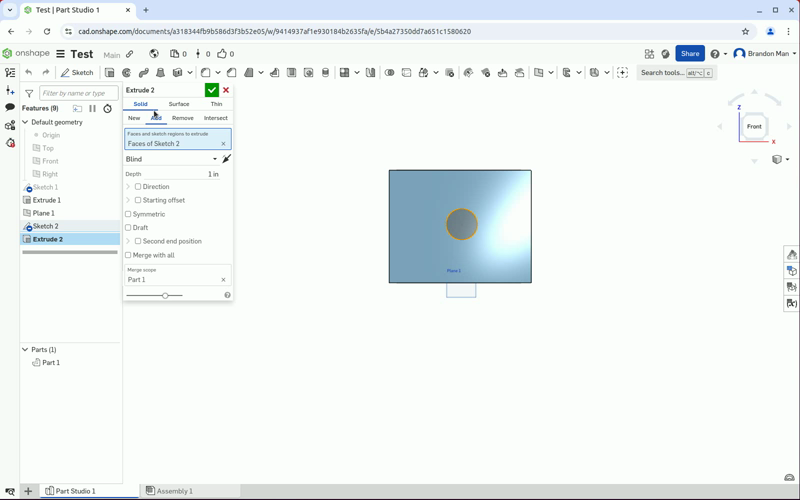
mouse_move(186, 120)
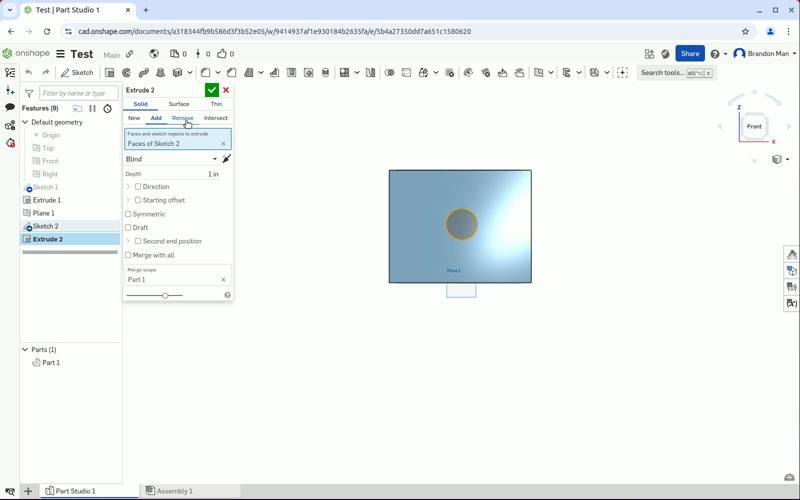
click(186, 120)
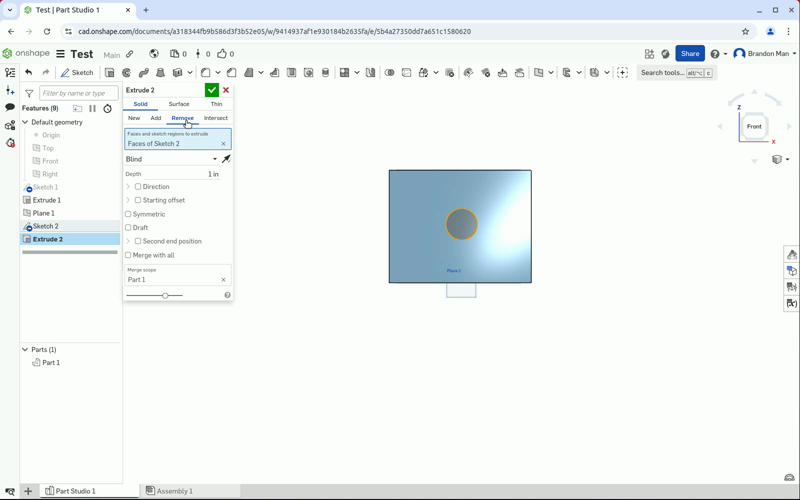
key(tab, 4)
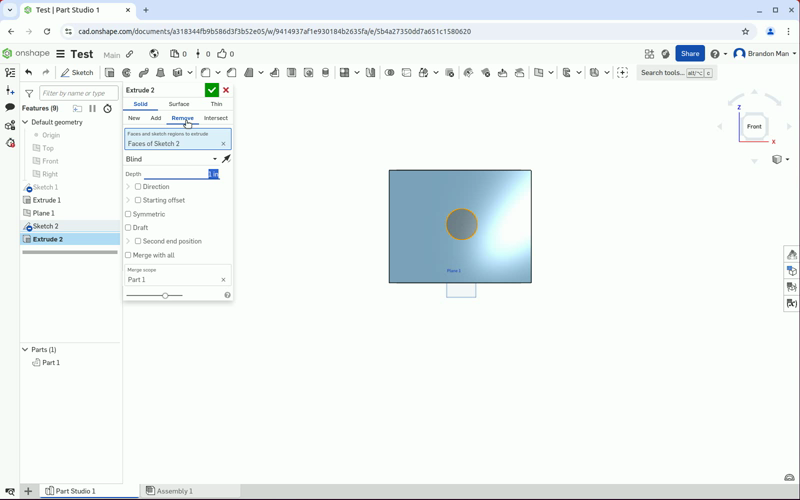
text(30.811)
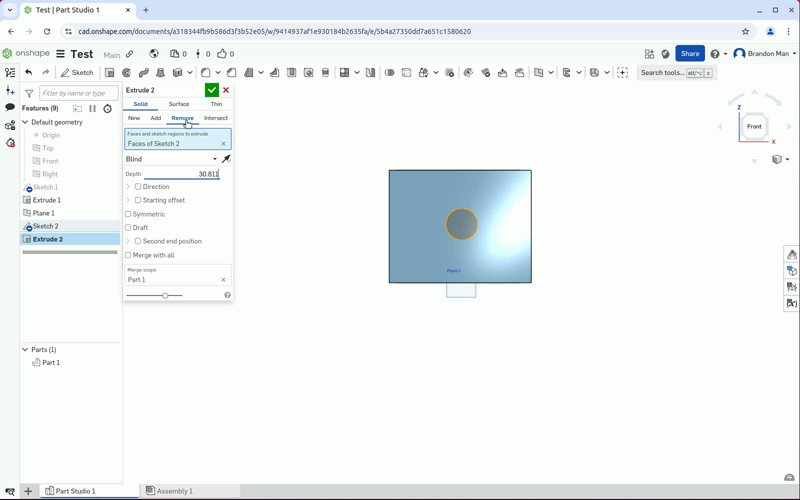
key(tab, 6)
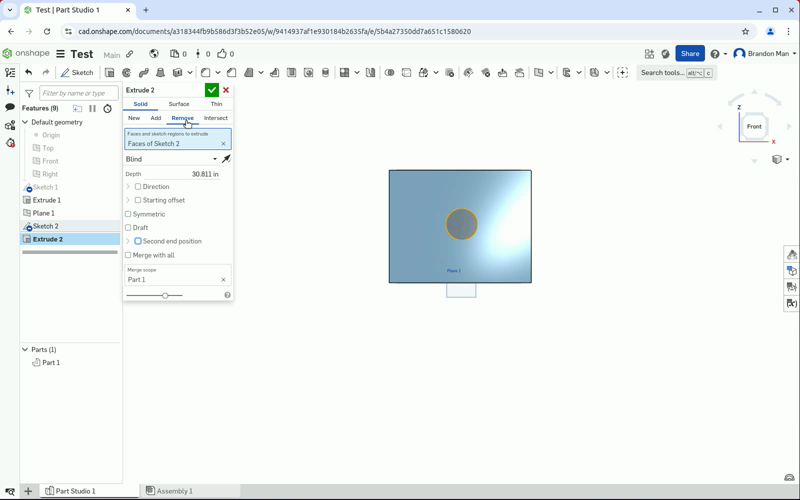
key(space)
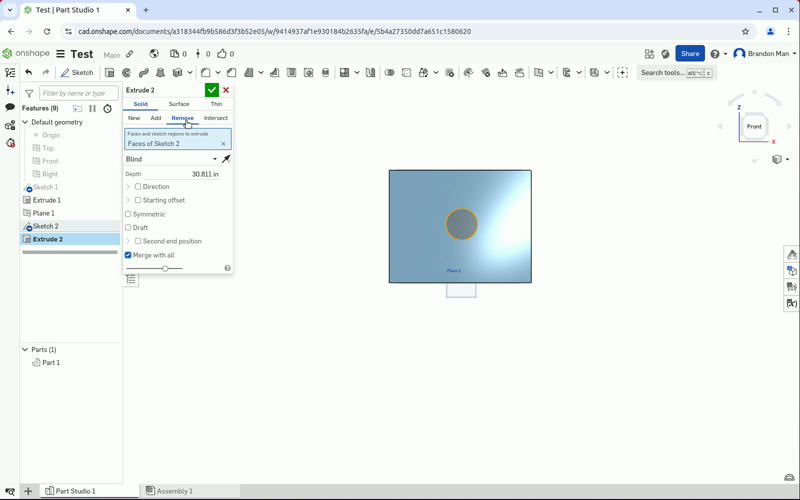
key(enter)
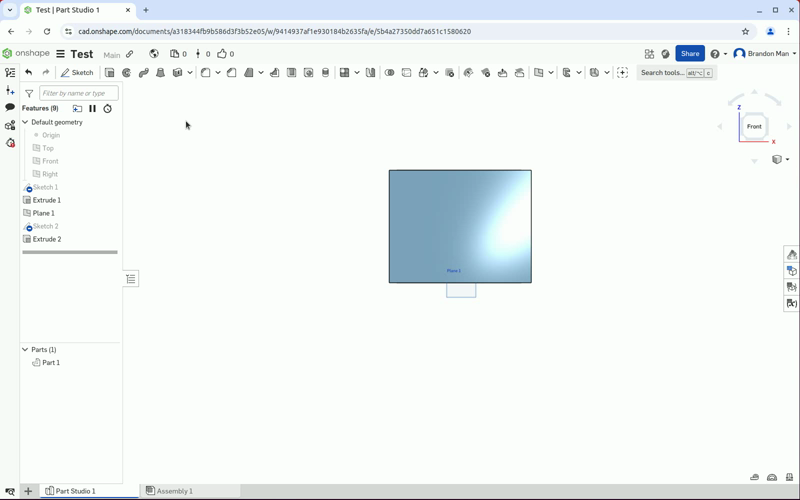
key(shift+h)
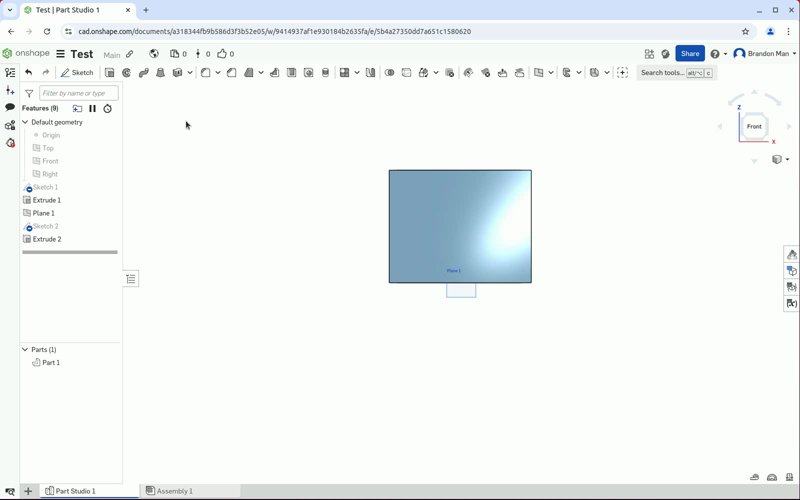
key(shift+h)
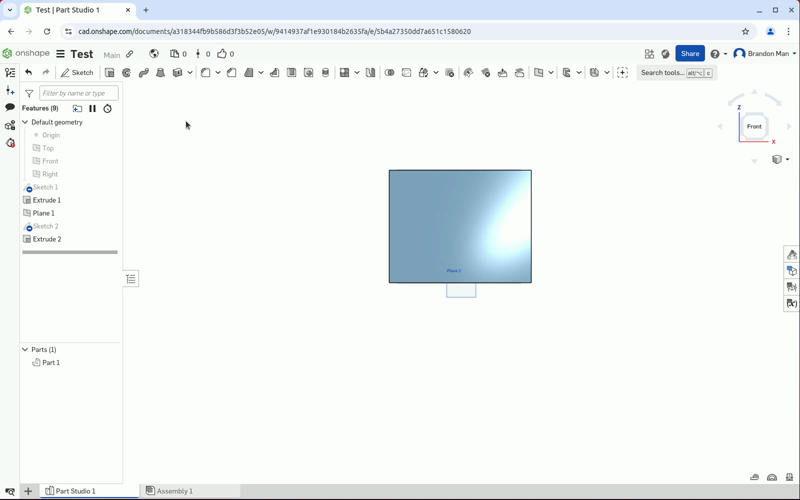
mouse_move(73, 189)
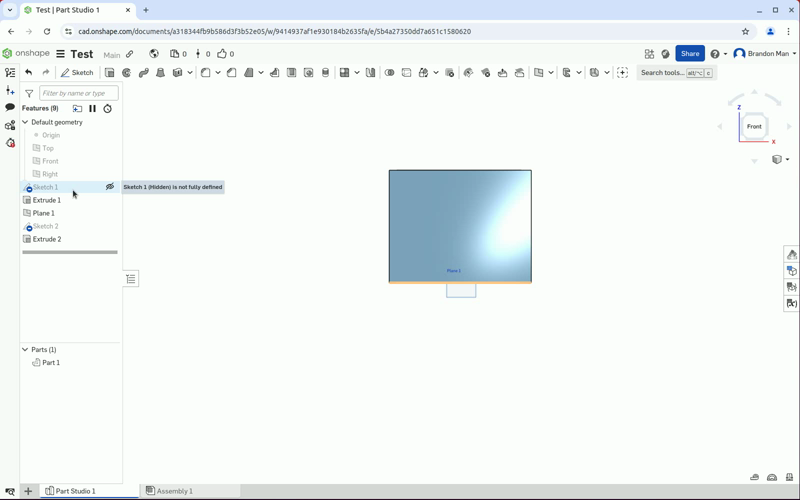
click(73, 189)
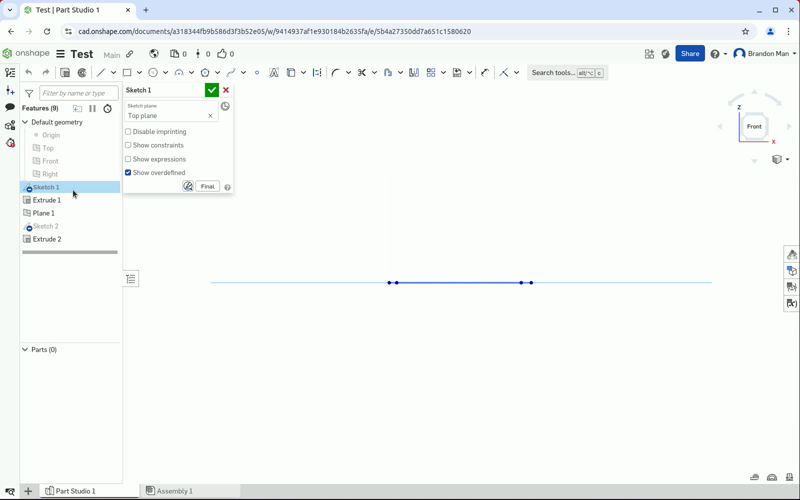
mouse_move(229, 92)
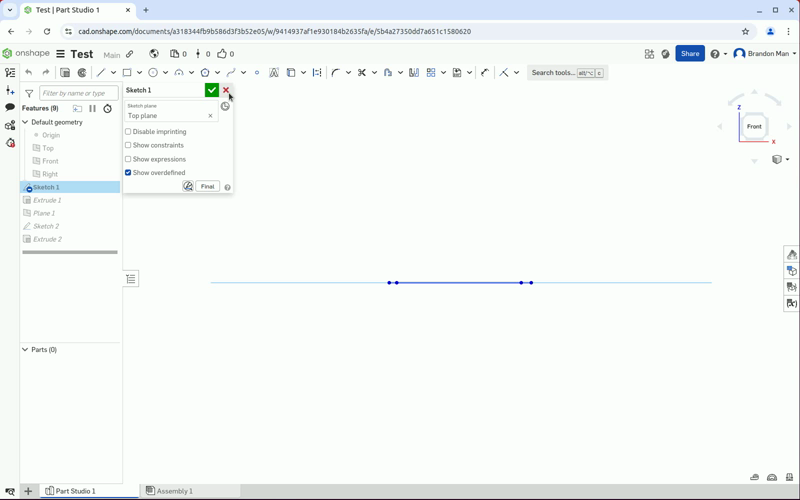
click(229, 92)
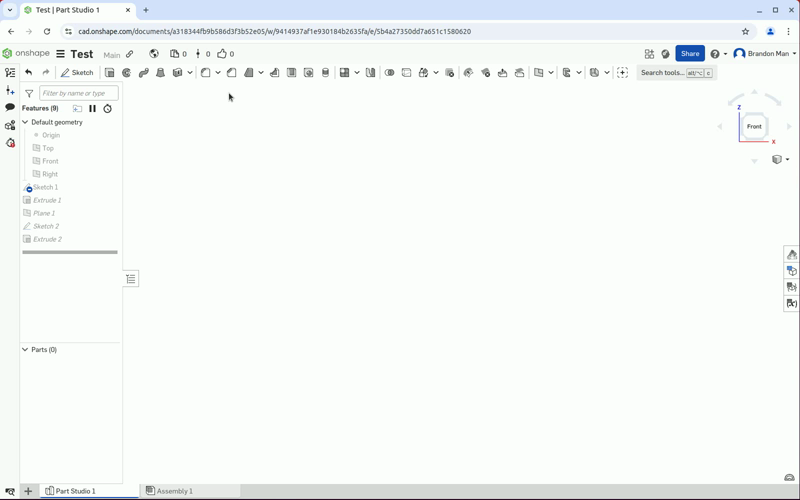
mouse_move(73, 352)
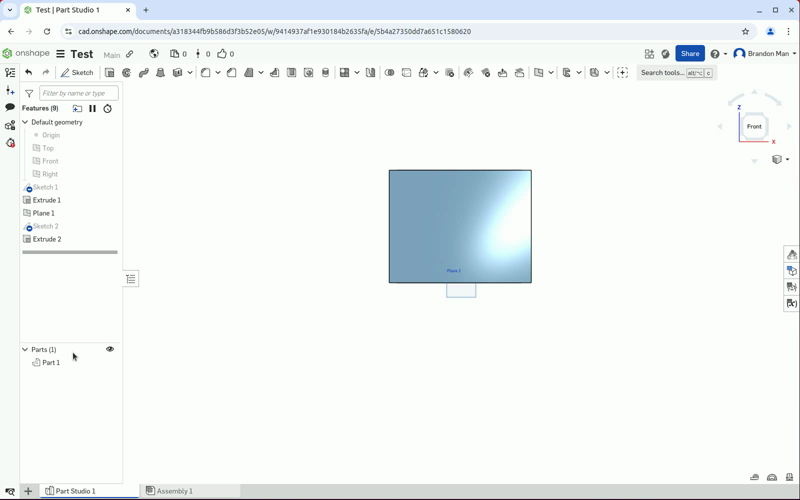
key(y)
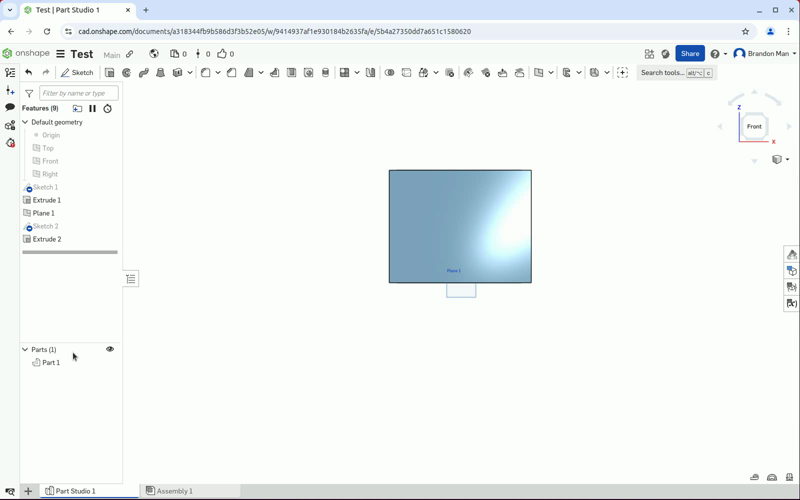
key(shift+p)
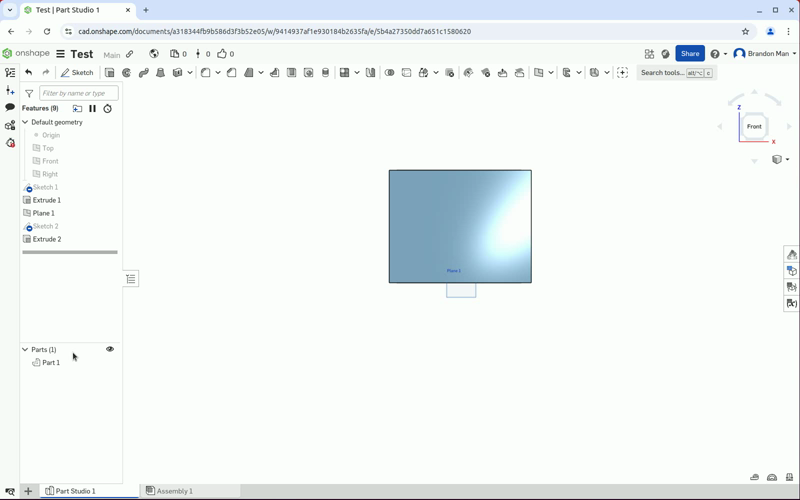
key(space)
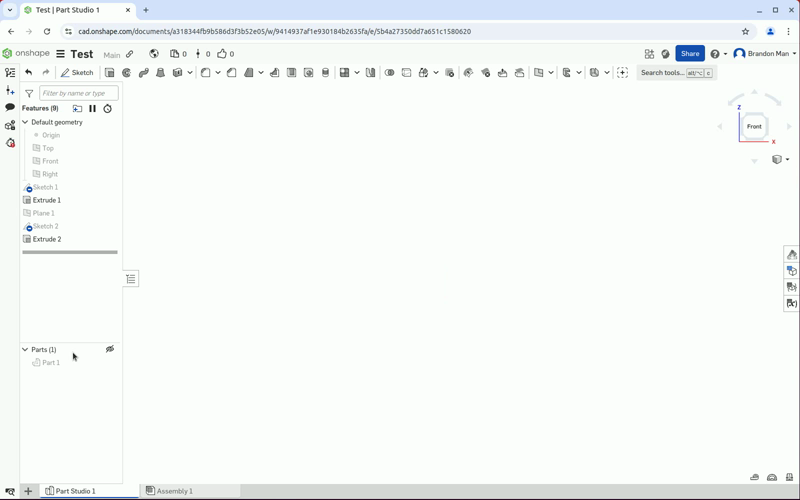
key_down(shift)
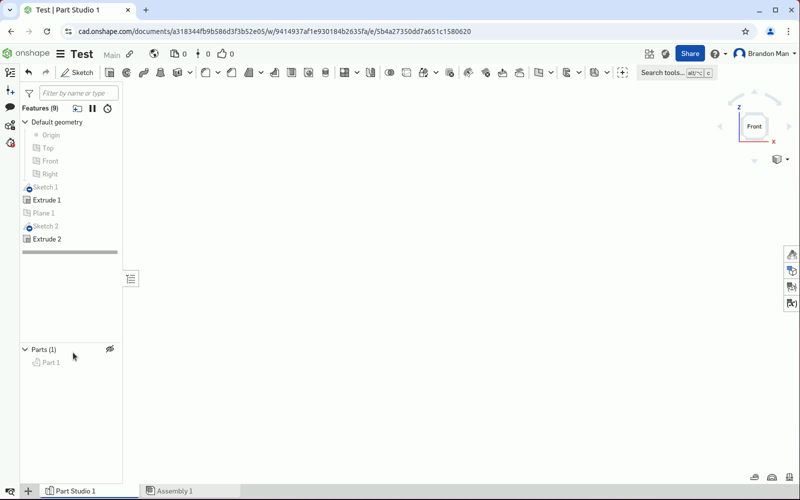
key(left)
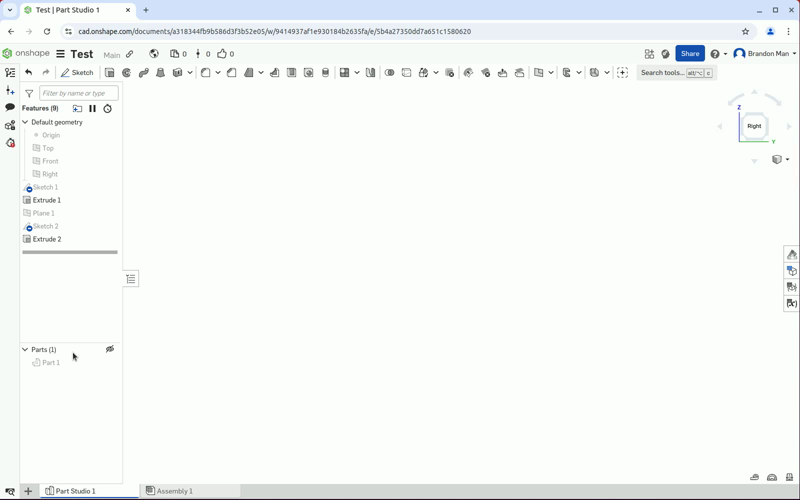
key_up(shift)
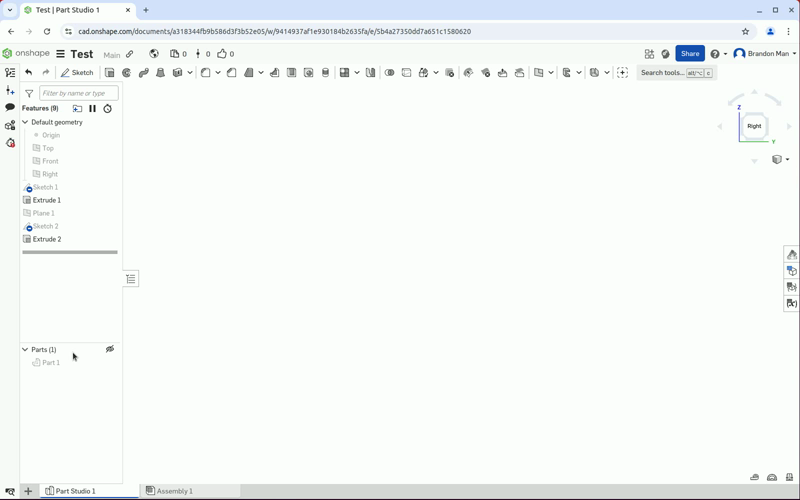
mouse_move(73, 352)
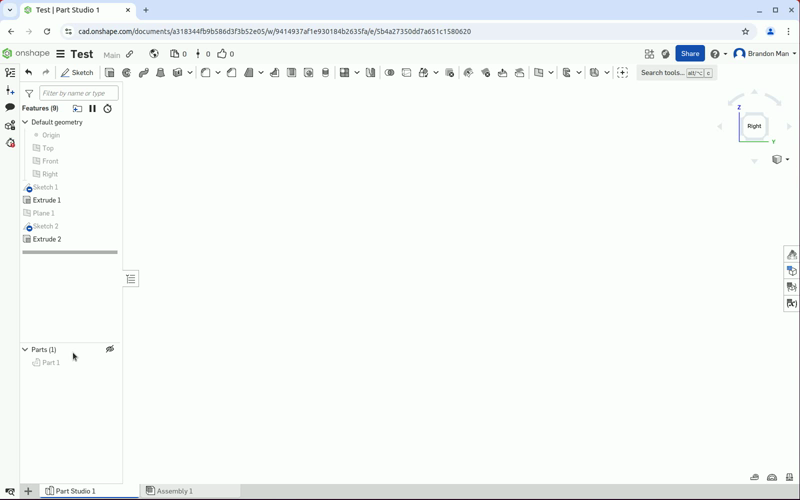
key(shift+y)
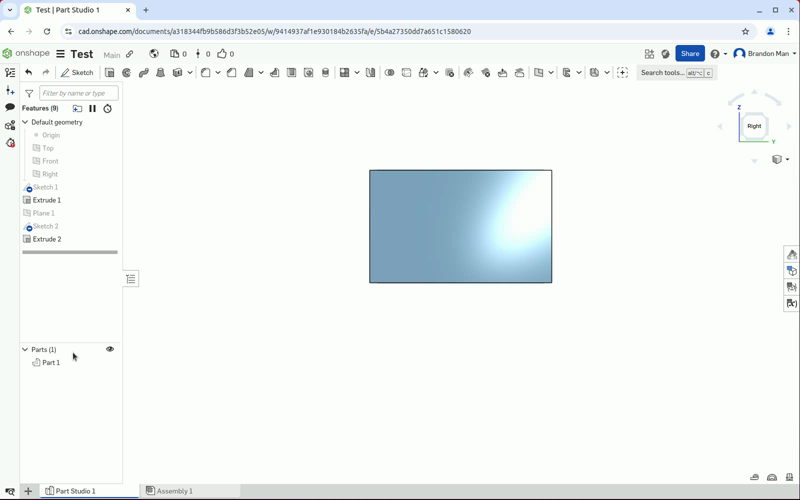
mouse_move(541, 75)
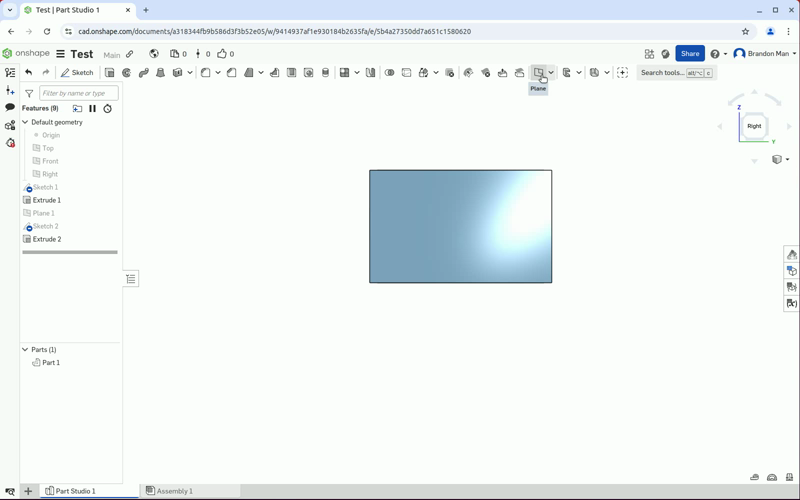
click(541, 75)
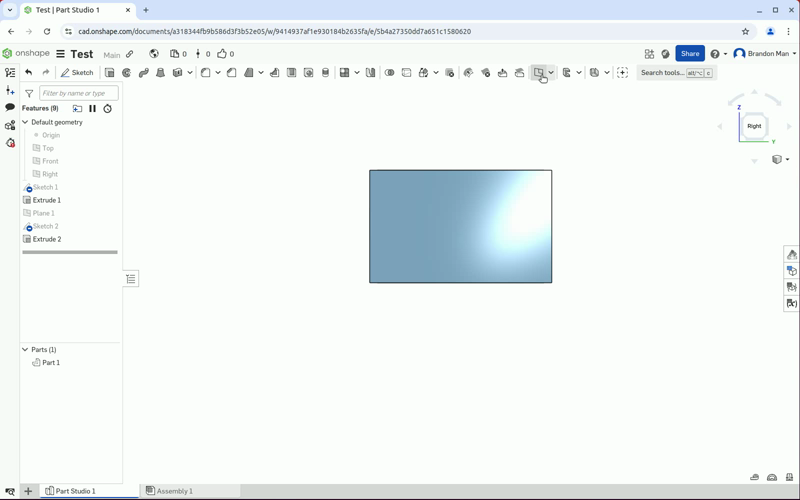
mouse_move(73, 176)
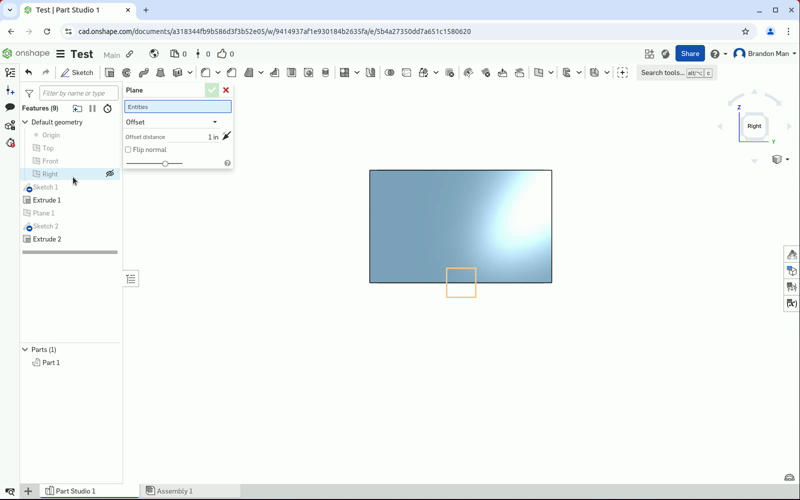
click(73, 176)
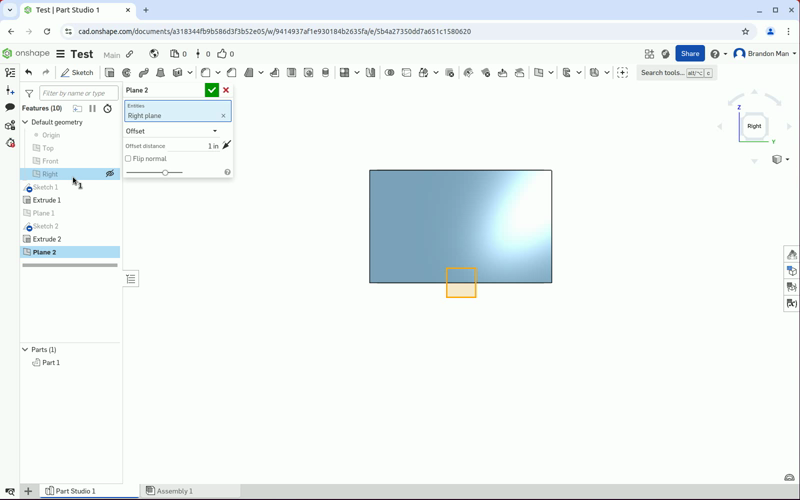
key(tab, 2)
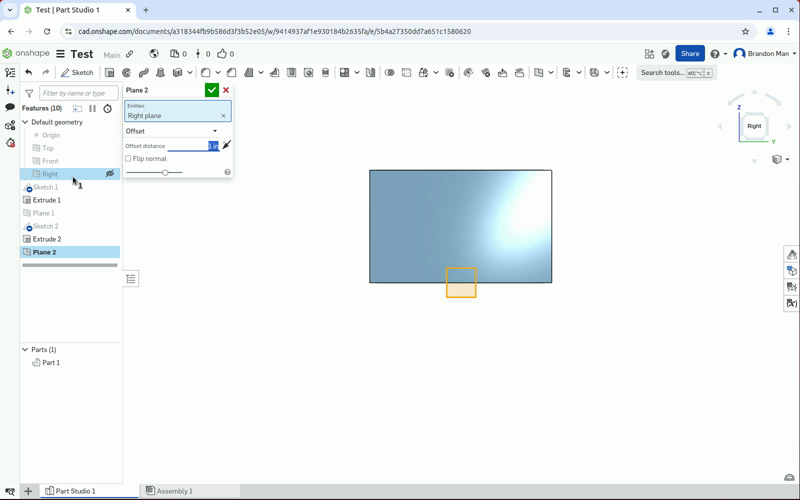
text(14.697)
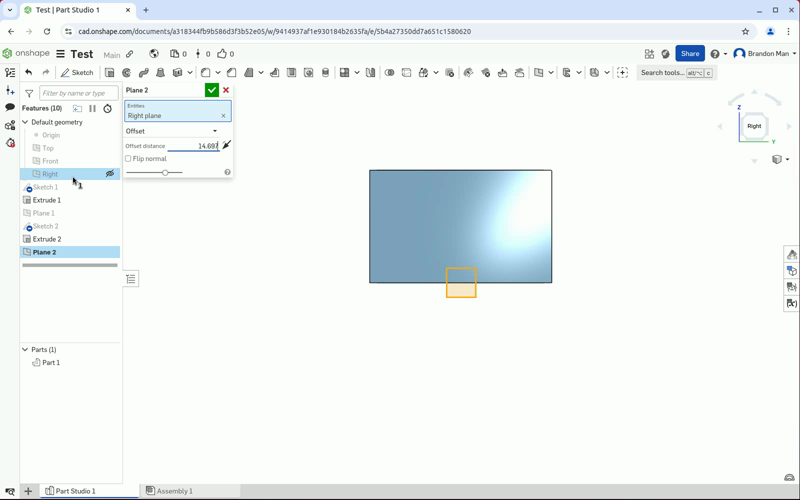
key(enter, 2)
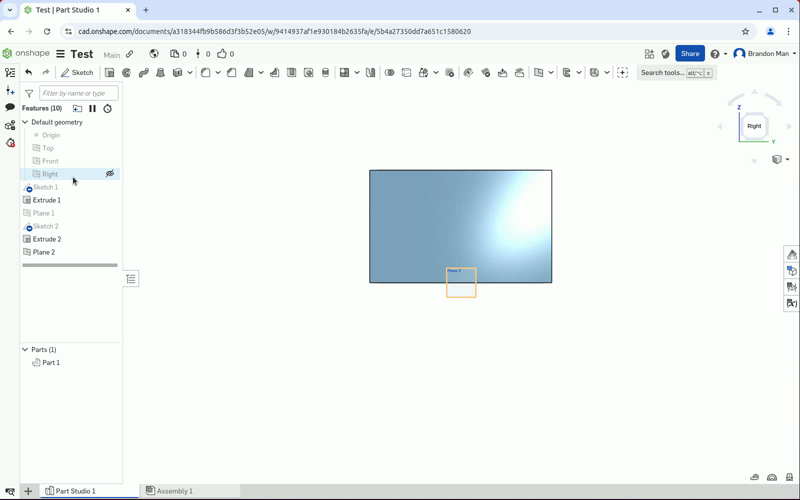
key(shift+s)
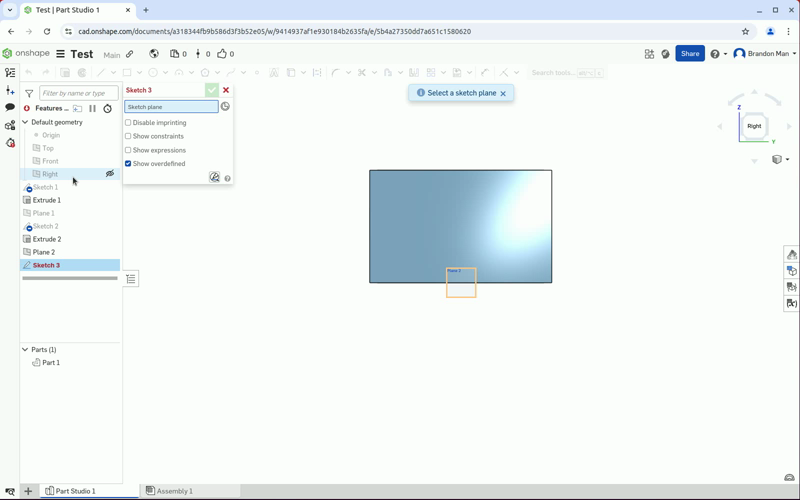
mouse_move(73, 254)
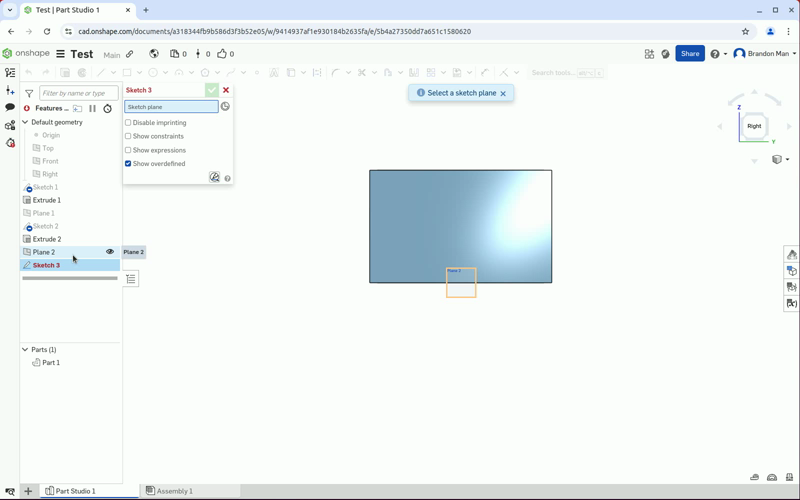
click(73, 254)
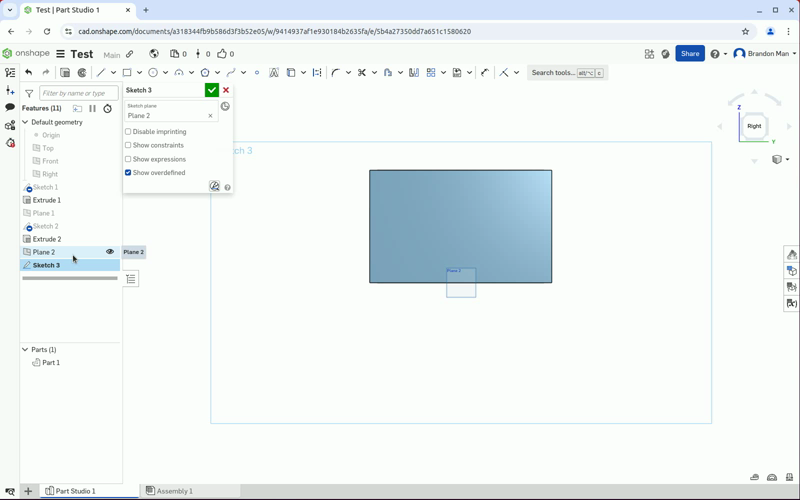
mouse_move(73, 352)
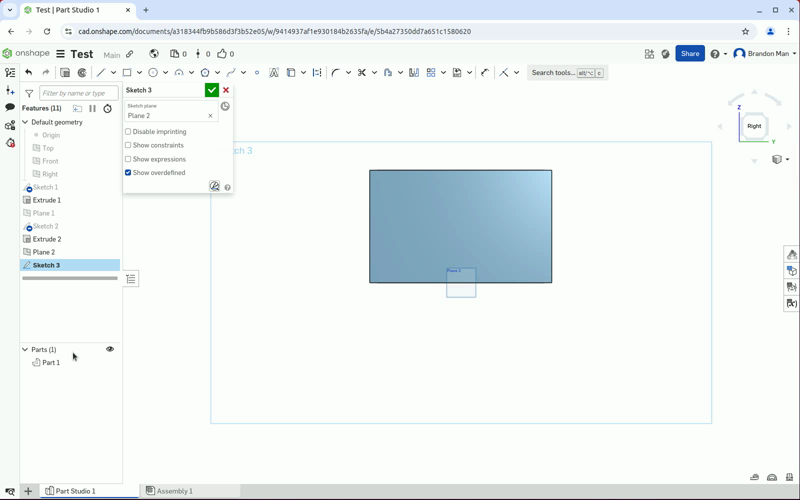
key(y)
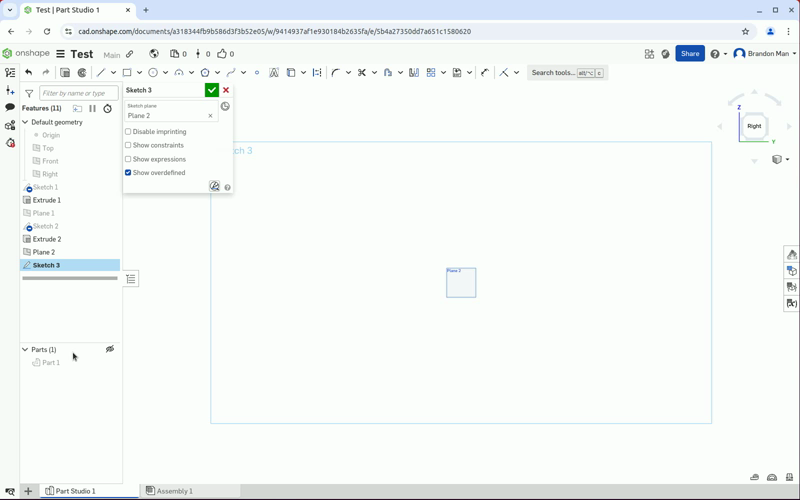
key(l)
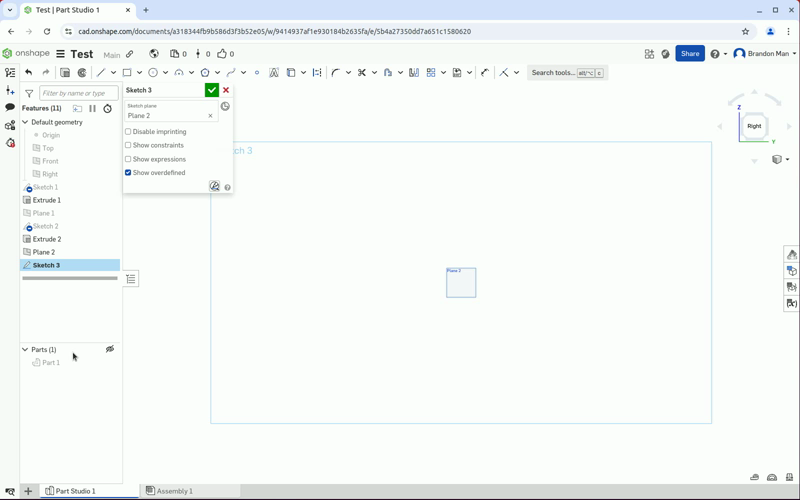
key_down(shift)
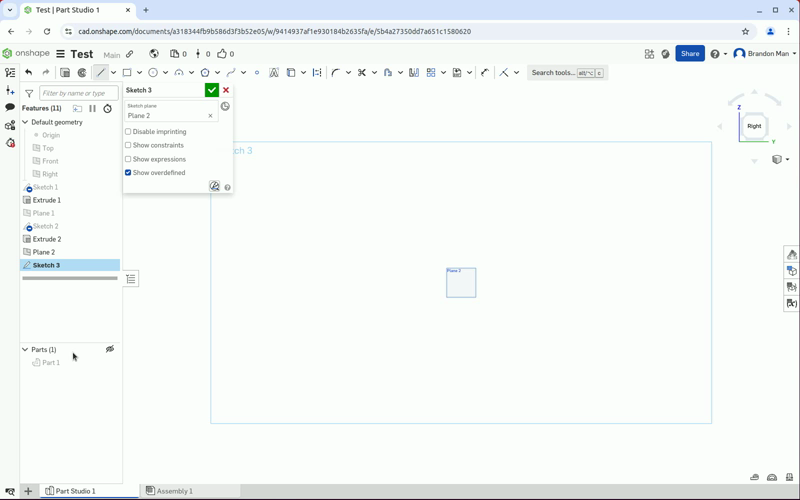
mouse_move(419, 205)
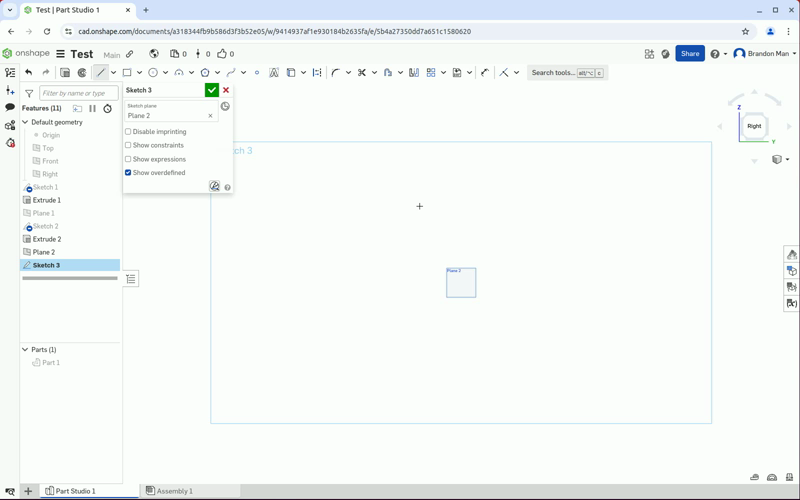
click(419, 205)
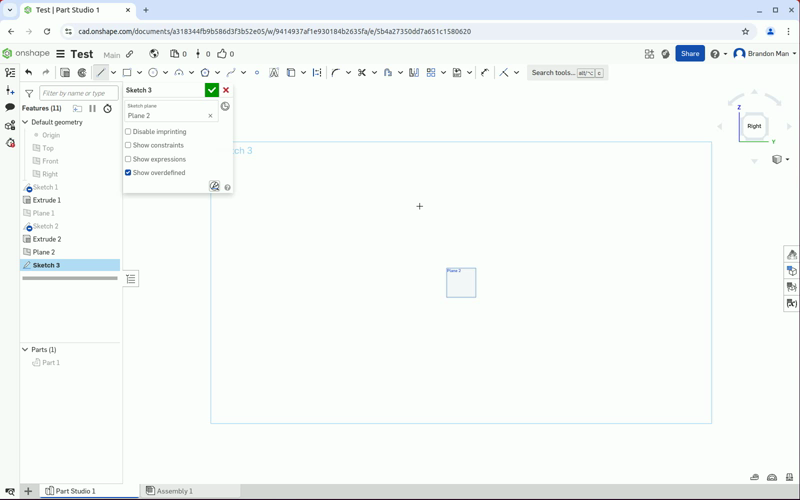
key_up(shift)
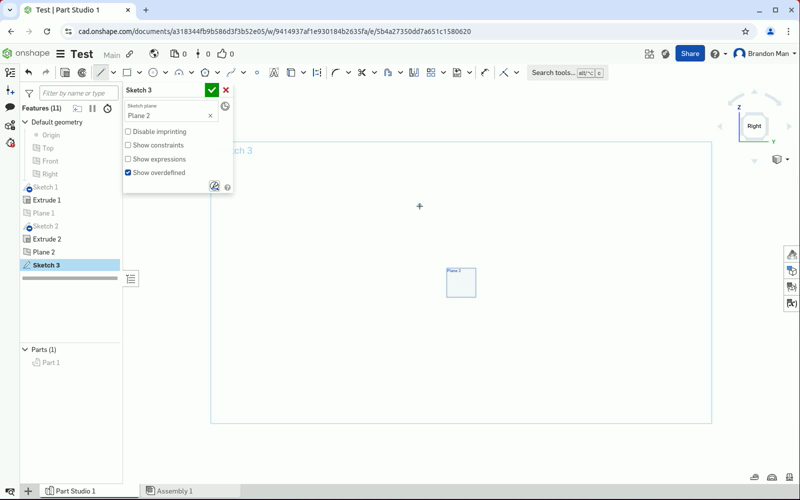
key_down(shift)
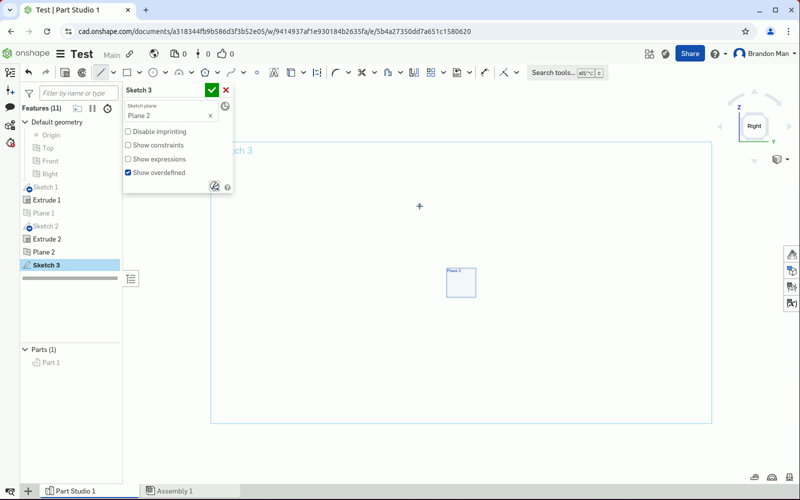
mouse_move(504, 205)
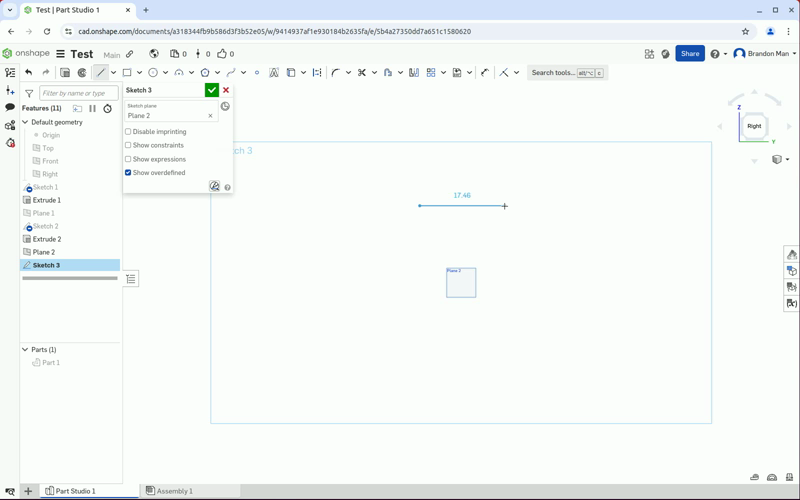
click(504, 205)
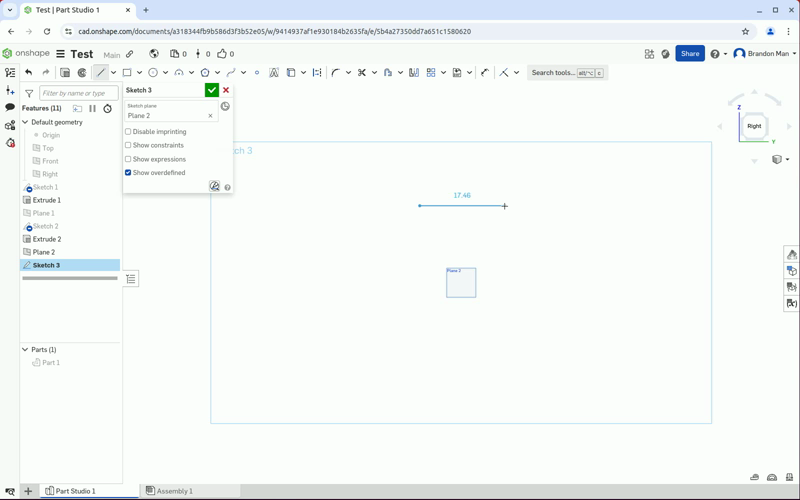
key_up(shift)
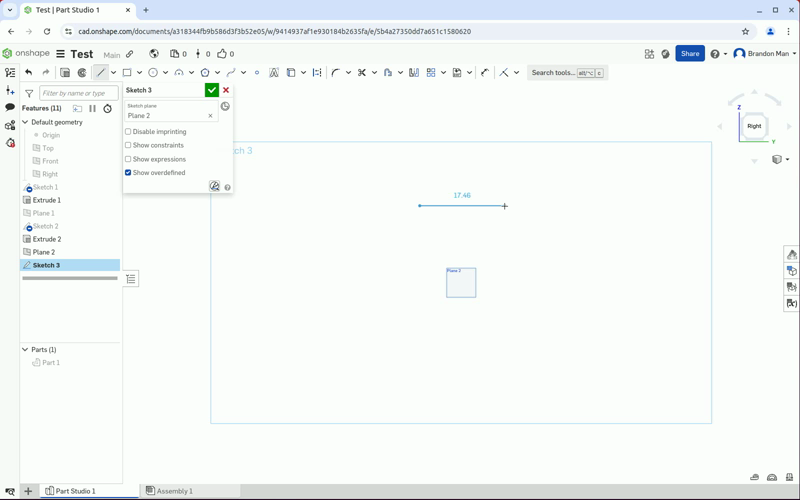
key_down(shift)
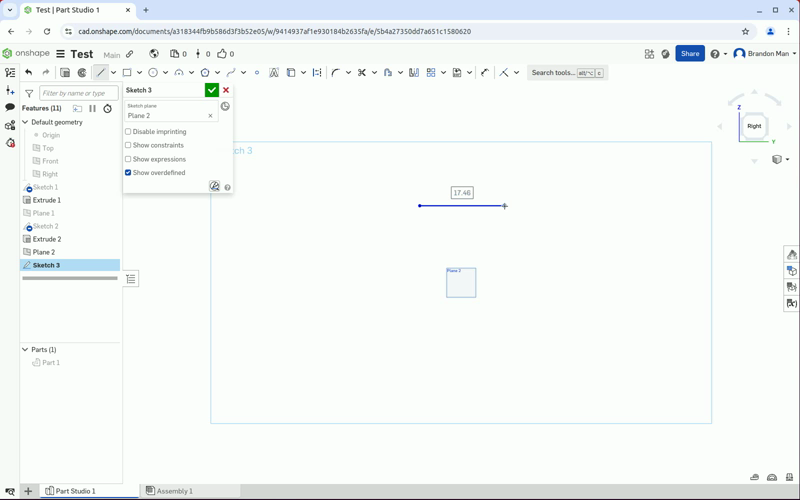
mouse_move(534, 205)
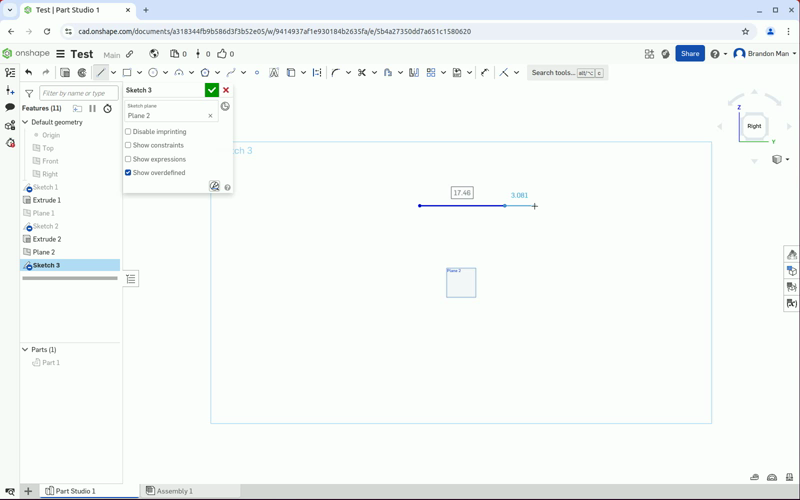
mouse_move(504, 169)
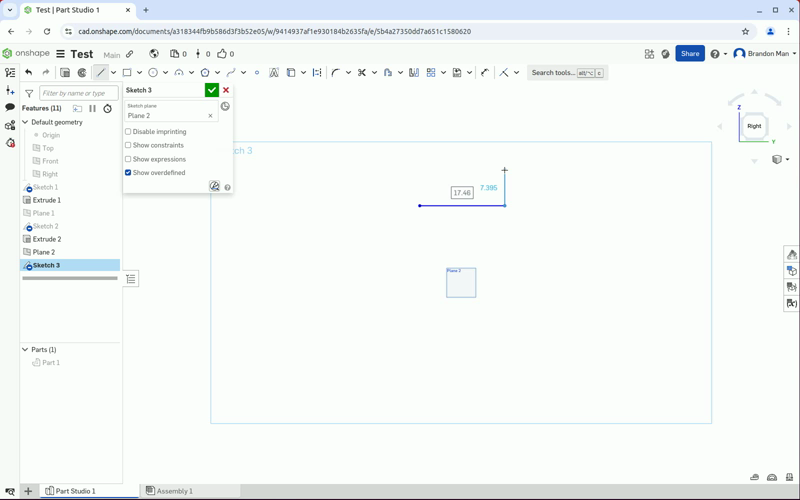
click(504, 169)
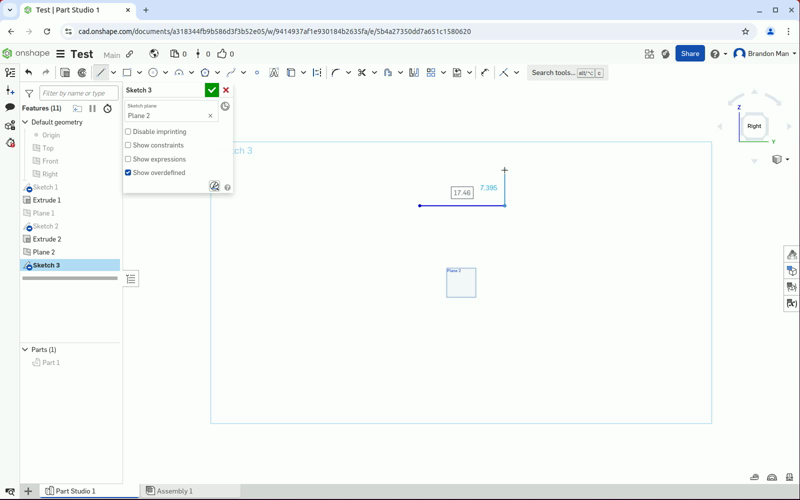
key_up(shift)
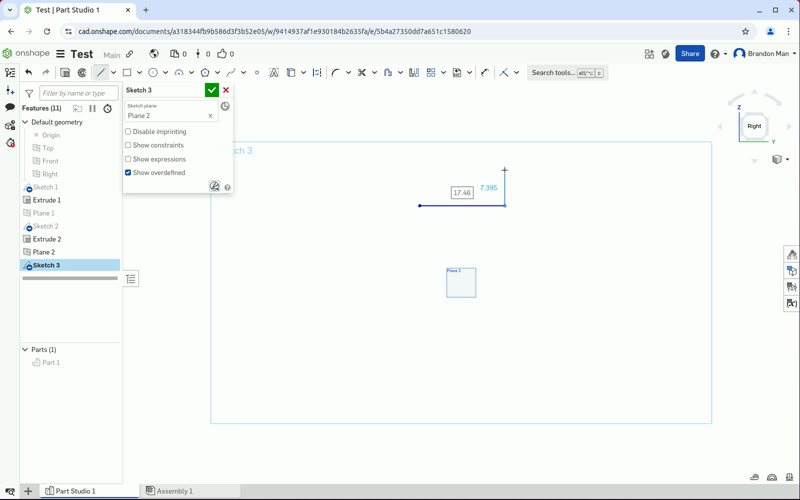
key_down(shift)
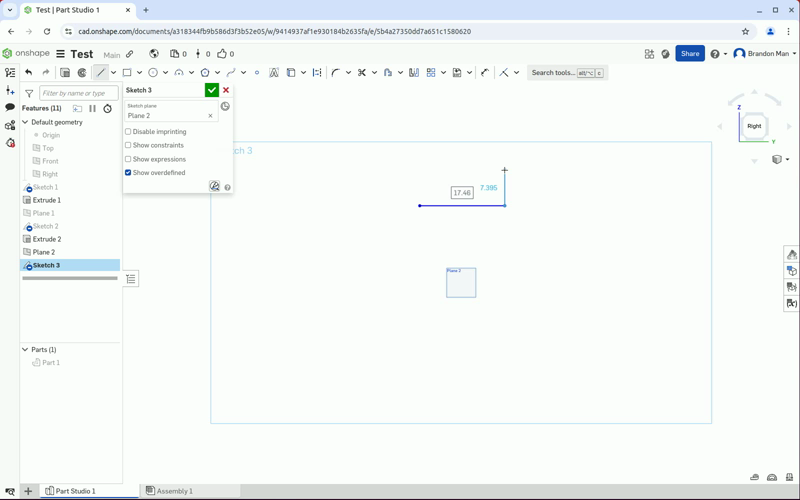
mouse_move(419, 169)
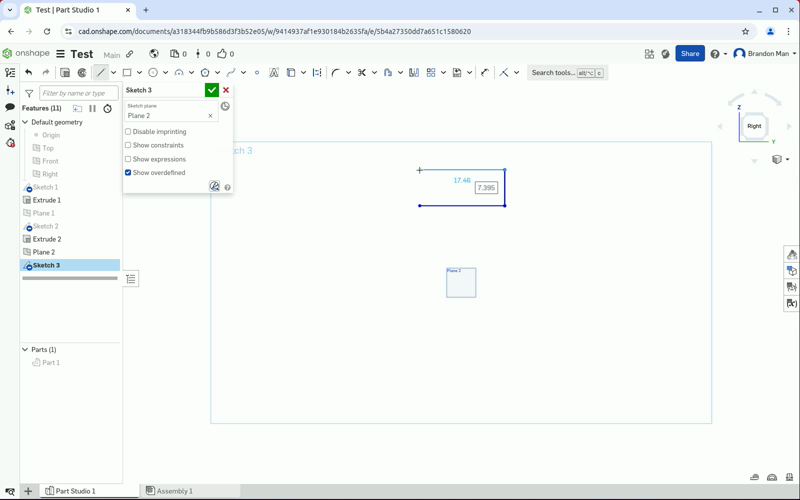
click(419, 169)
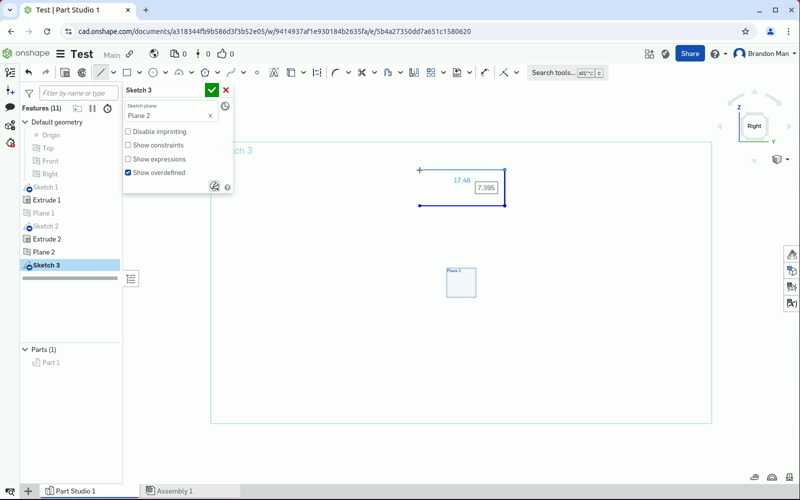
key_up(shift)
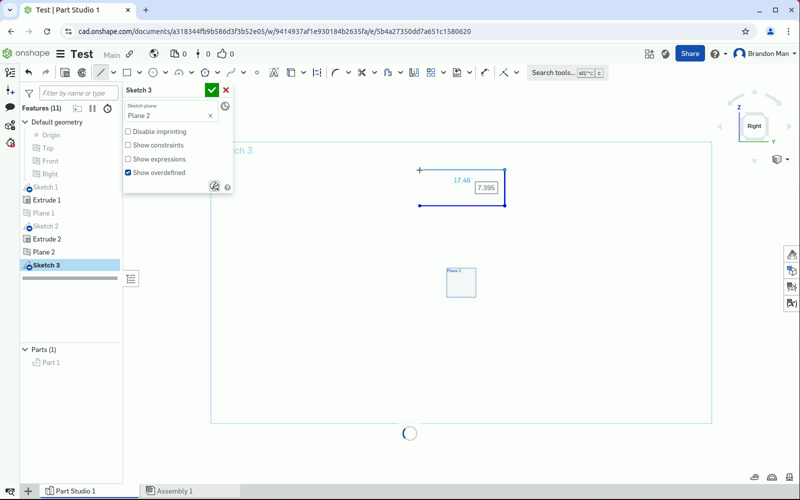
mouse_move(449, 169)
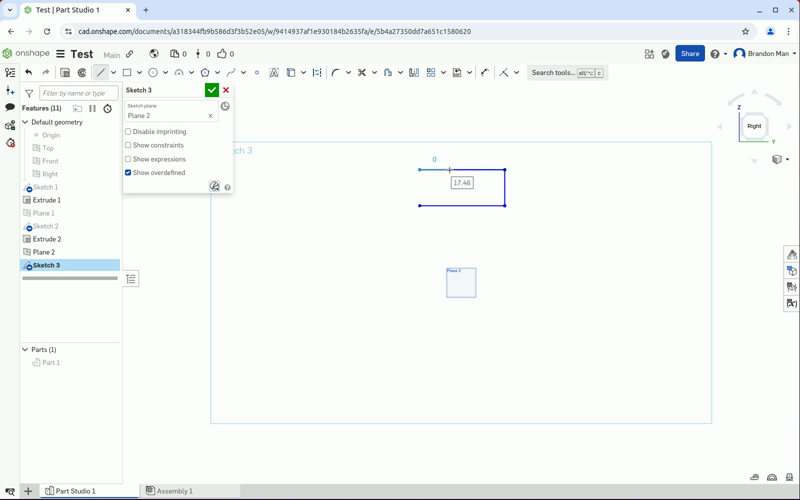
key_down(shift)
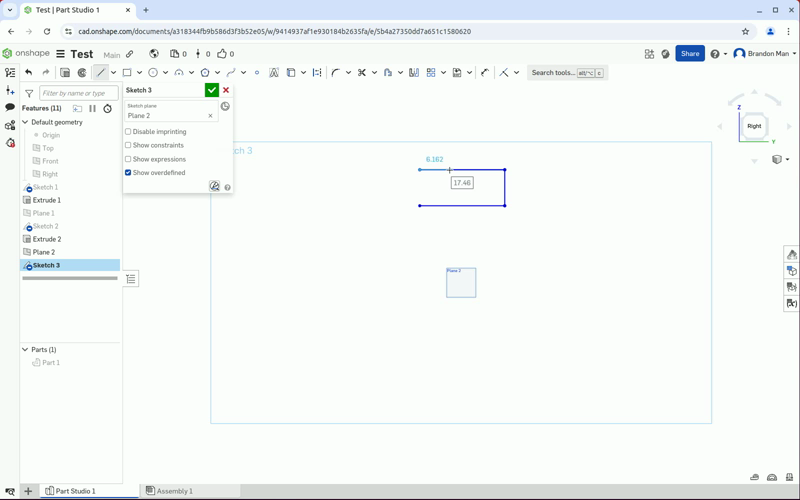
mouse_move(419, 205)
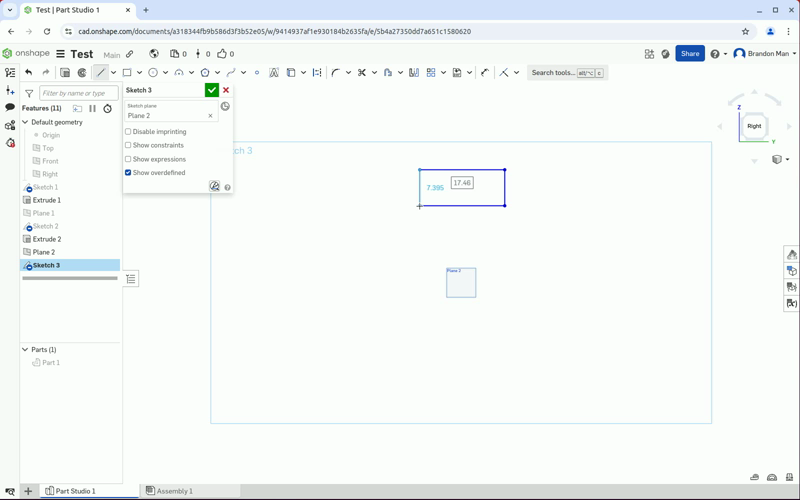
key_up(shift)
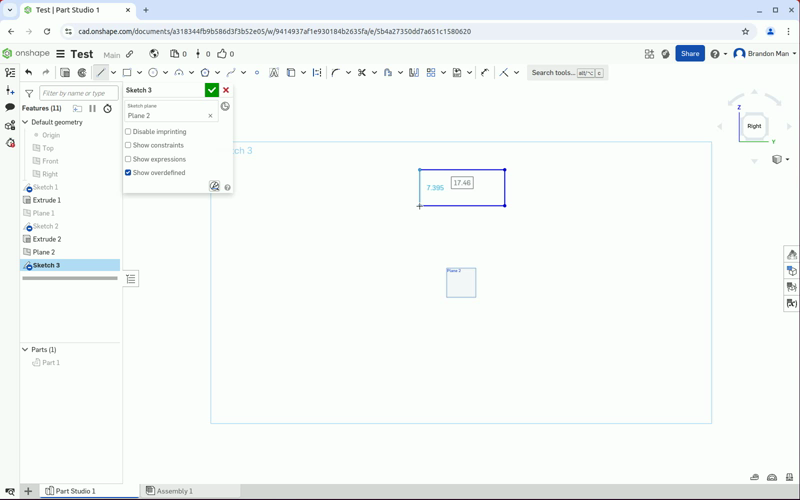
click(419, 205)
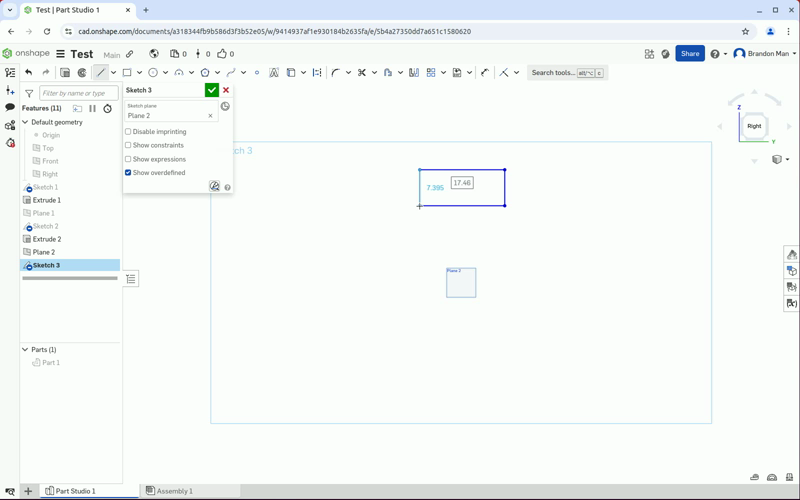
key(esc)
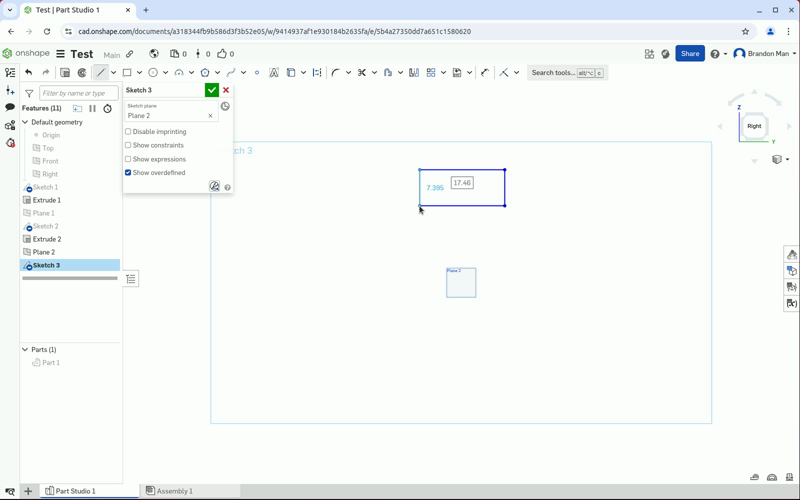
mouse_move(499, 192)
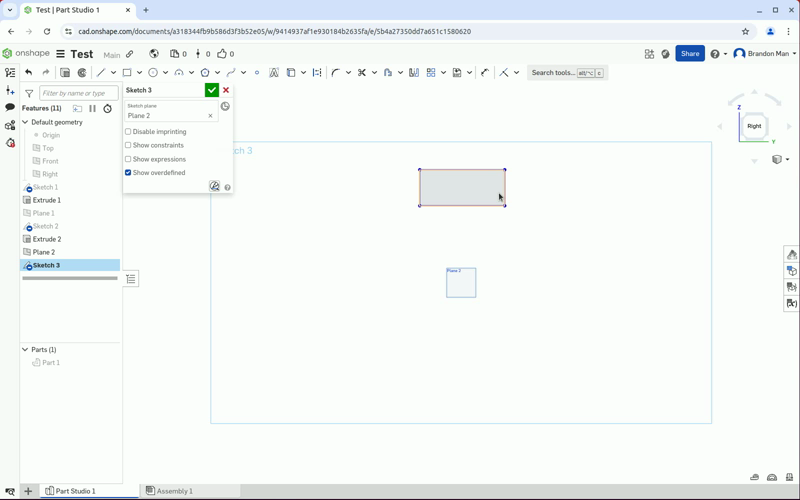
click(499, 192)
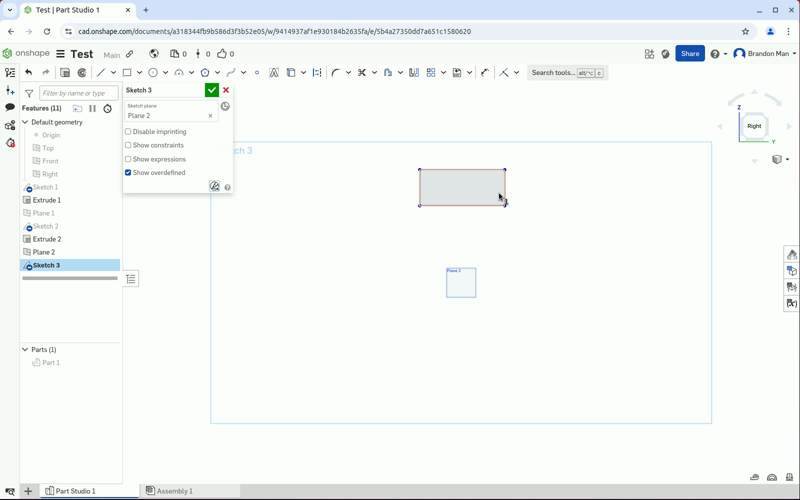
mouse_move(73, 352)
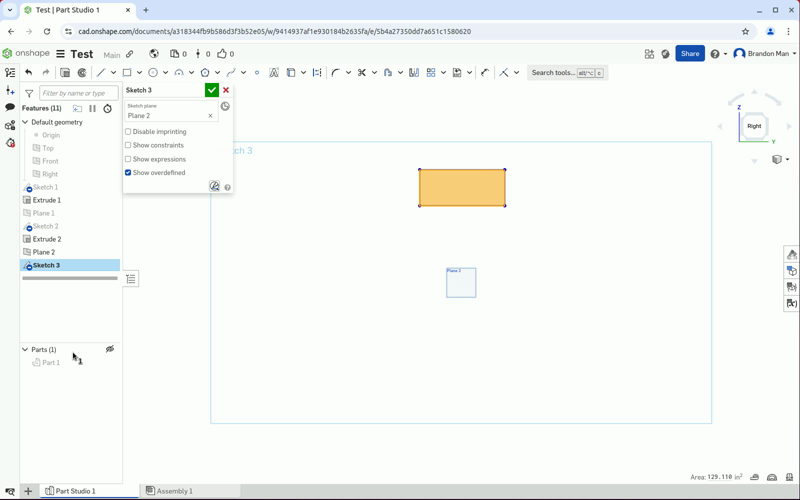
key(shift+y)
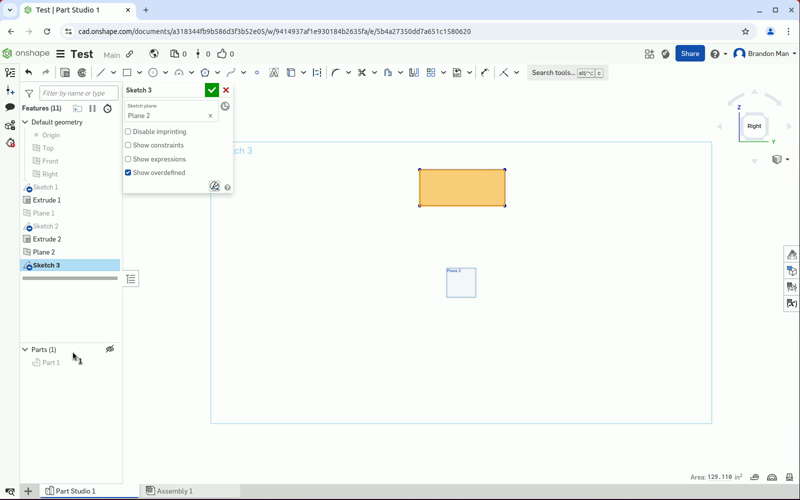
key(shift+e)
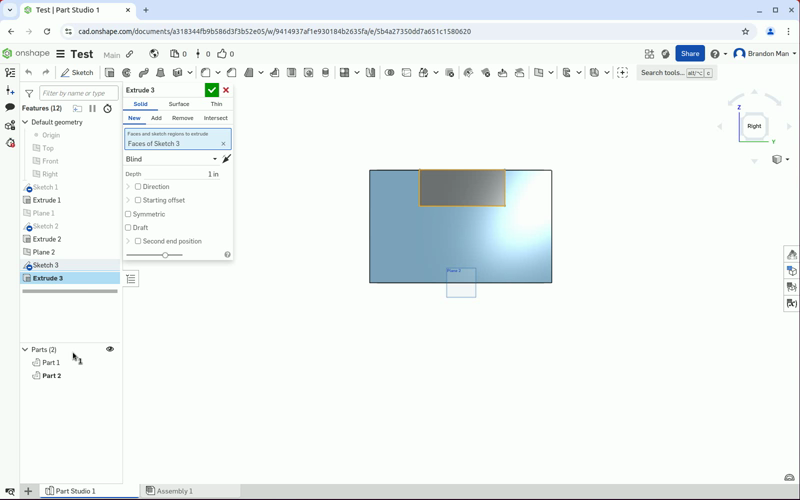
mouse_move(143, 106)
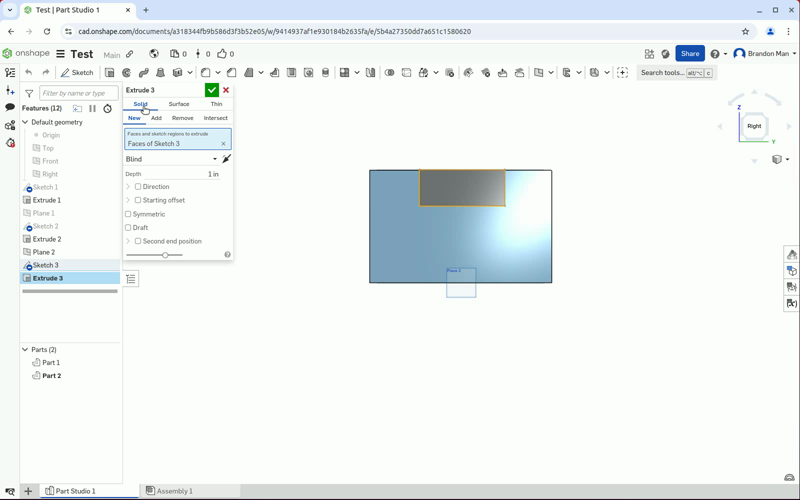
click(143, 106)
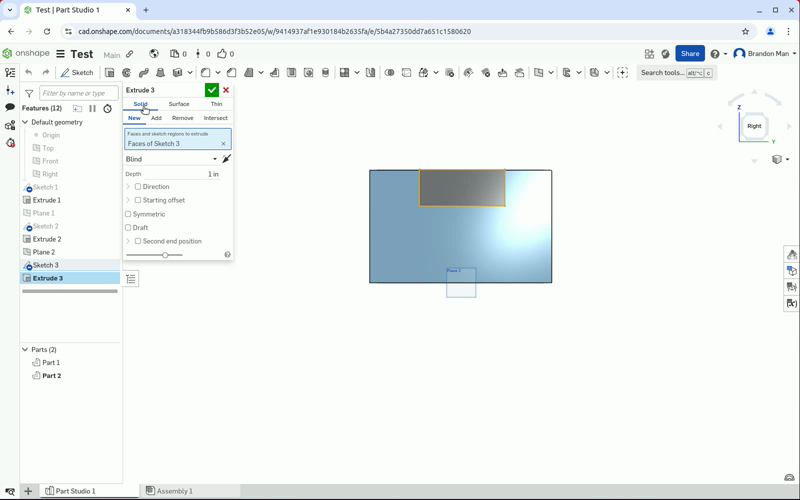
mouse_move(186, 120)
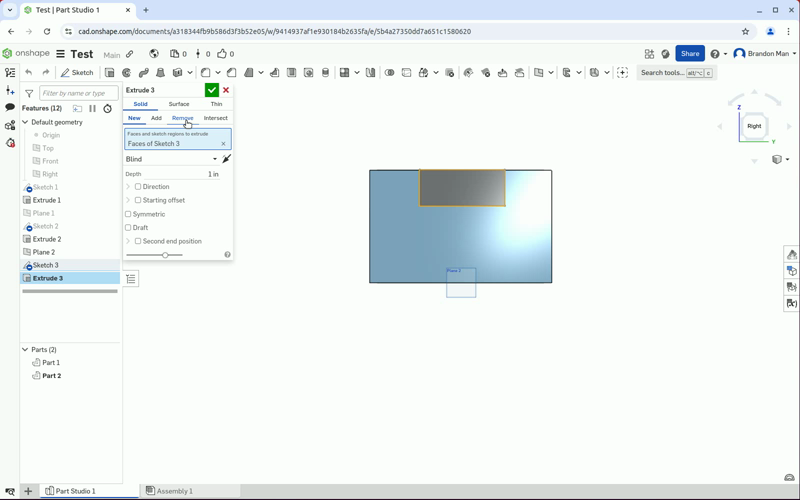
click(186, 120)
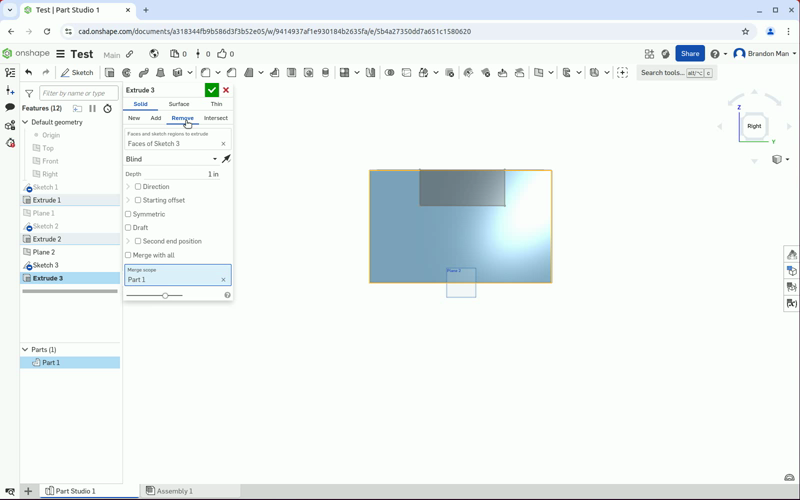
key(tab, 4)
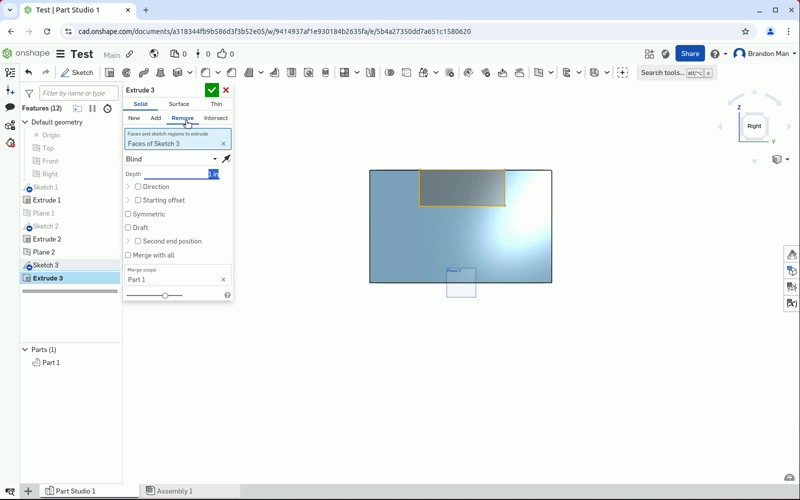
text(30.811)
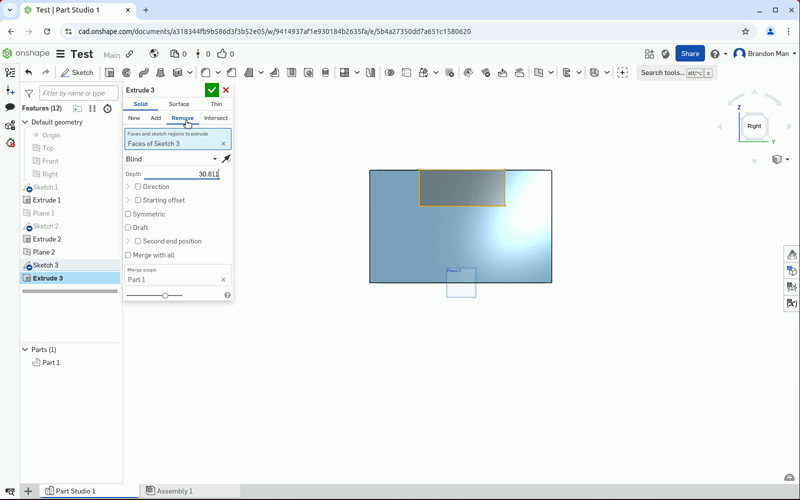
key(tab, 6)
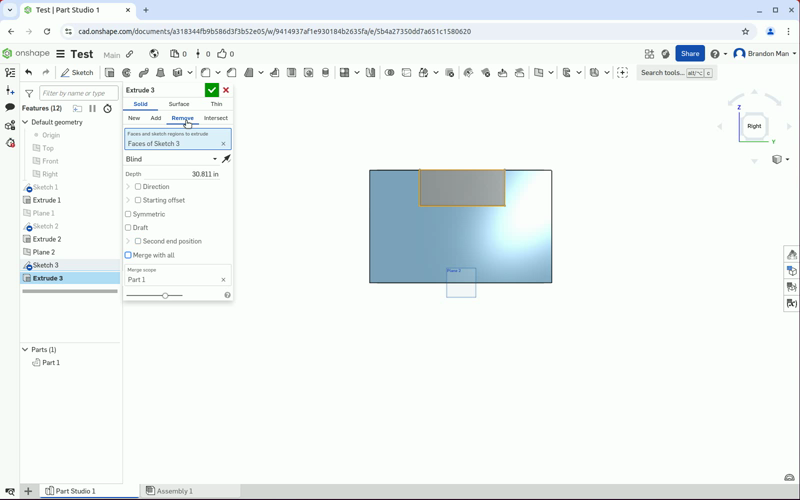
key(space)
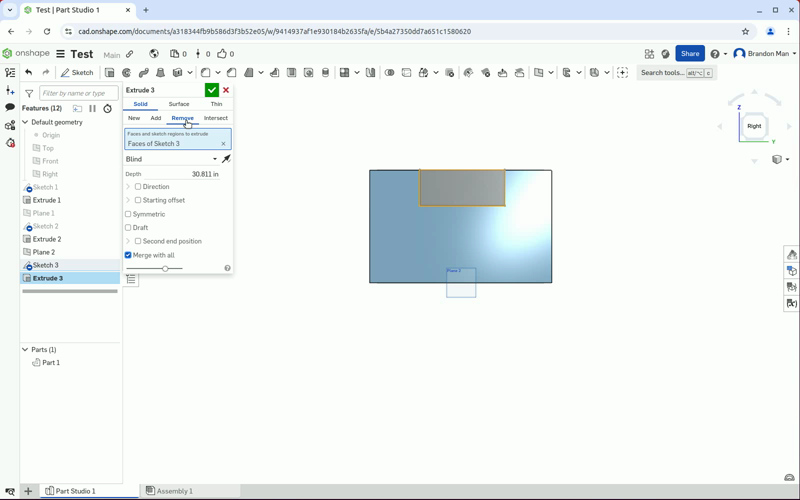
key(enter)
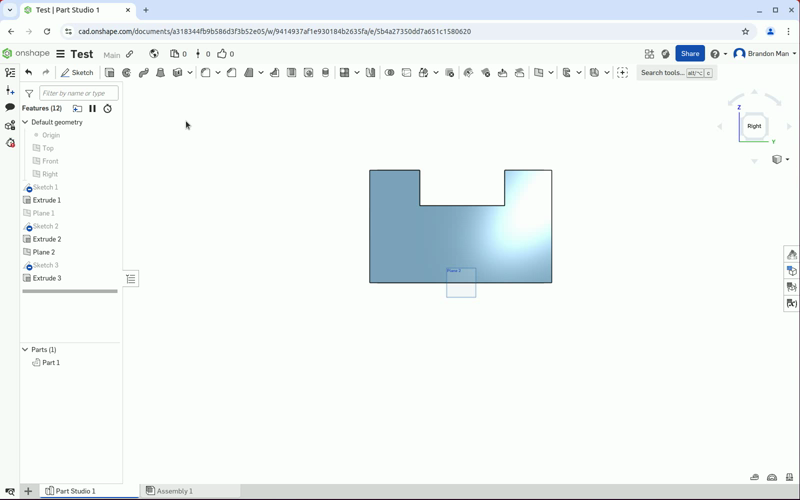
key(shift+h)
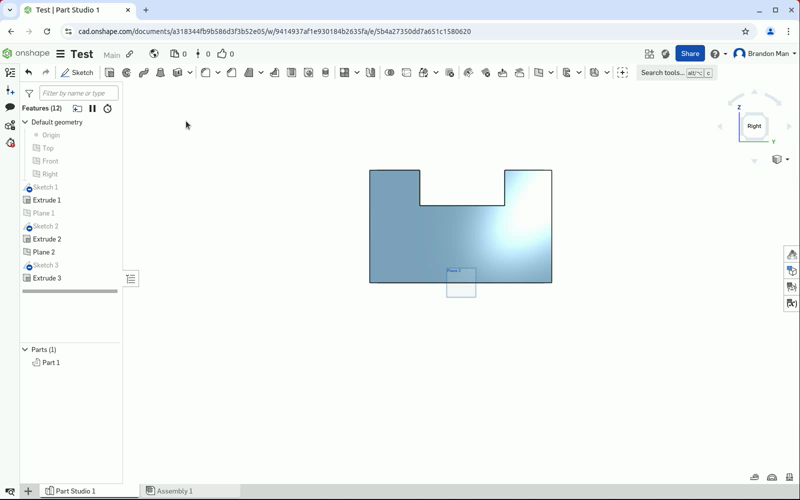
key(shift+h)
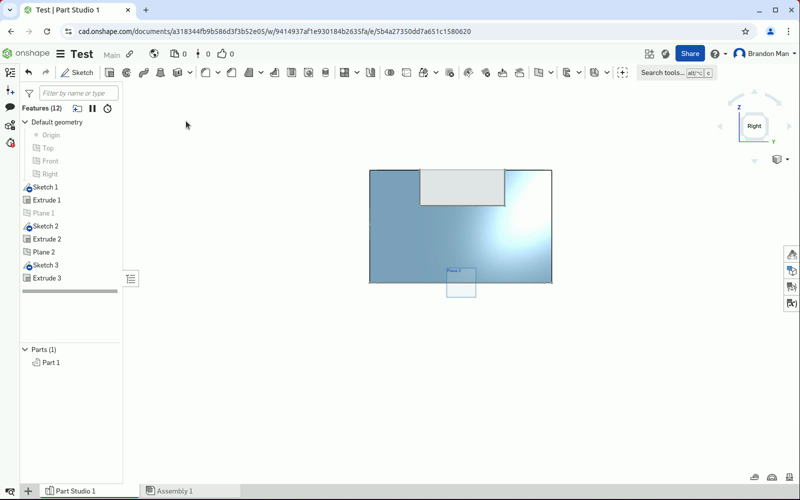
key(shift+7)
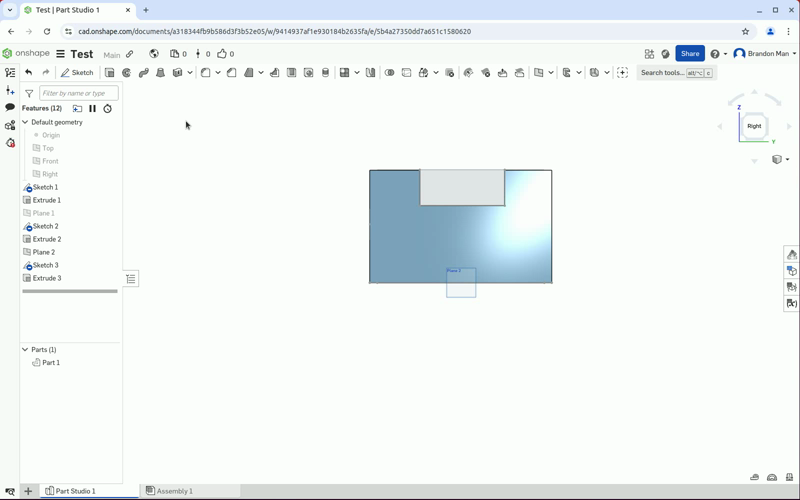
key(right, 2)
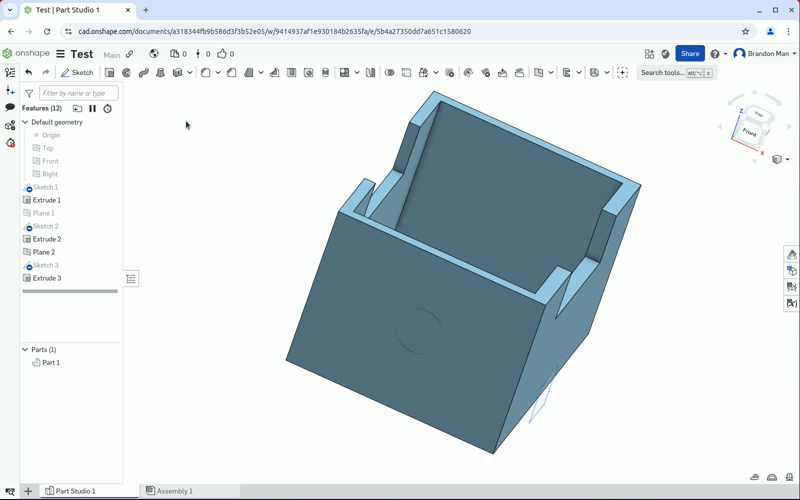
key(down, 2)
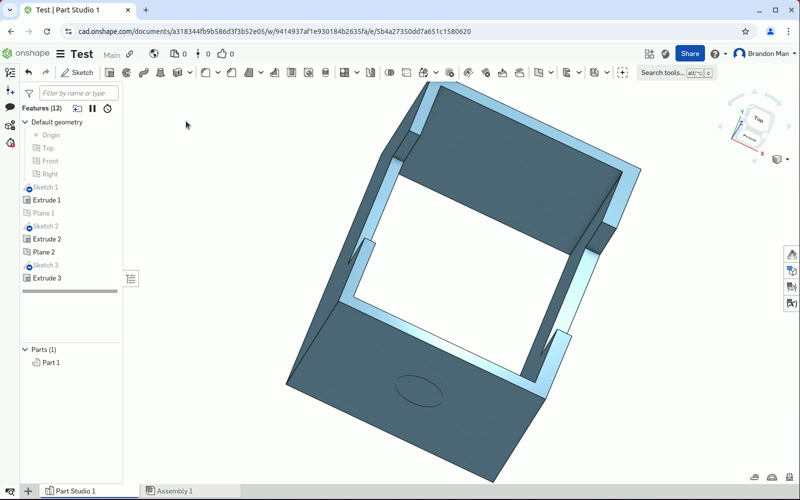
key(up, 2)
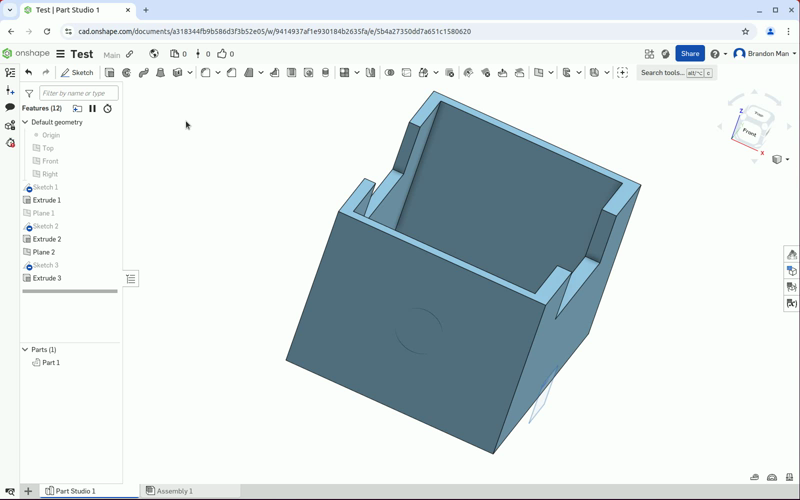
key(left, 2)
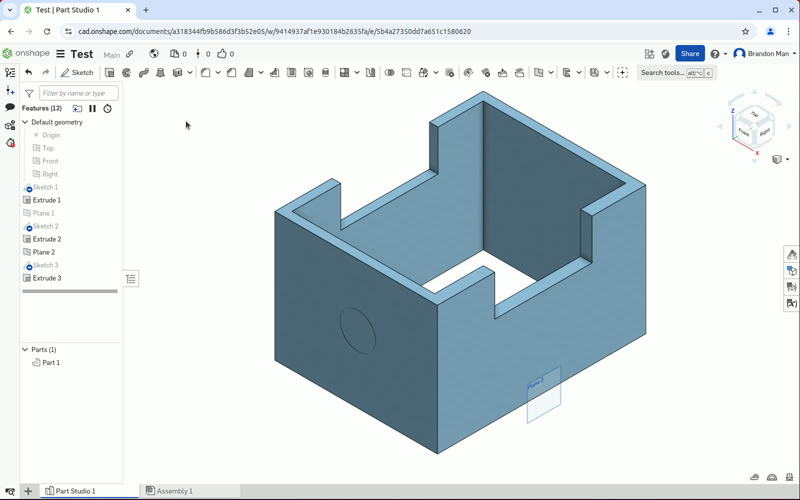
mouse_move(73, 189)
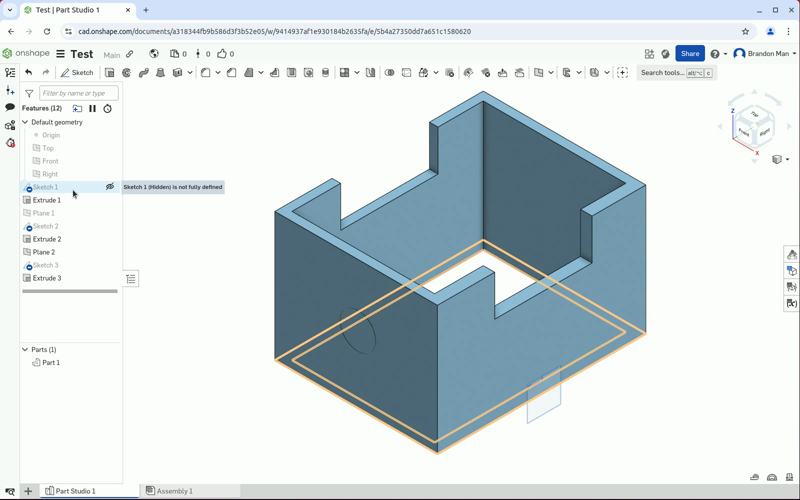
click(73, 189)